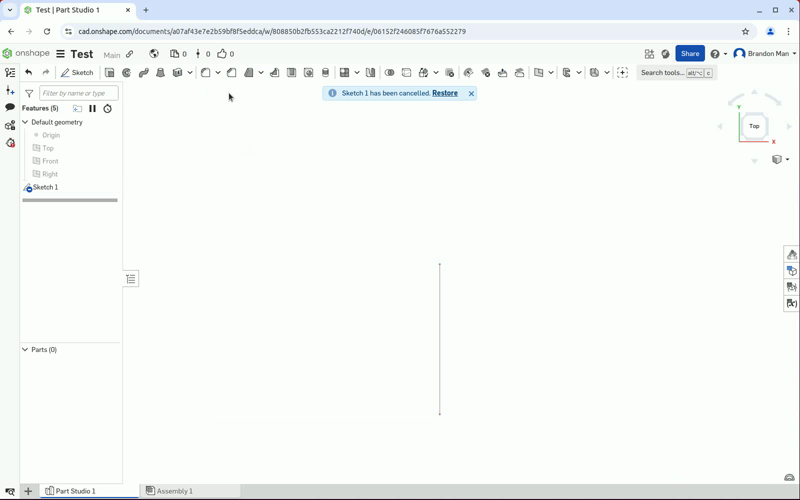
key(shift+h)
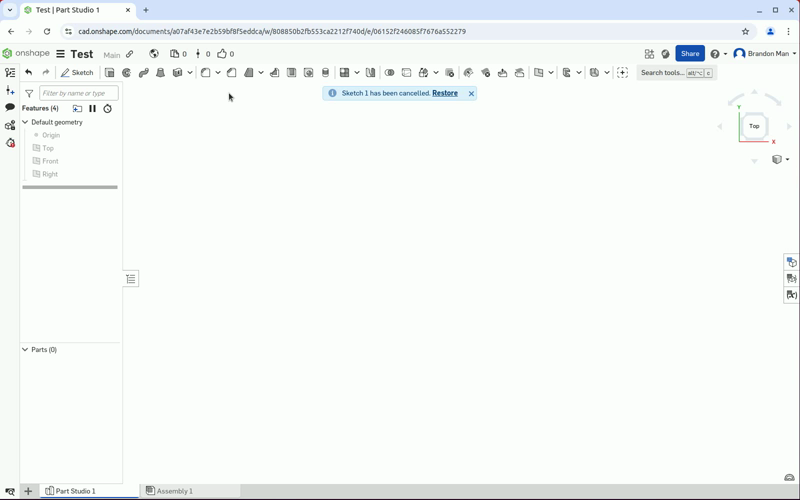
mouse_move(73, 352)
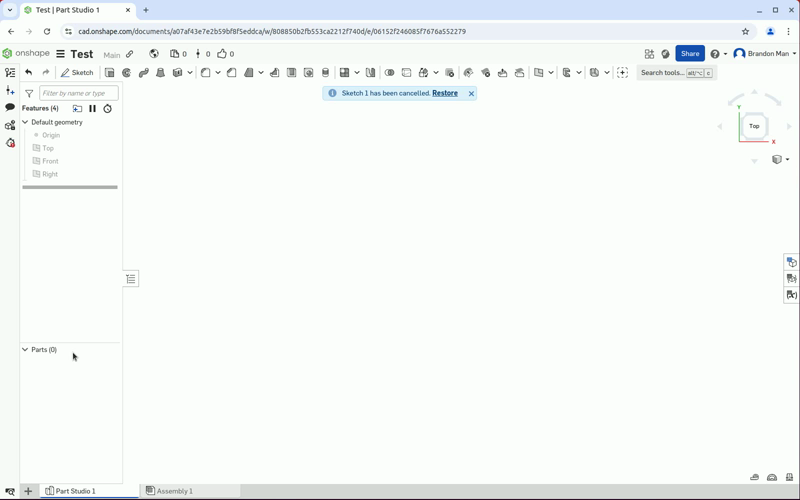
key(y)
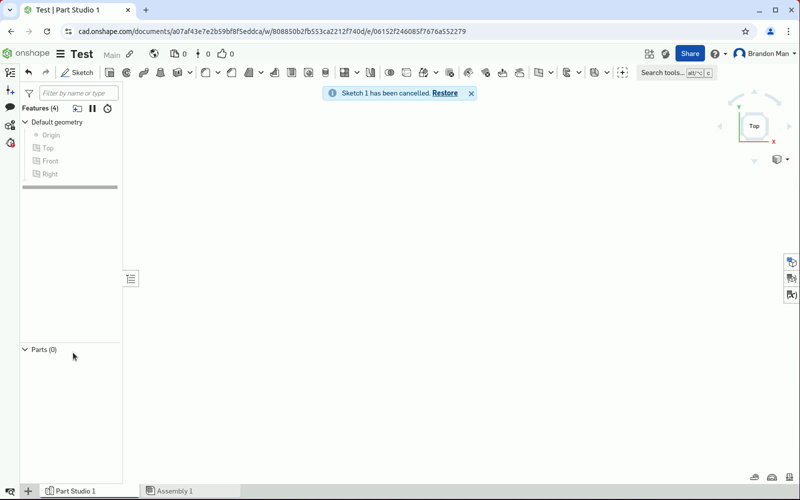
key(shift+p)
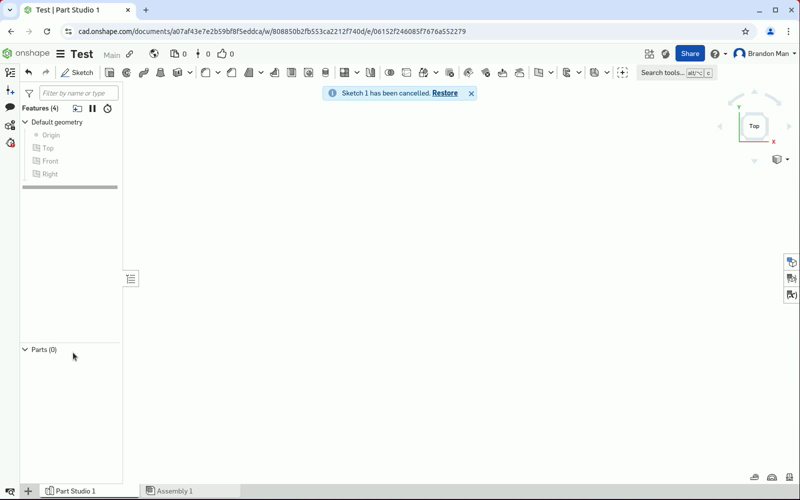
key(space)
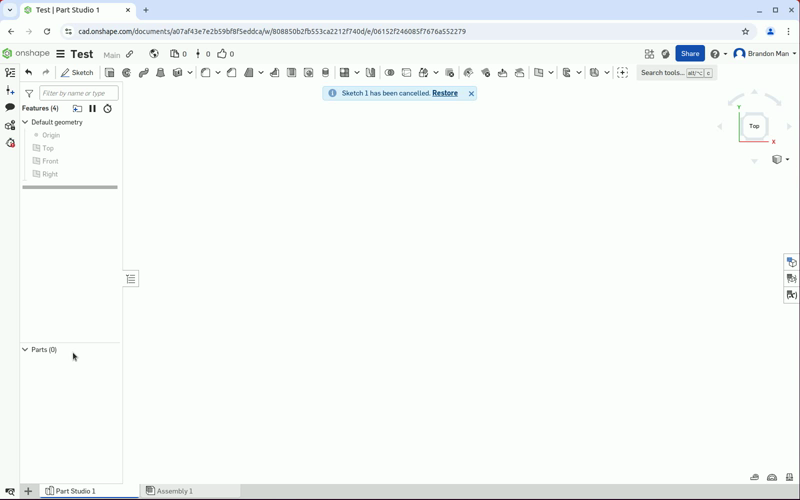
key_down(shift)
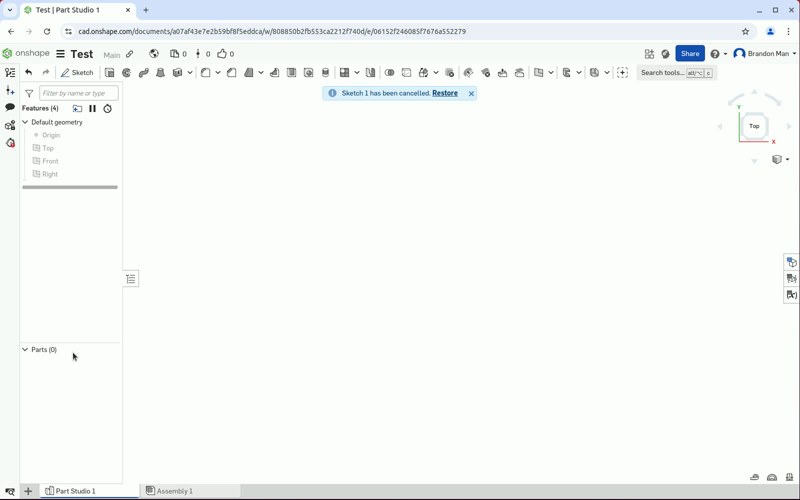
key(up)
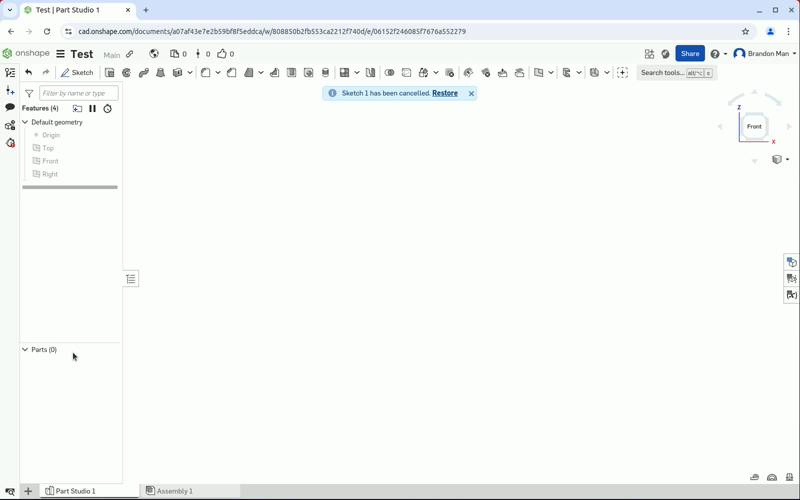
key_up(shift)
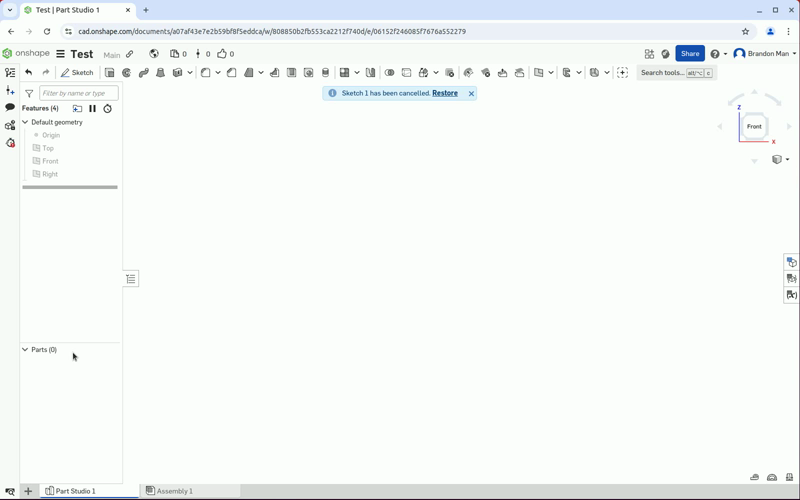
mouse_move(73, 352)
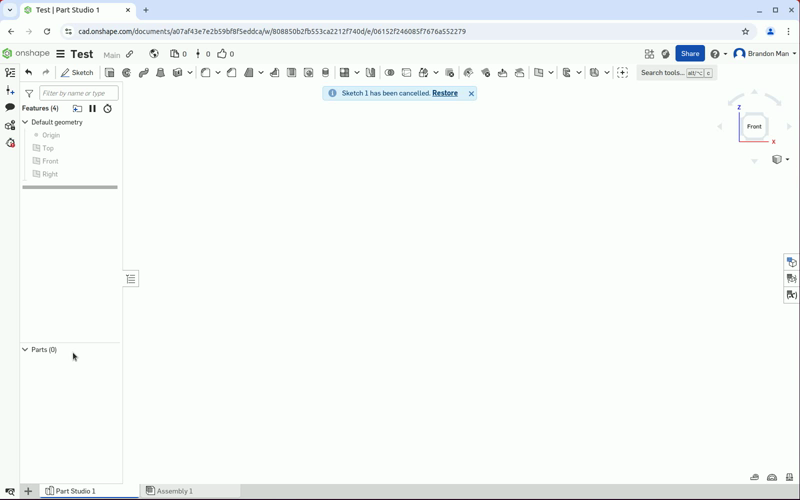
key(shift+y)
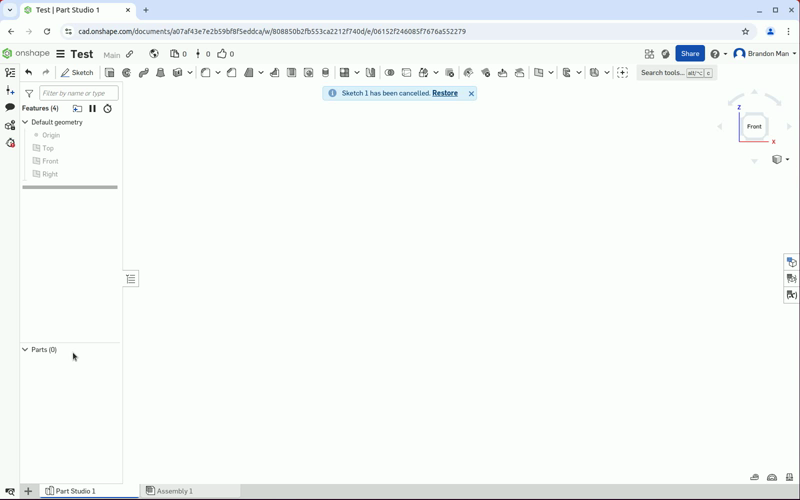
key(shift+s)
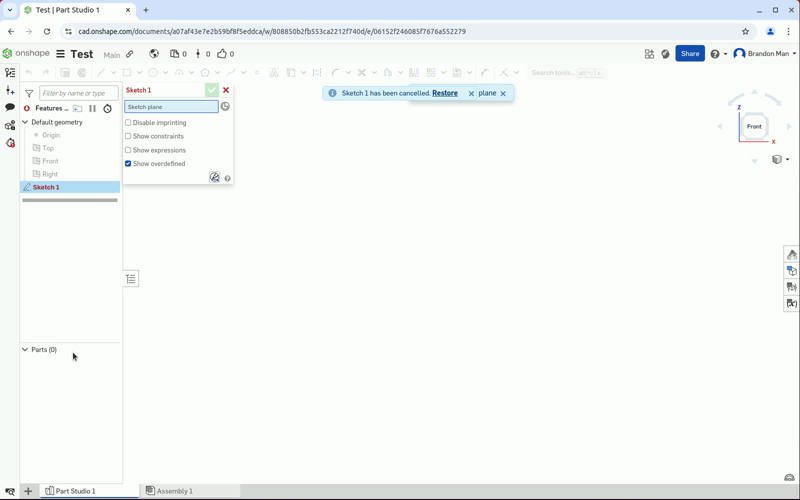
mouse_move(73, 163)
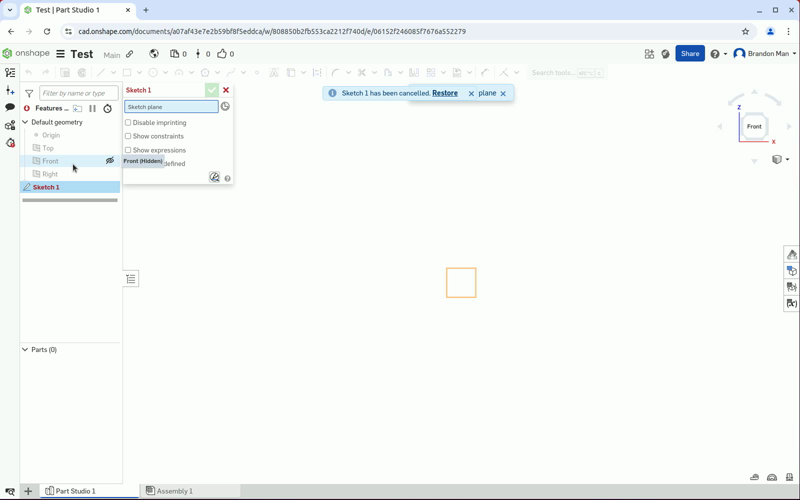
click(73, 163)
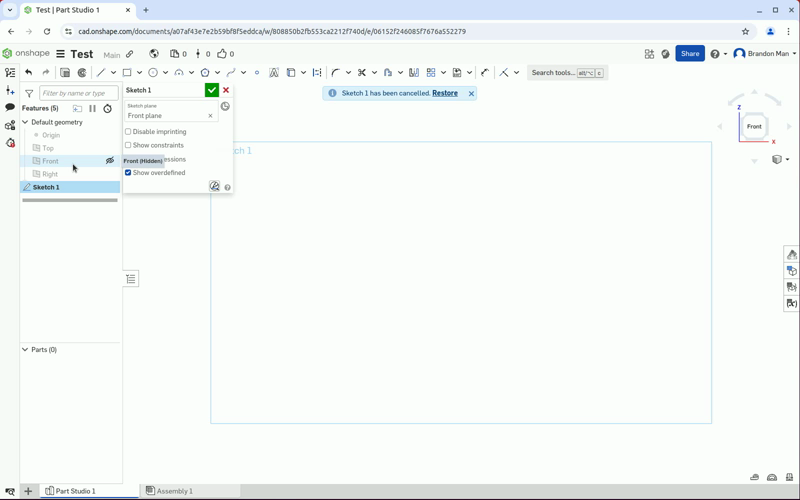
mouse_move(73, 352)
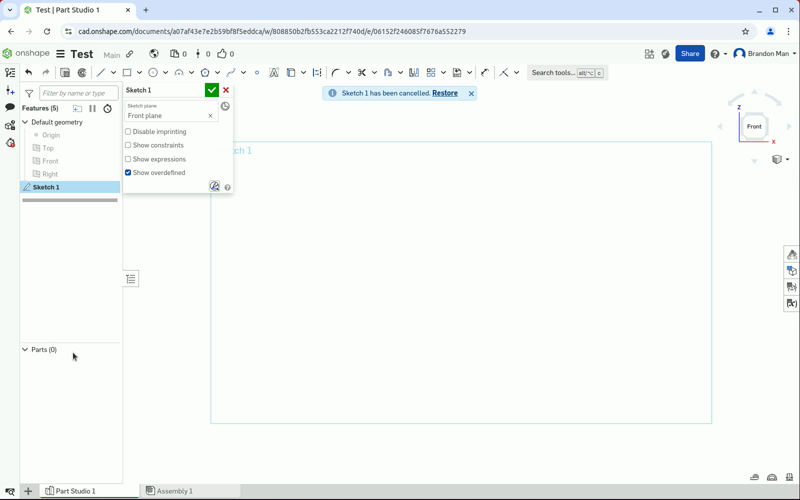
key(y)
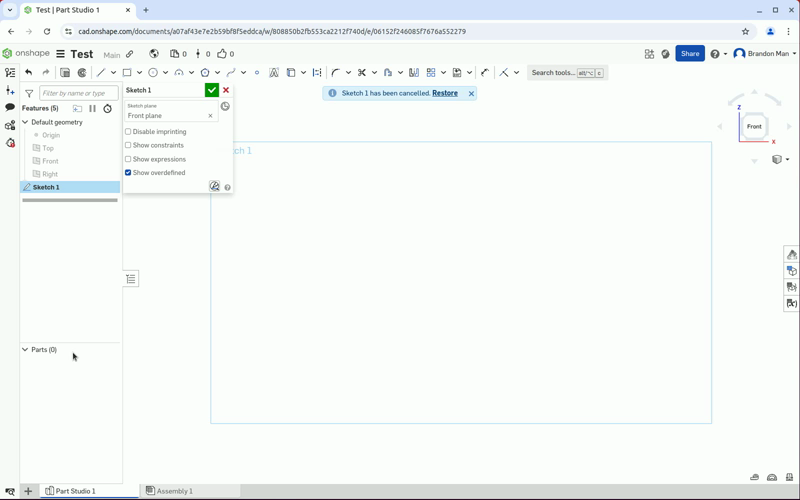
key(l)
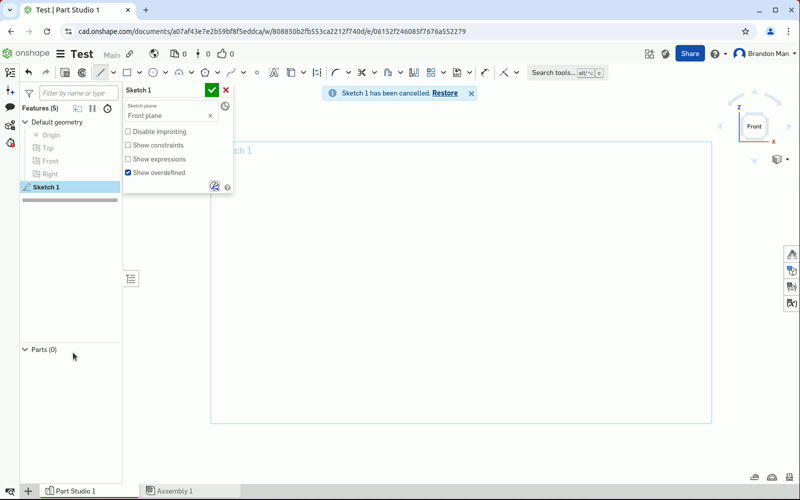
key_down(shift)
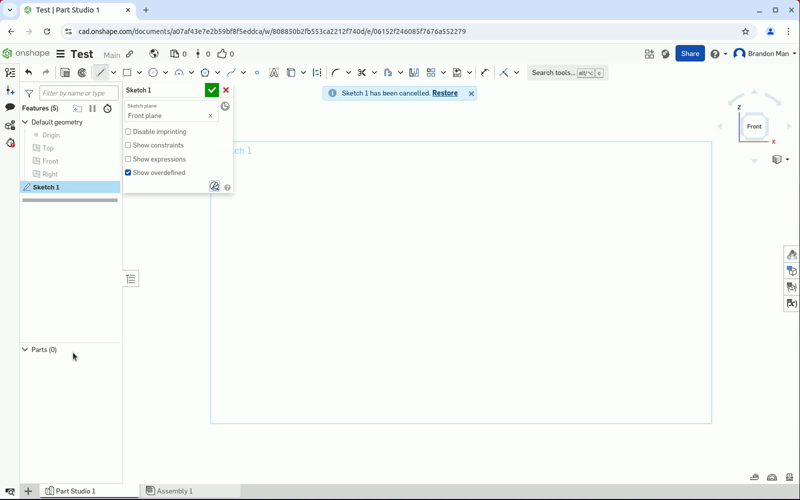
mouse_move(404, 282)
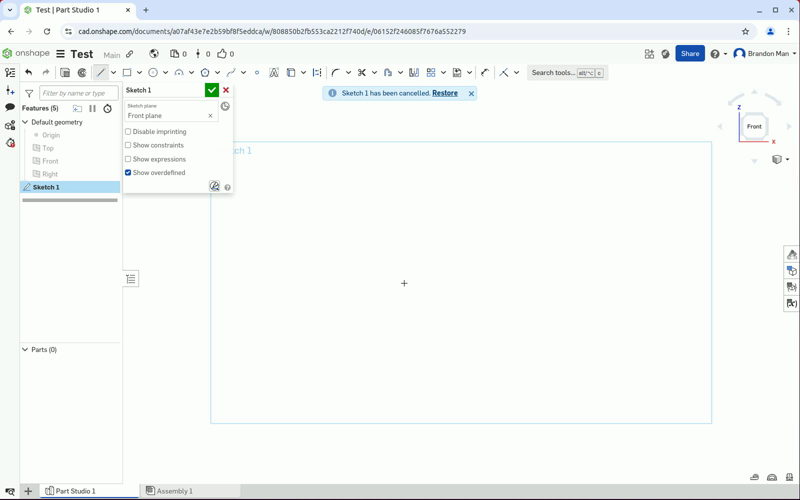
click(404, 282)
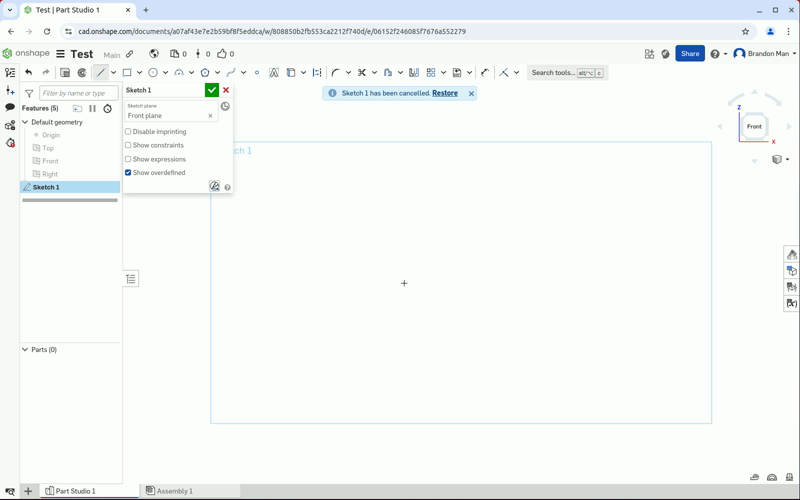
key_up(shift)
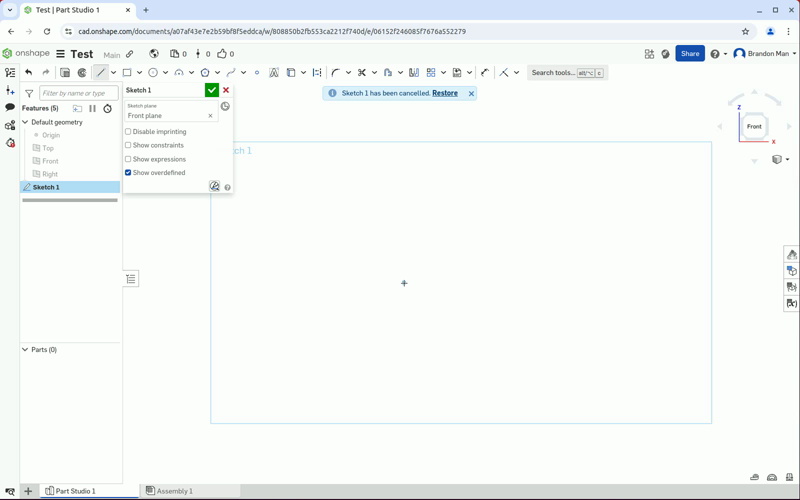
key_down(shift)
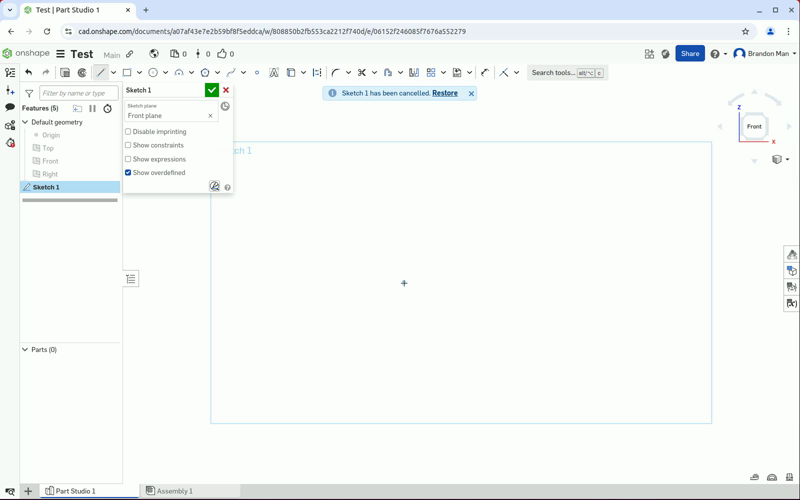
mouse_move(434, 282)
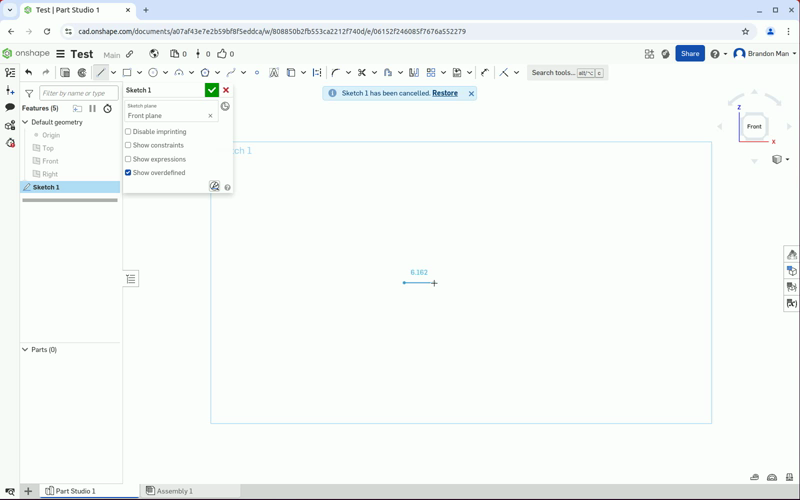
mouse_move(461, 282)
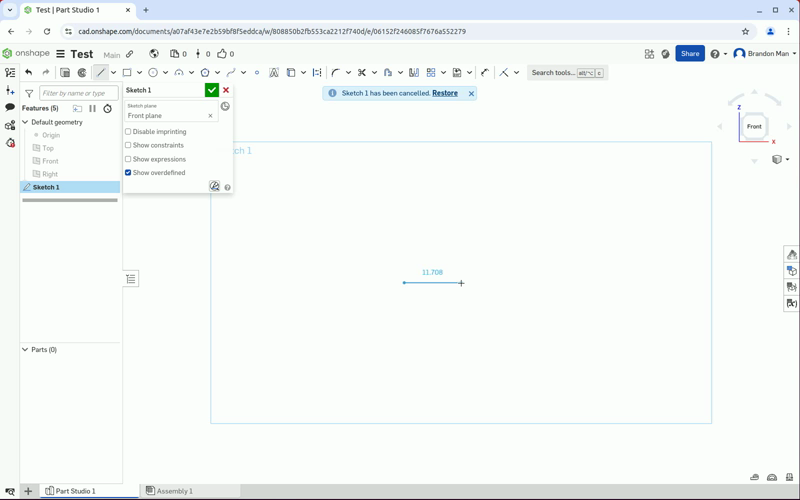
click(461, 282)
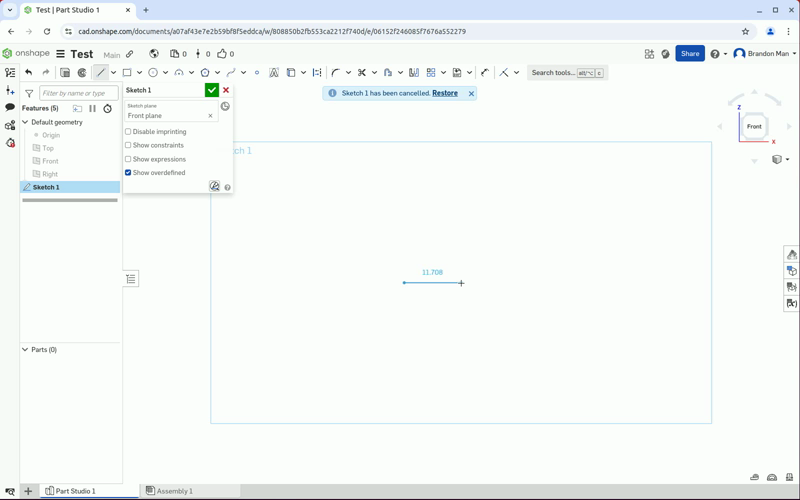
key_up(shift)
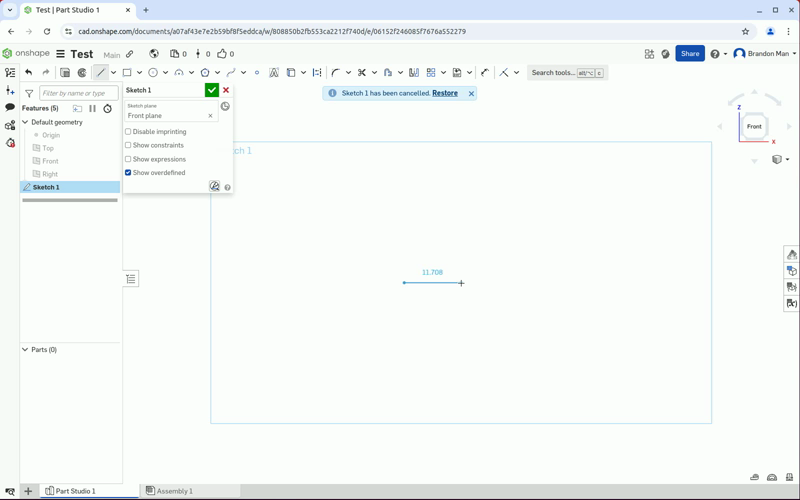
key_down(shift)
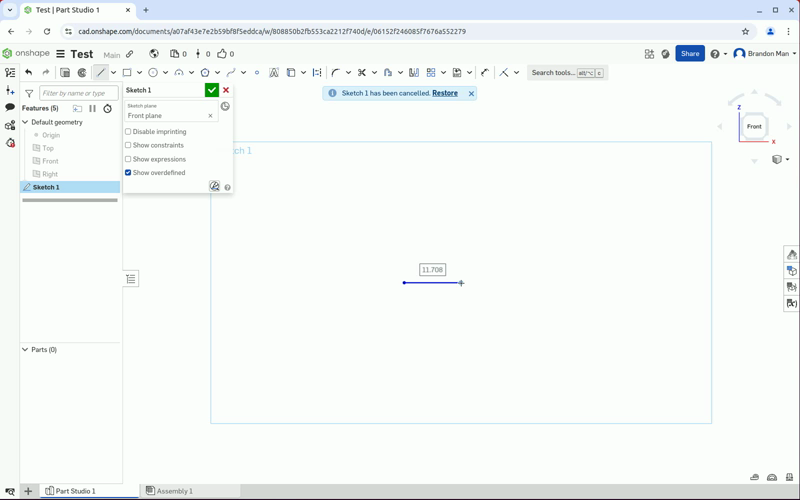
mouse_move(491, 282)
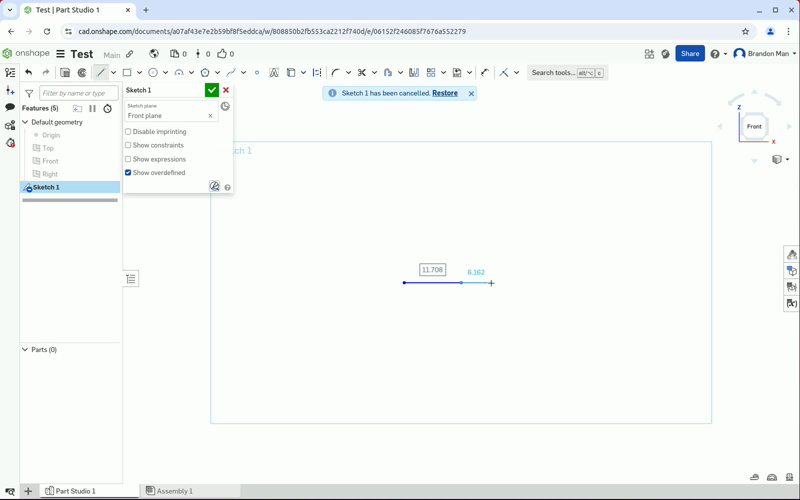
mouse_move(461, 226)
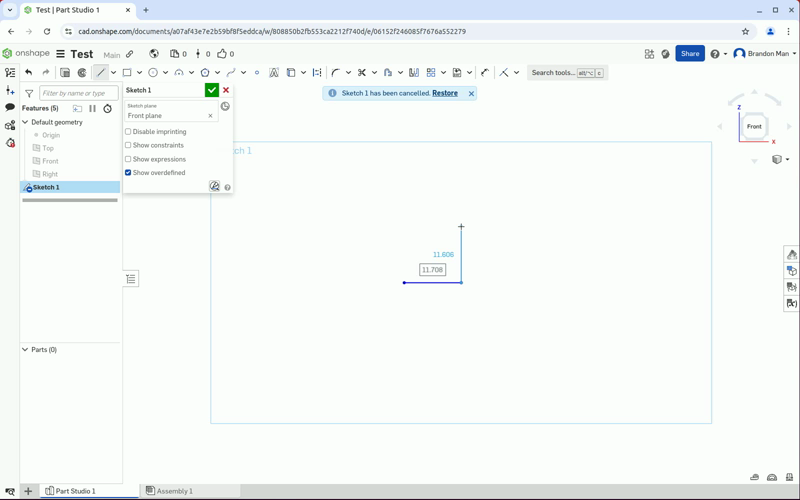
click(461, 226)
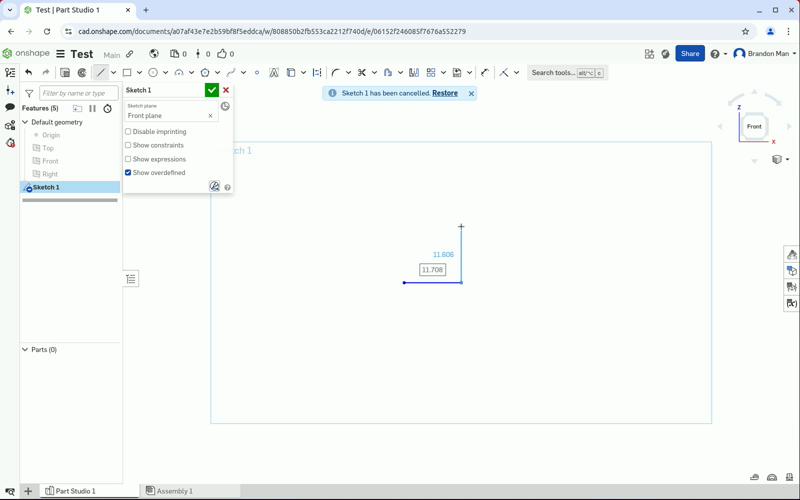
key_up(shift)
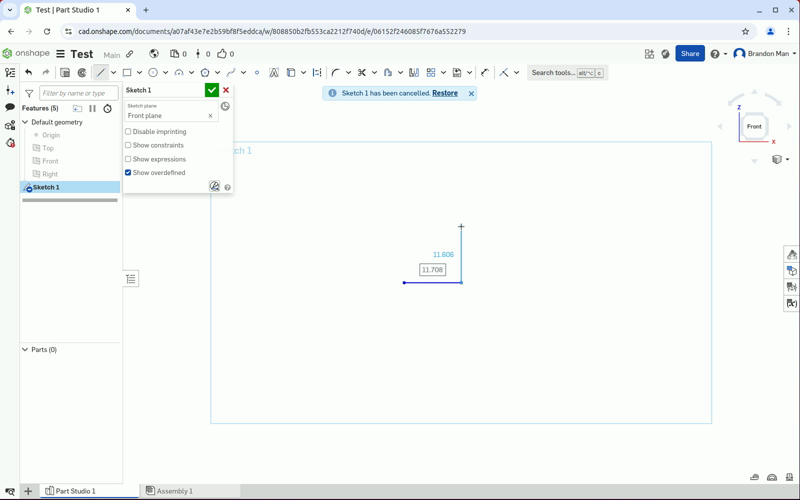
key_down(shift)
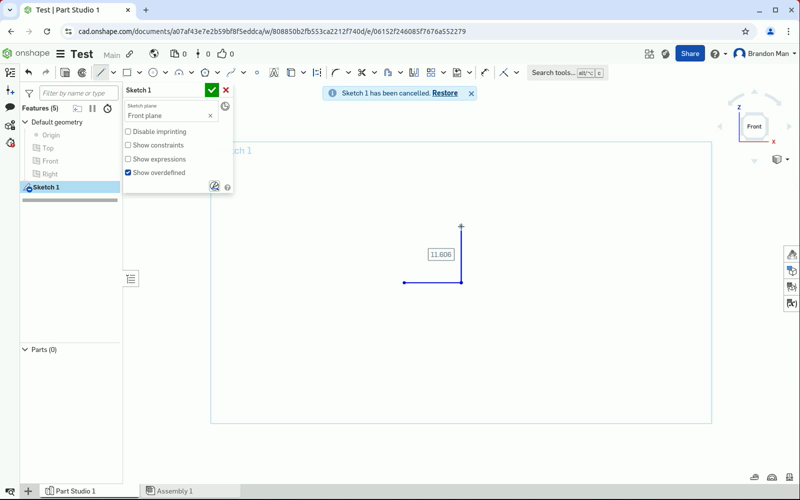
mouse_move(491, 226)
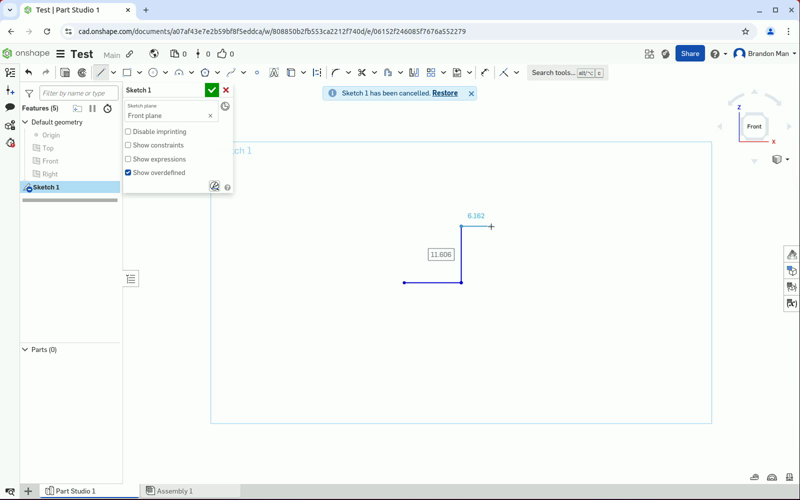
mouse_move(404, 226)
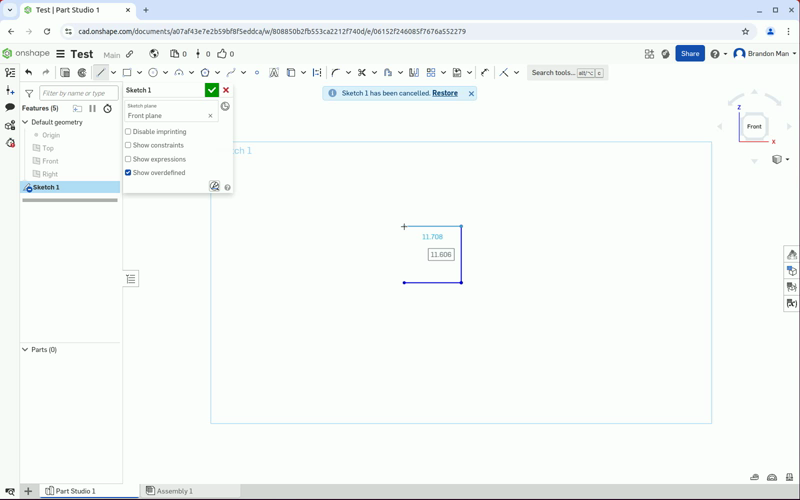
click(404, 226)
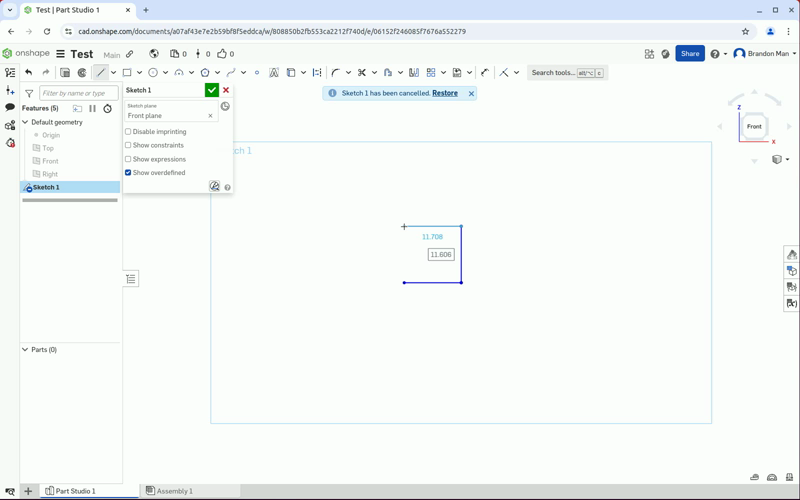
key_up(shift)
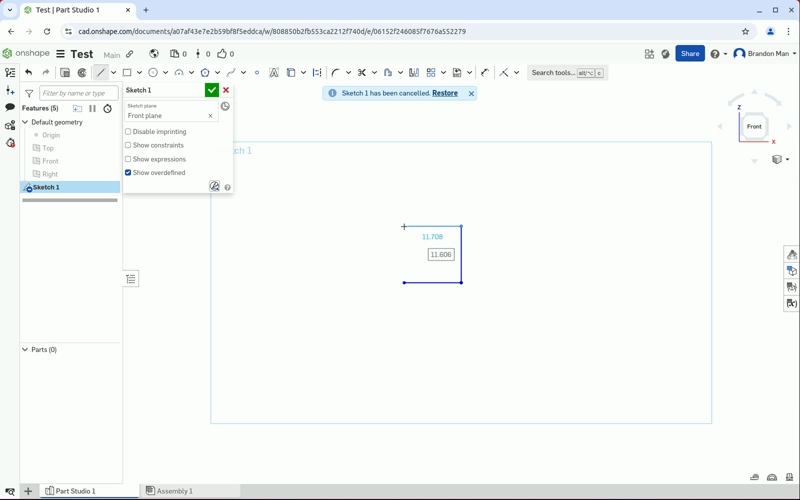
mouse_move(434, 226)
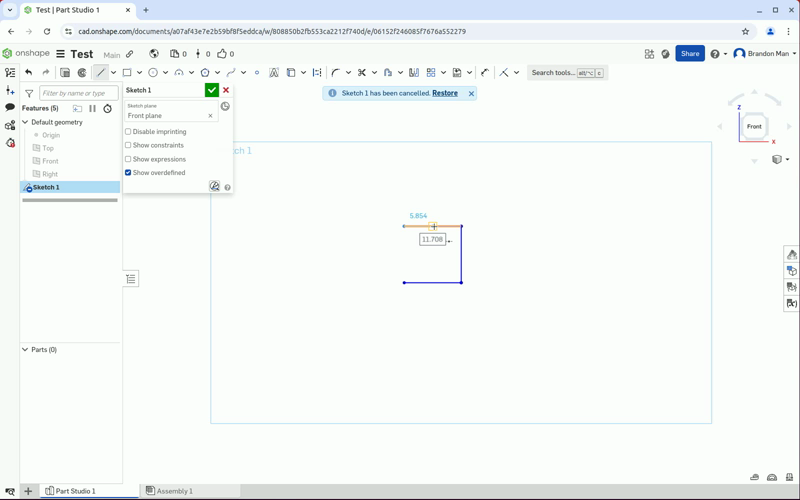
key_down(shift)
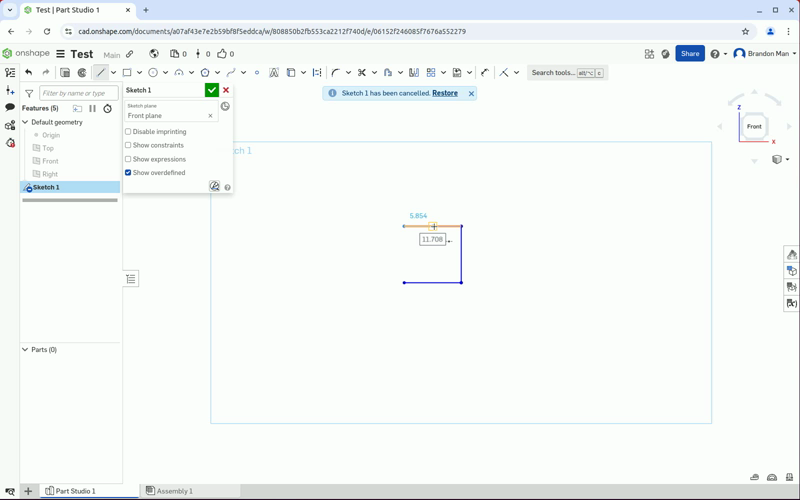
mouse_move(404, 282)
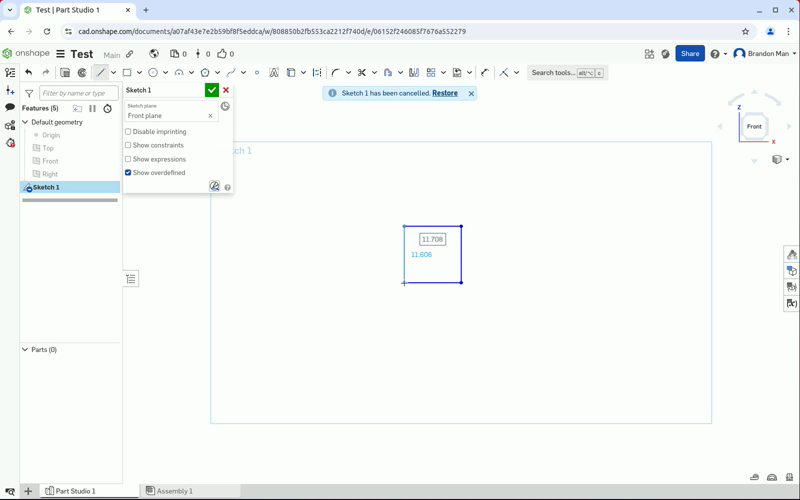
key_up(shift)
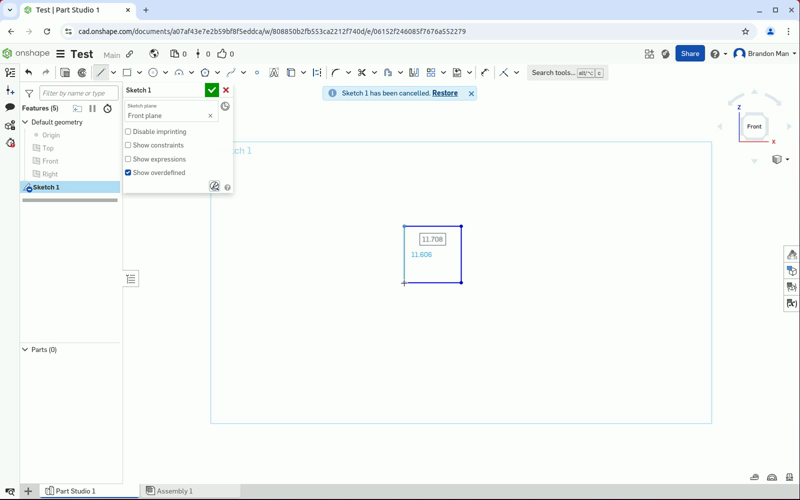
click(404, 282)
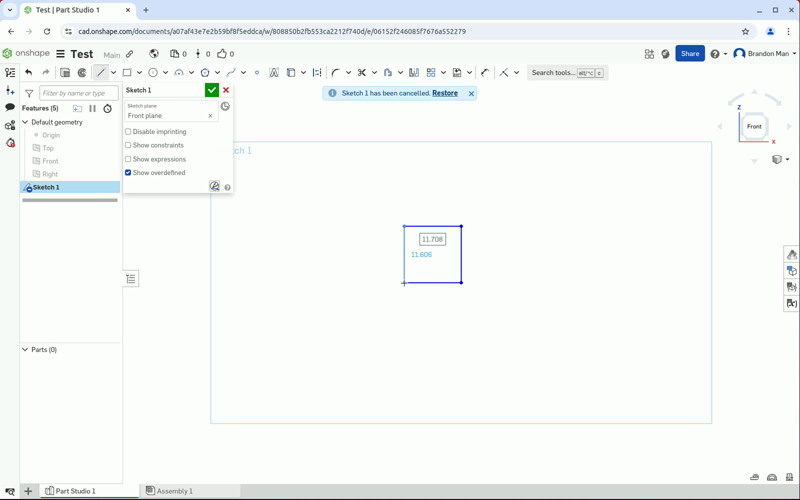
key(esc)
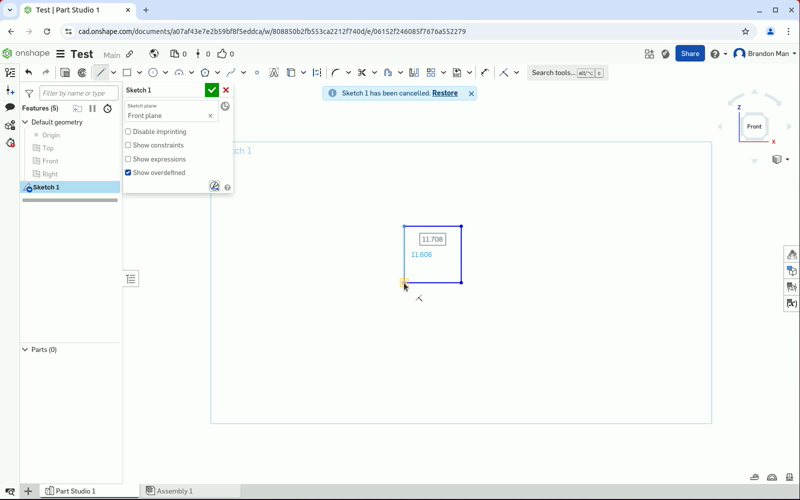
mouse_move(413, 273)
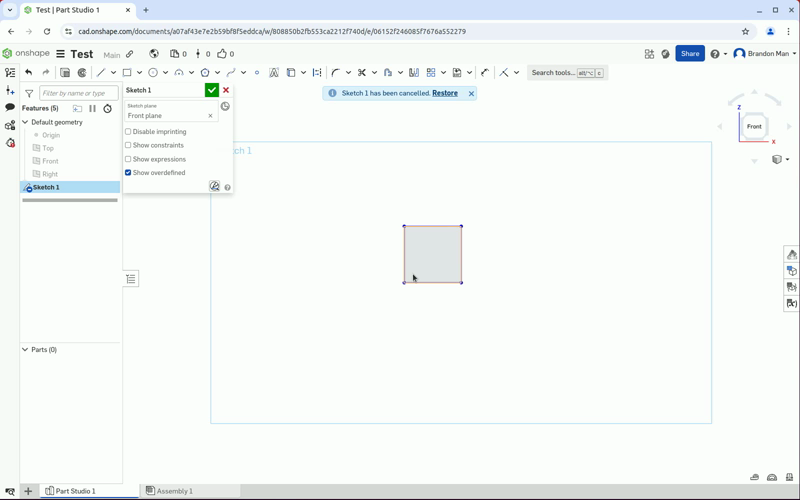
click(413, 273)
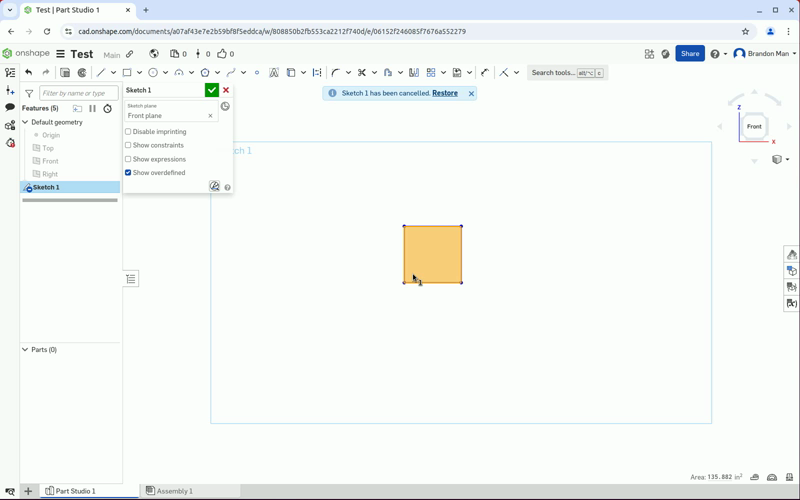
mouse_move(73, 352)
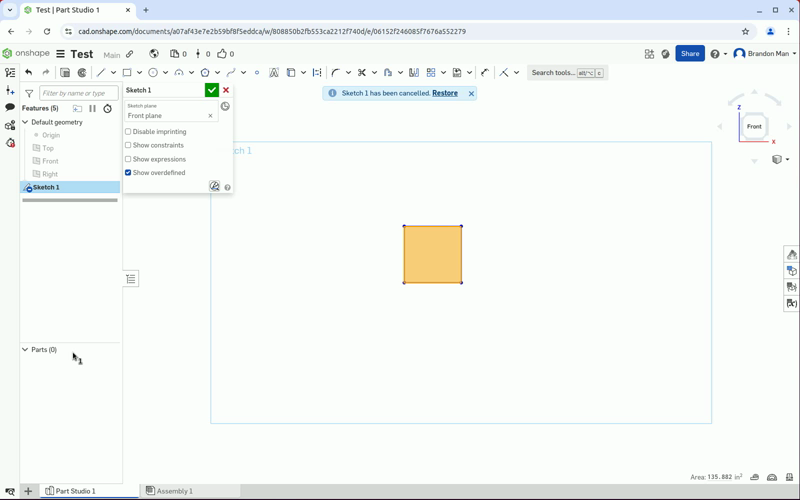
key(shift+y)
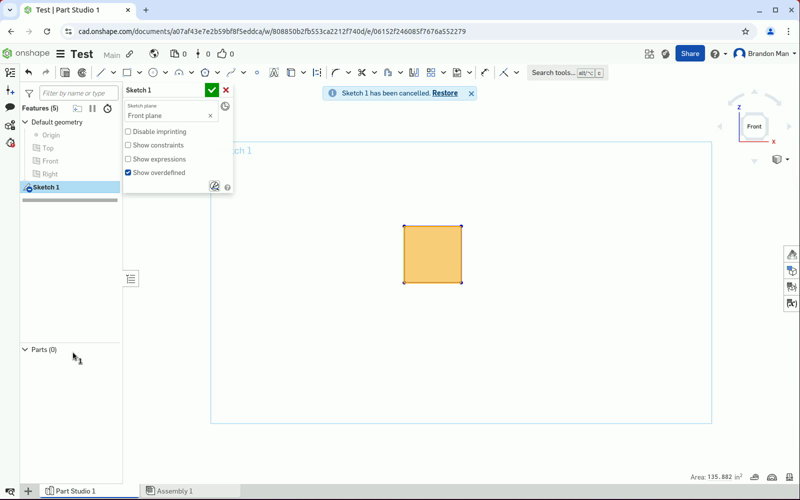
key(shift+e)
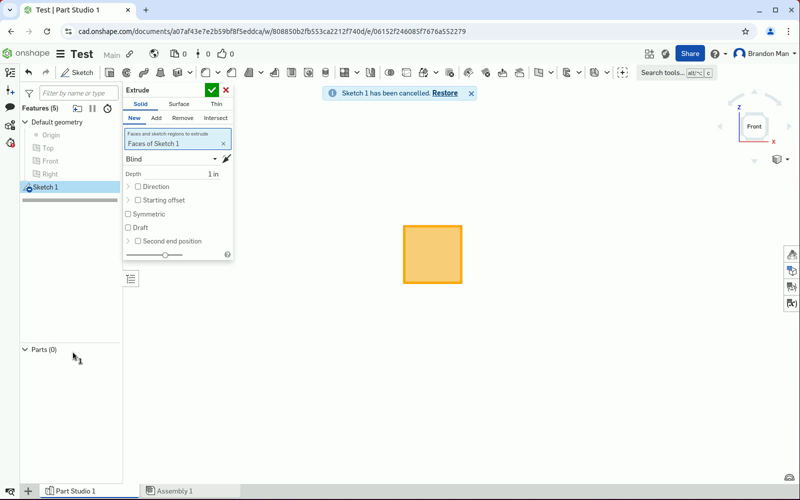
mouse_move(143, 106)
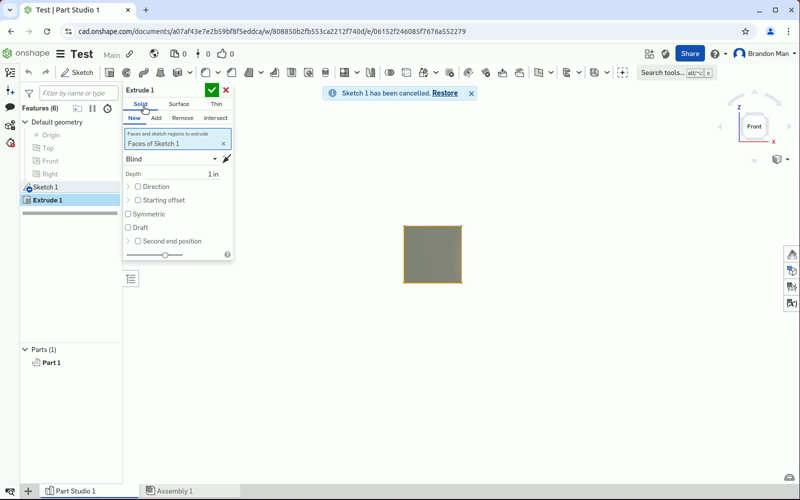
click(143, 106)
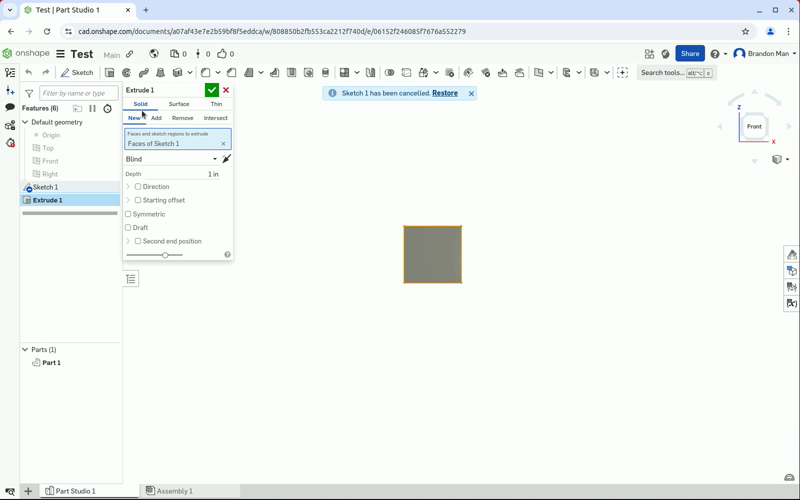
mouse_move(137, 120)
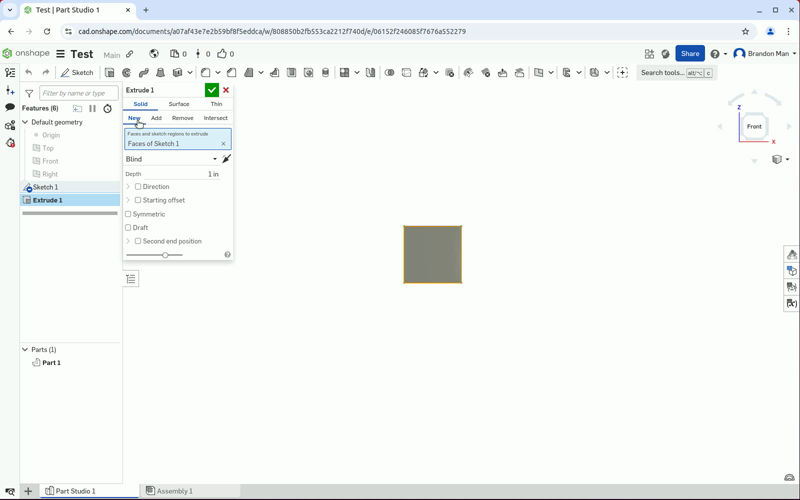
click(137, 120)
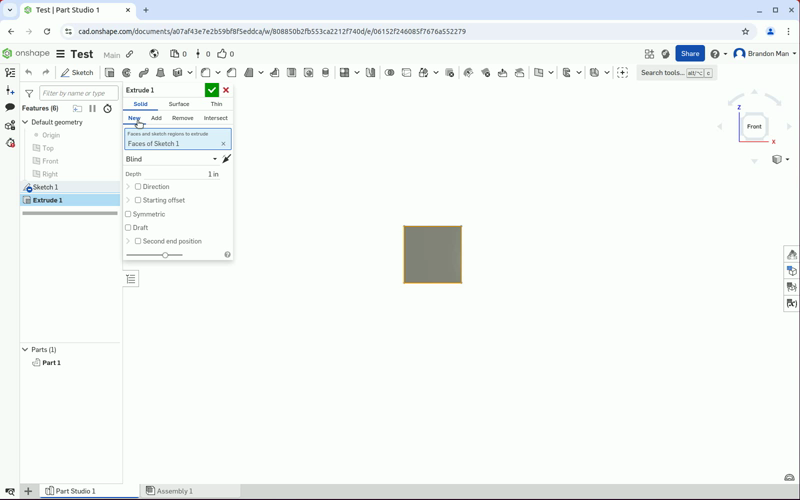
key(tab, 4)
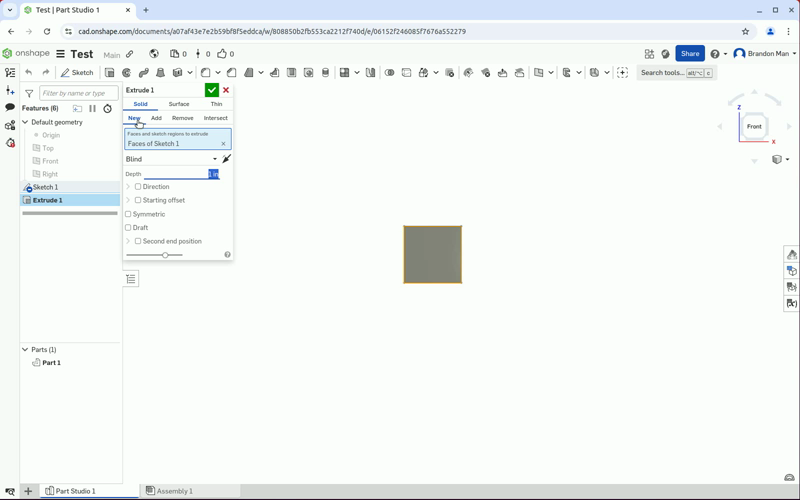
text(11.554)
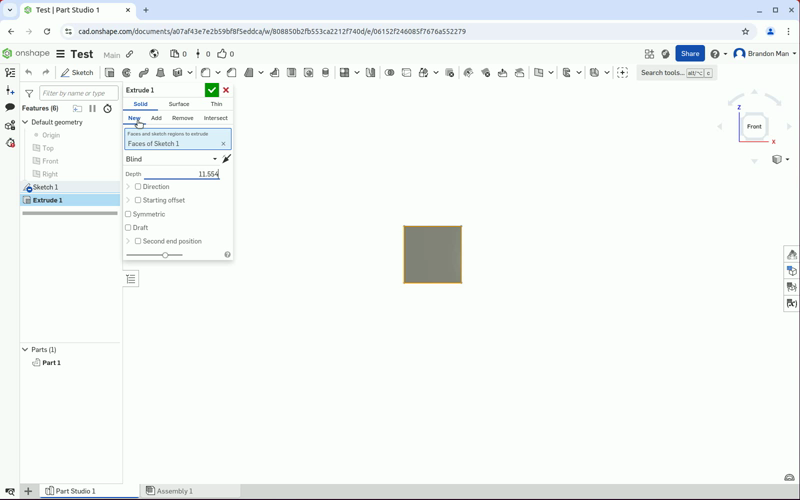
key(enter)
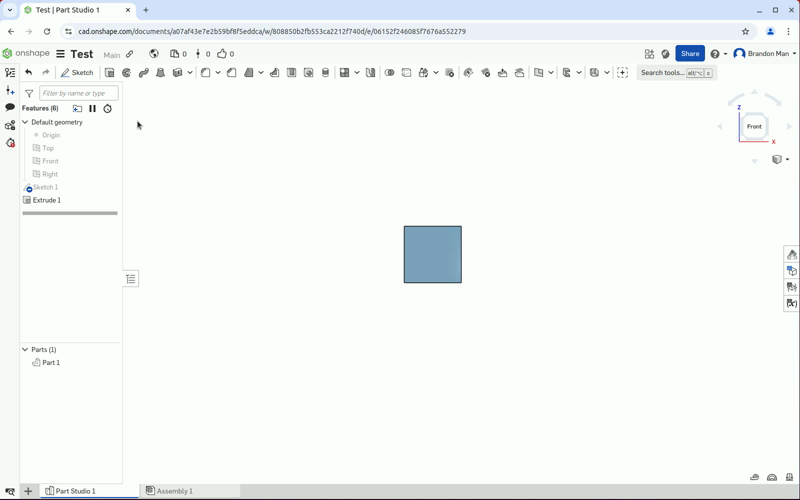
key(shift+h)
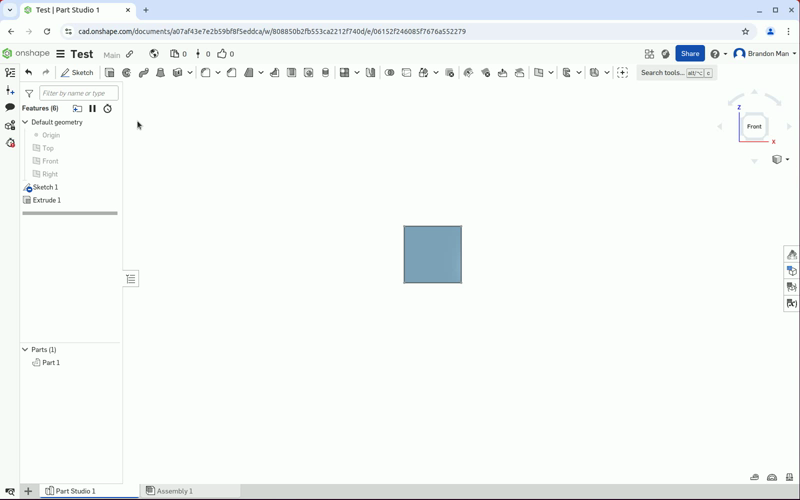
key(shift+h)
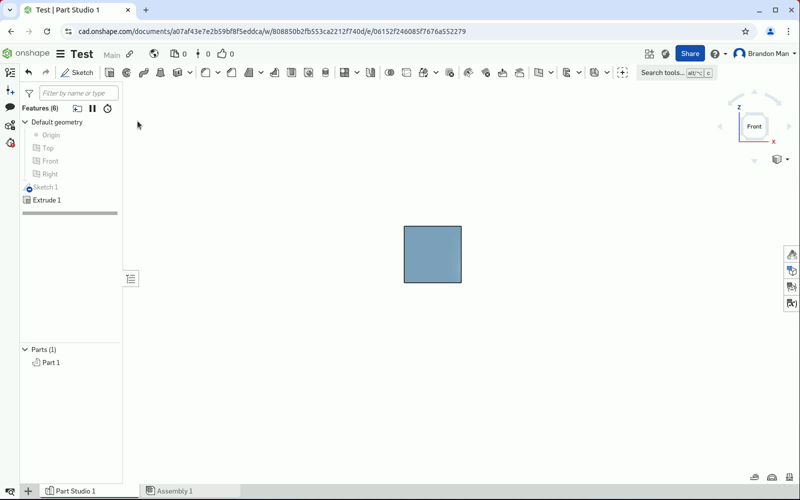
mouse_move(73, 189)
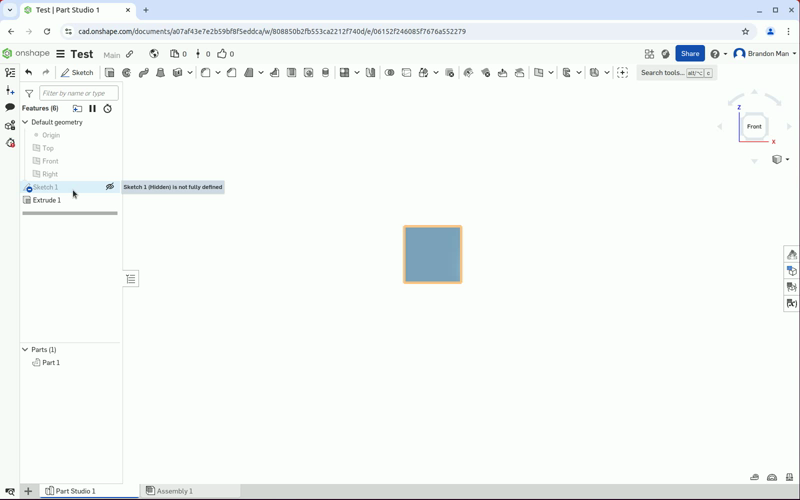
click(73, 189)
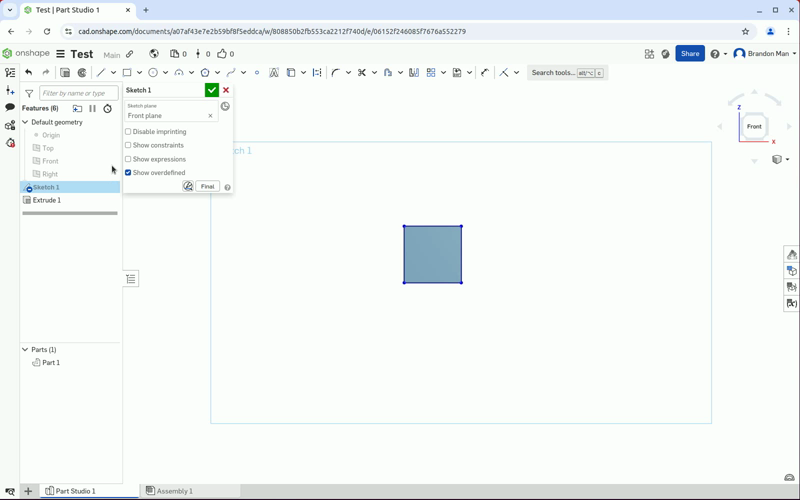
mouse_move(229, 92)
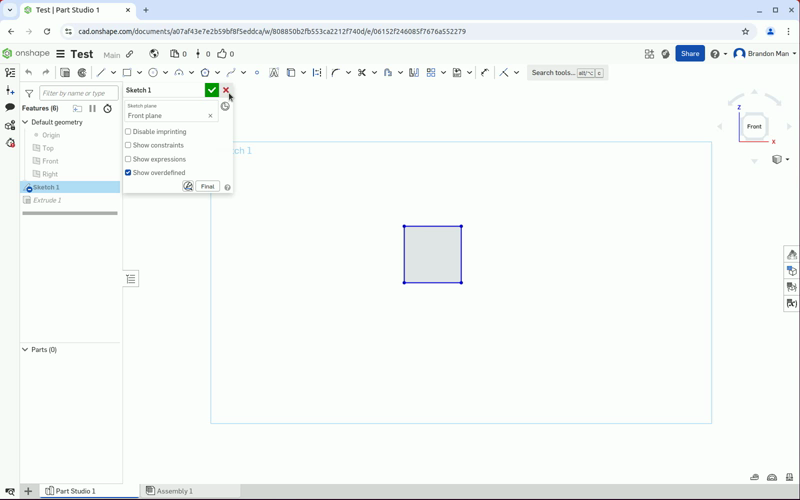
click(229, 92)
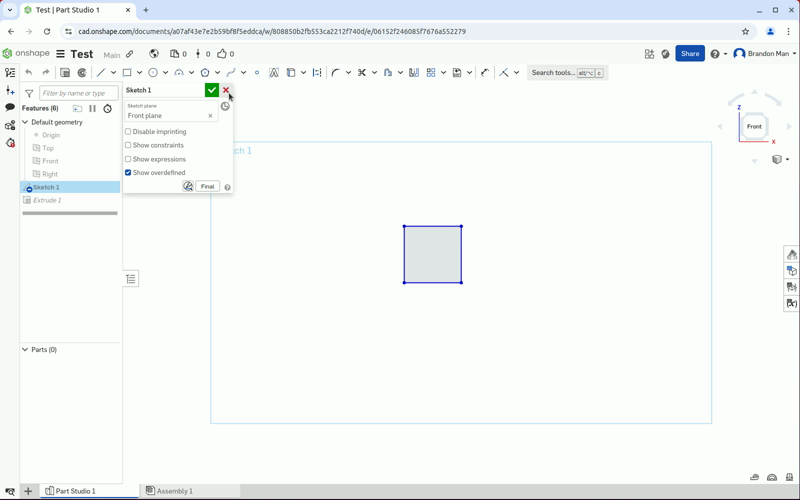
key(shift+s)
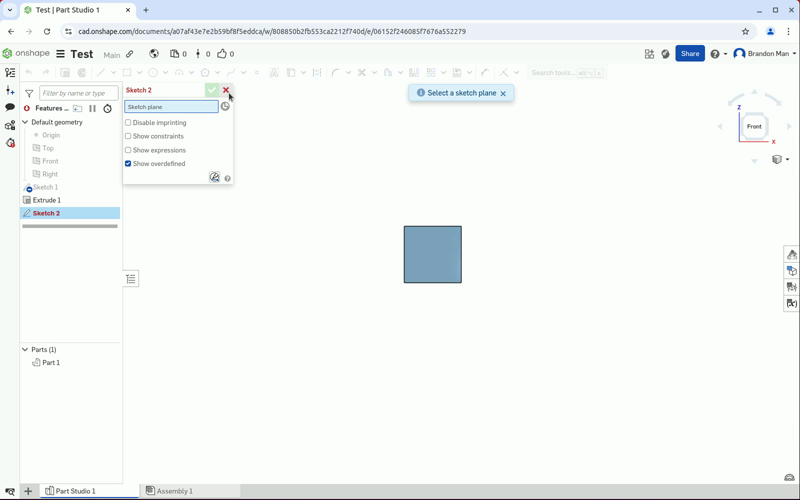
mouse_move(73, 163)
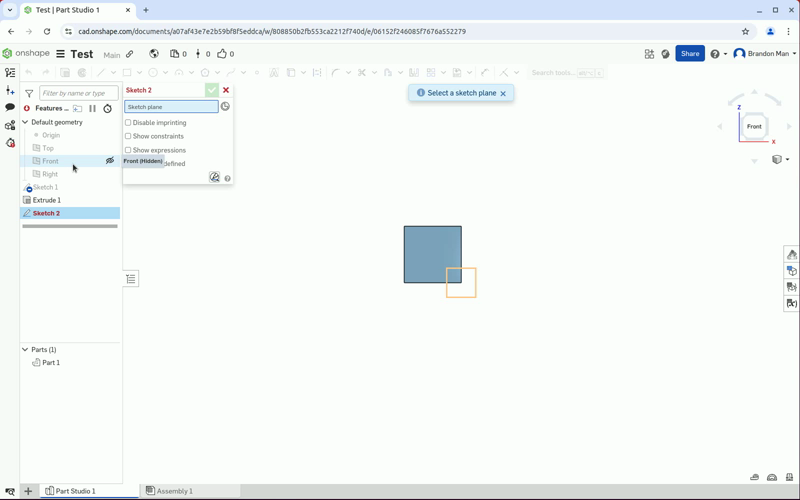
click(73, 163)
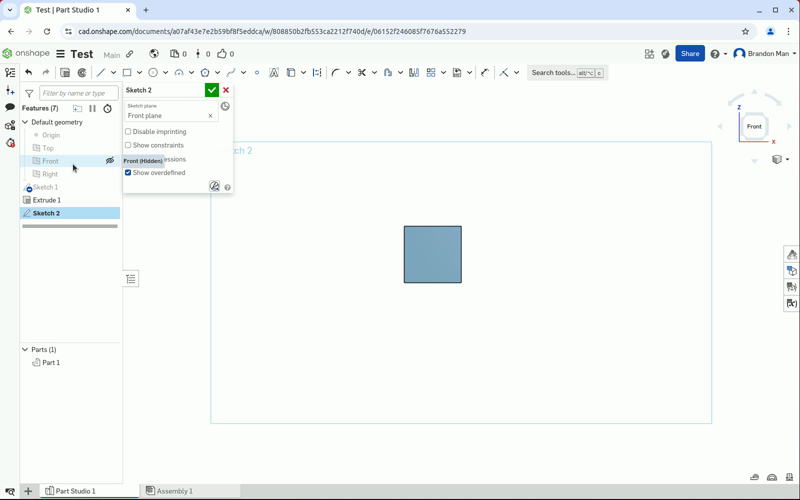
mouse_move(73, 352)
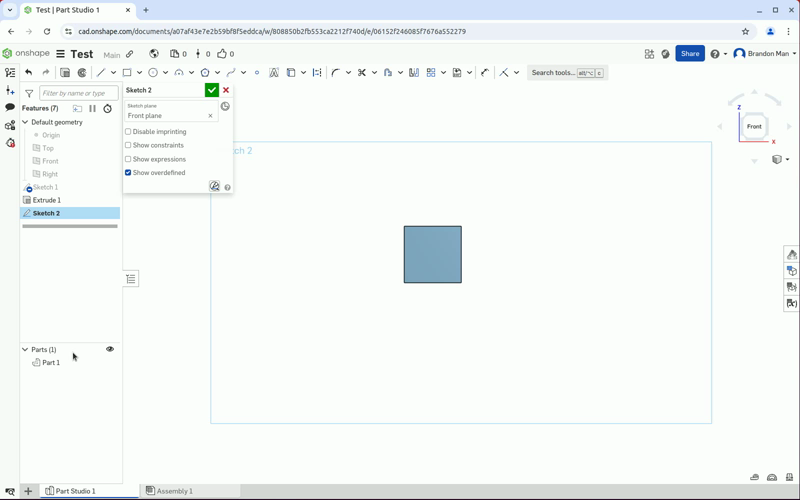
key(y)
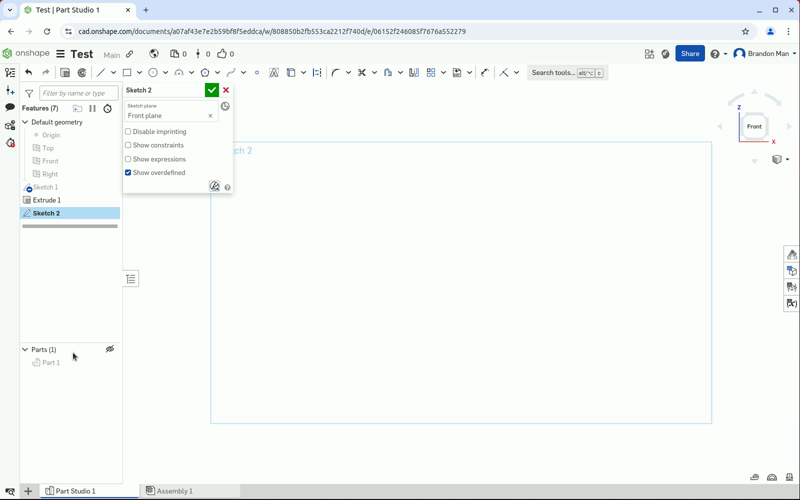
key(l)
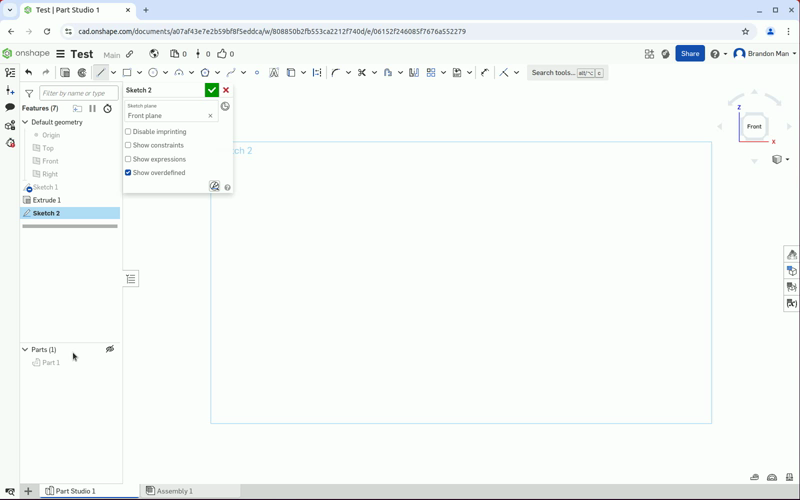
key_down(shift)
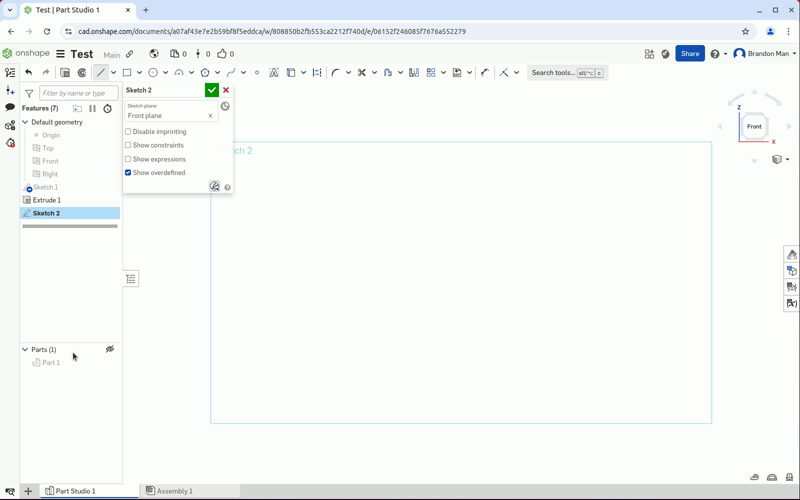
mouse_move(404, 395)
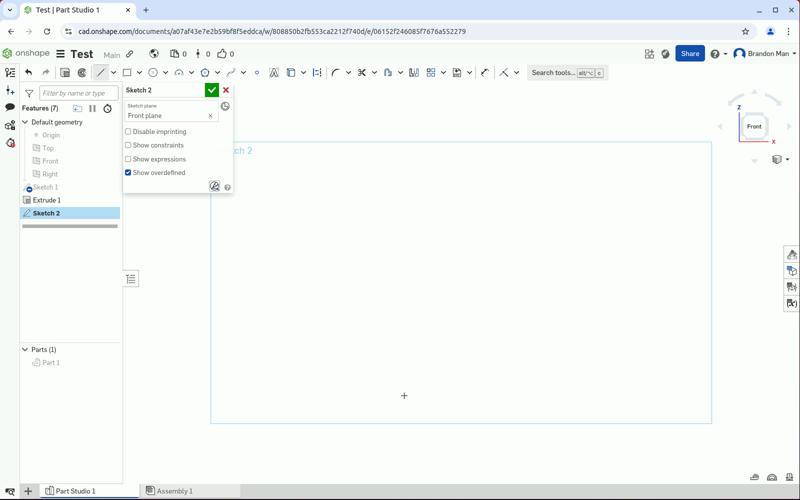
click(404, 395)
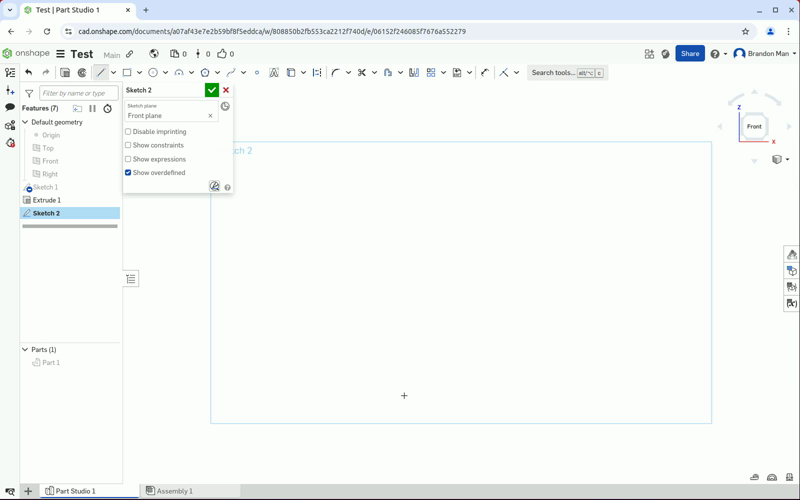
key_up(shift)
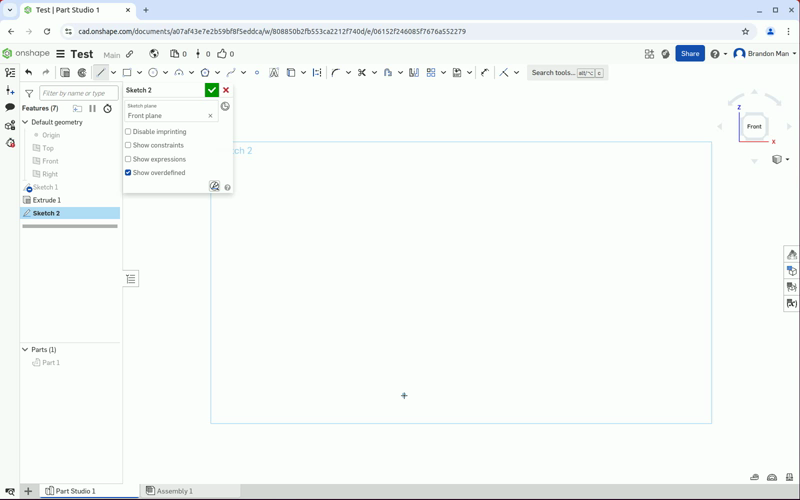
key_down(shift)
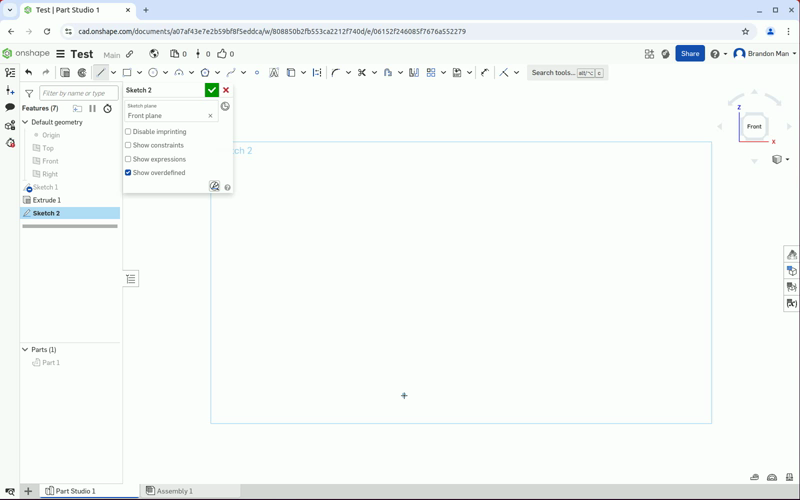
mouse_move(434, 395)
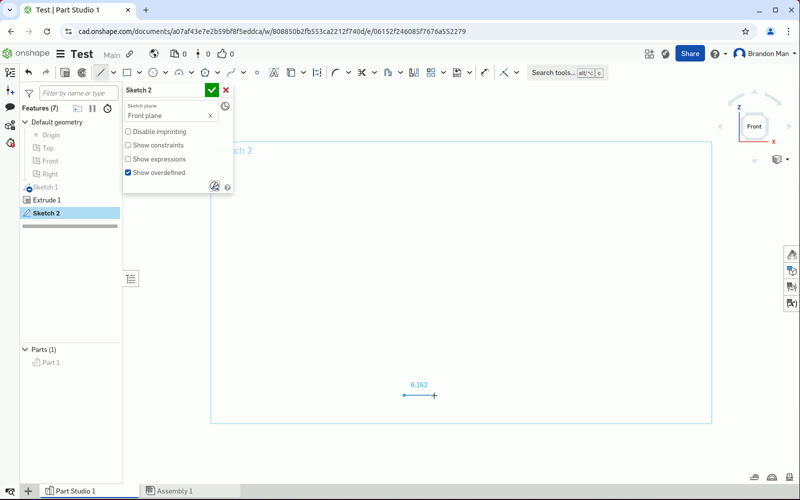
mouse_move(461, 395)
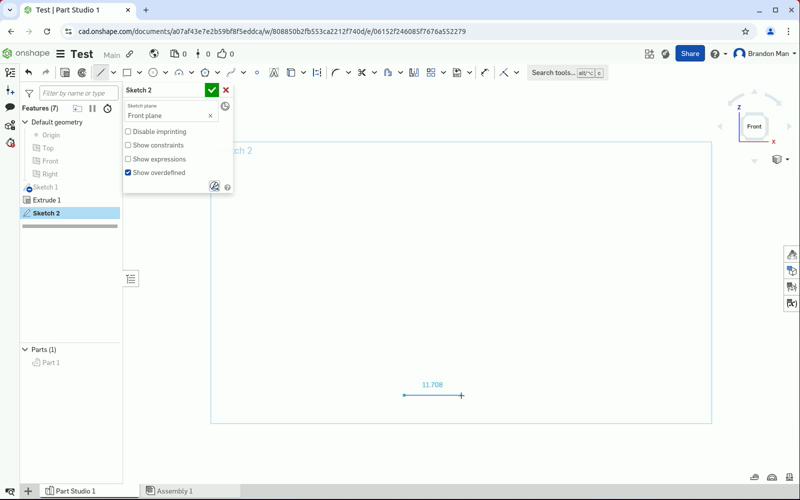
click(461, 395)
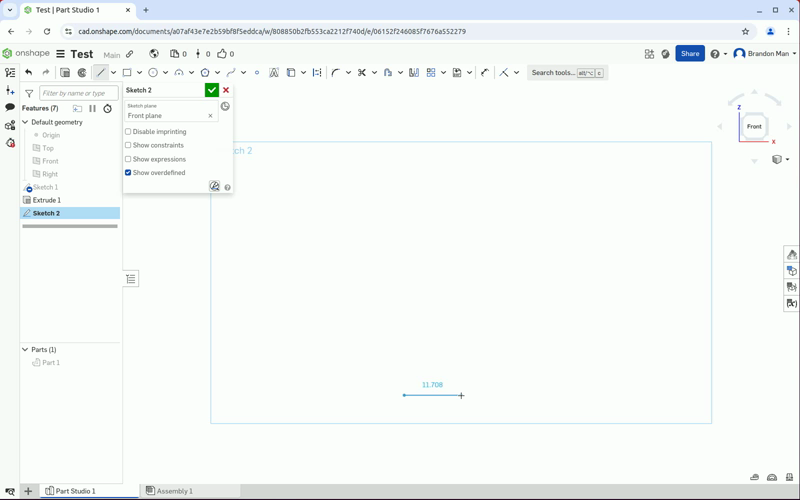
key_up(shift)
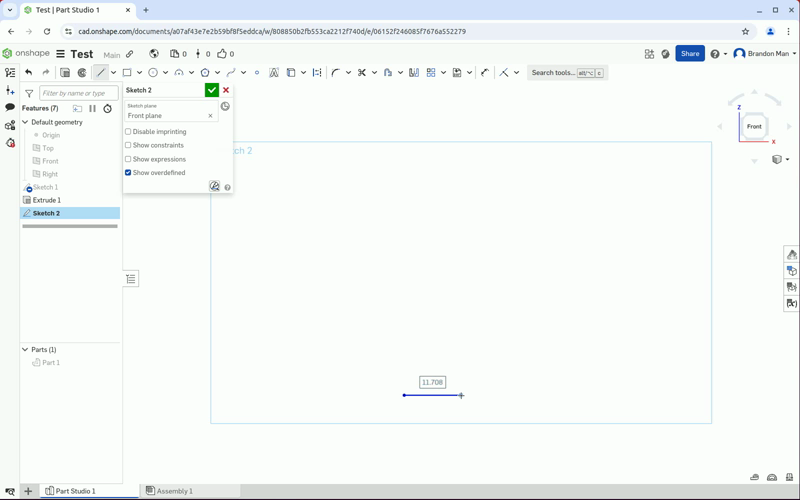
key_down(shift)
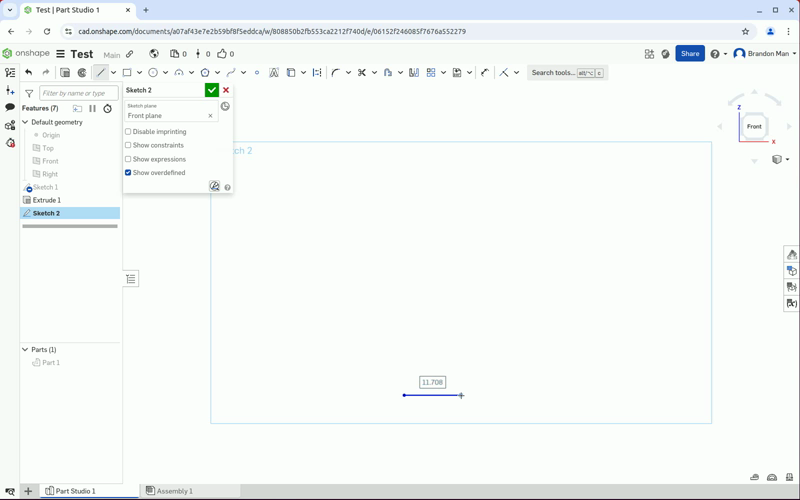
mouse_move(491, 395)
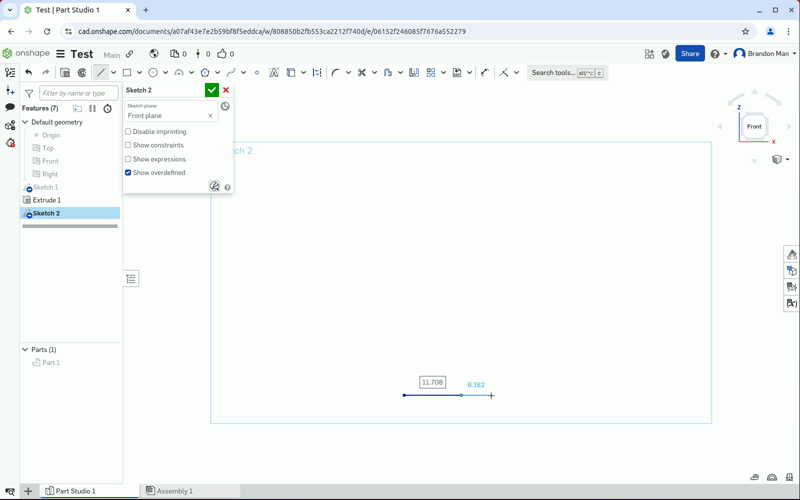
mouse_move(461, 338)
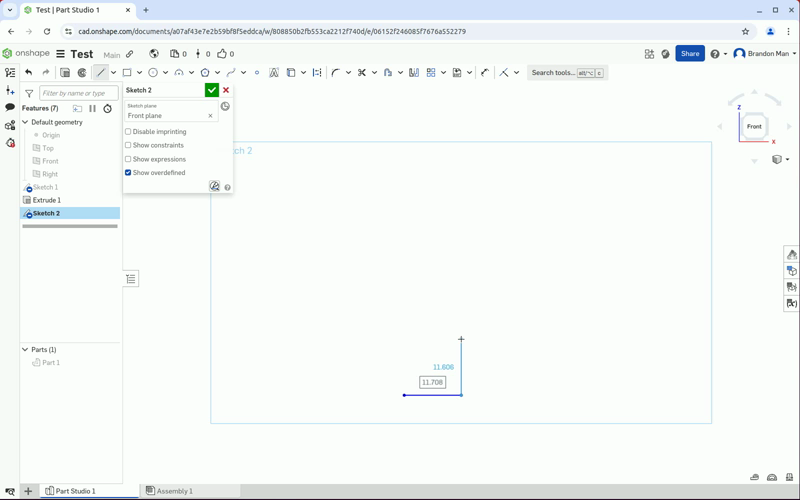
click(461, 338)
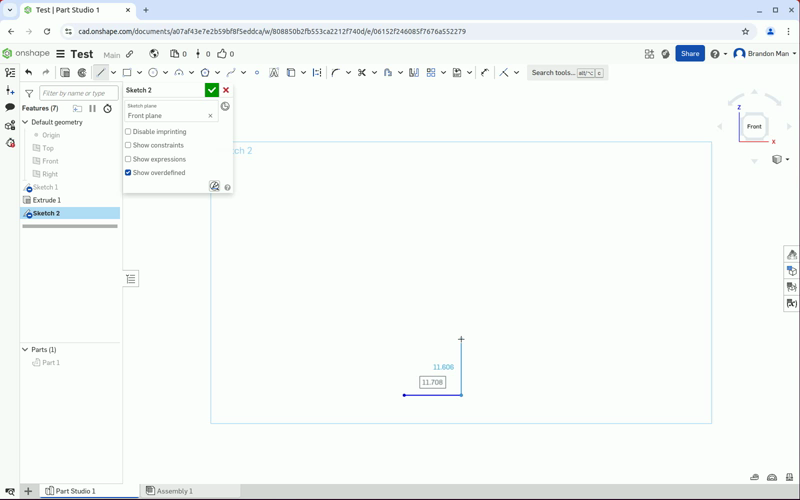
key_up(shift)
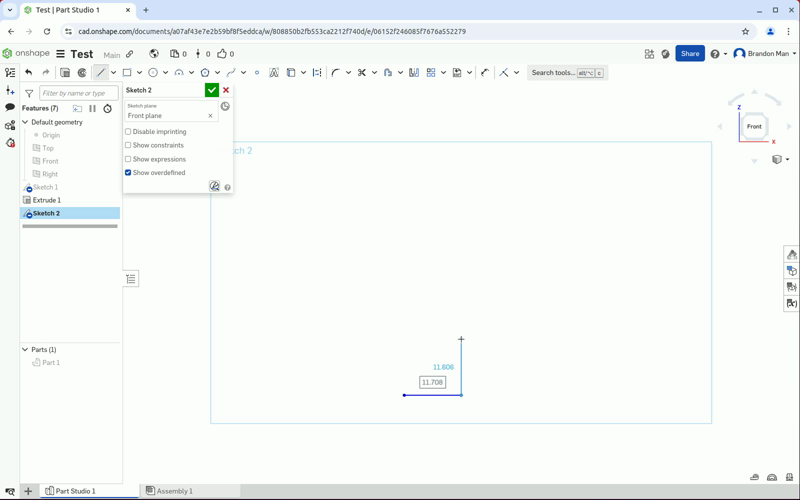
key_down(shift)
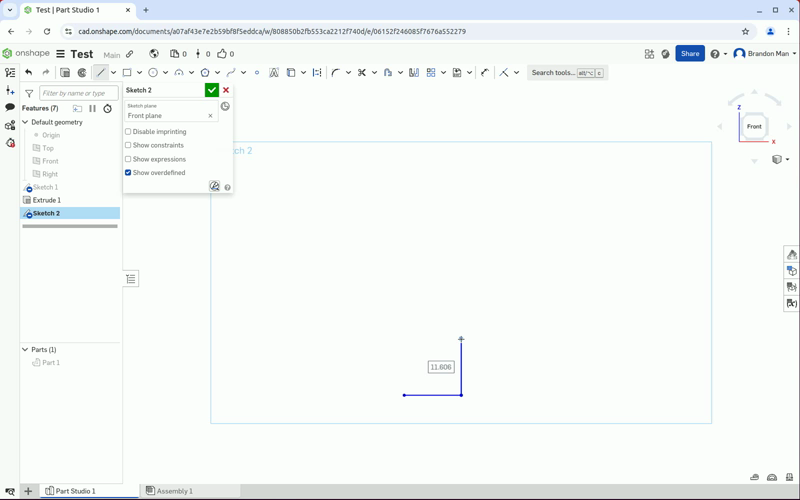
mouse_move(491, 338)
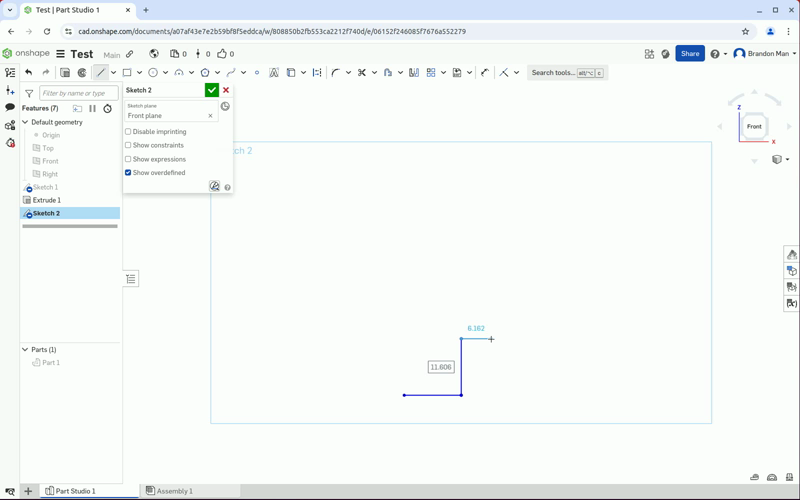
mouse_move(404, 338)
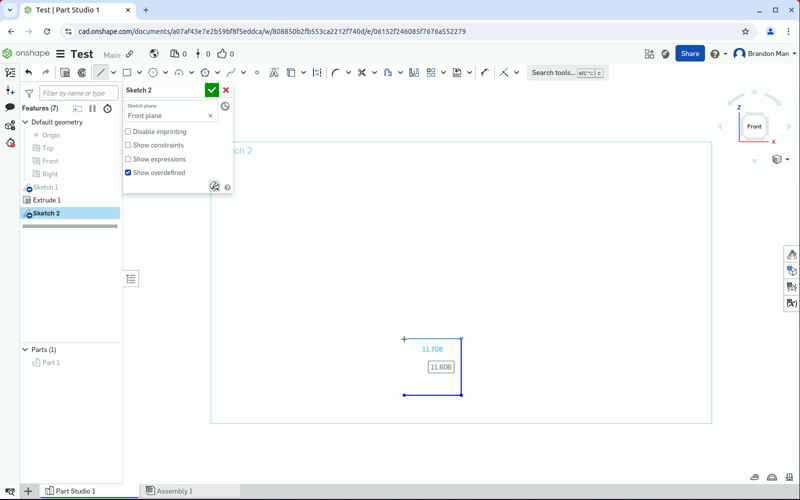
click(404, 338)
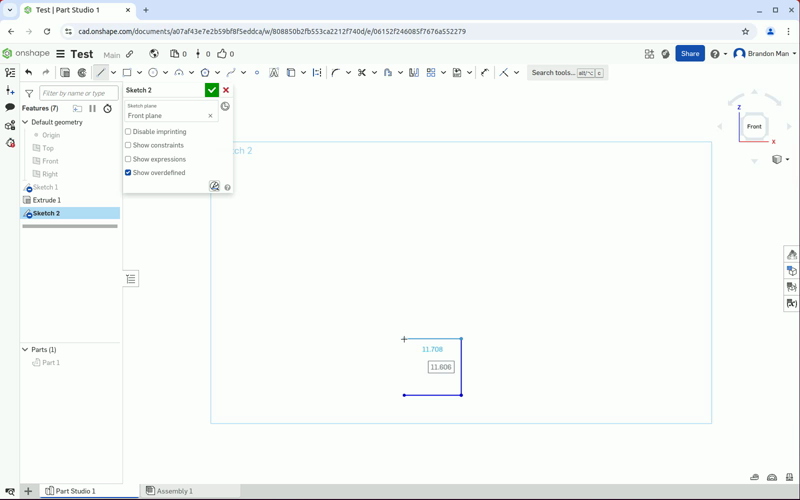
key_up(shift)
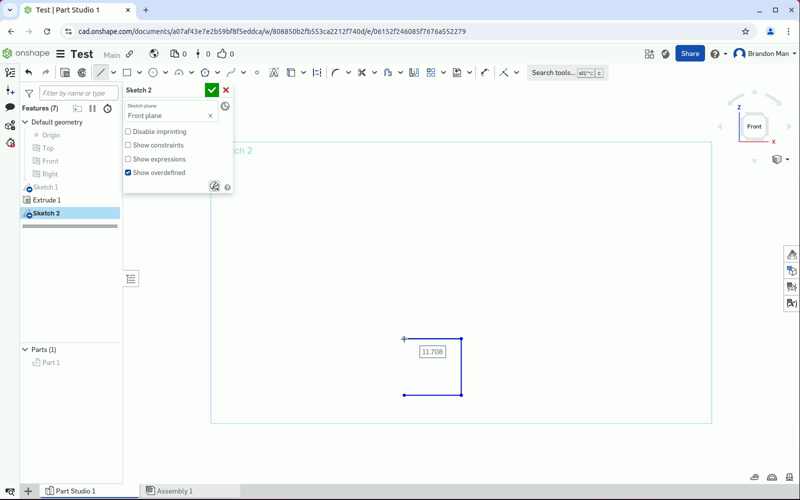
mouse_move(434, 338)
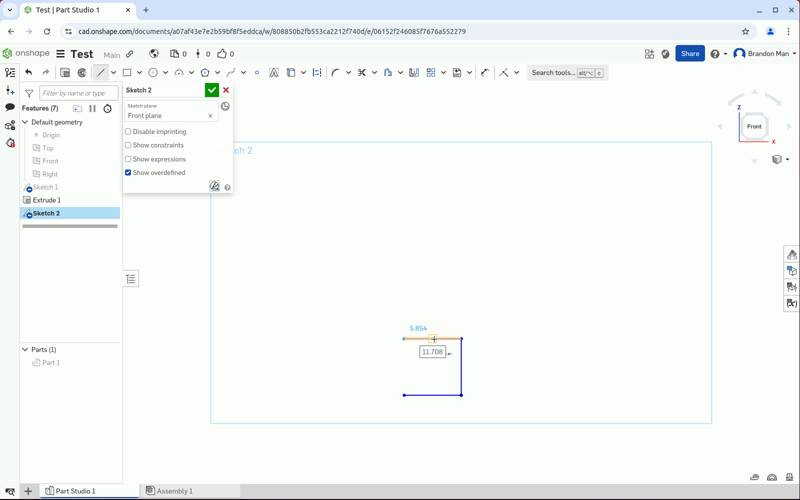
key_down(shift)
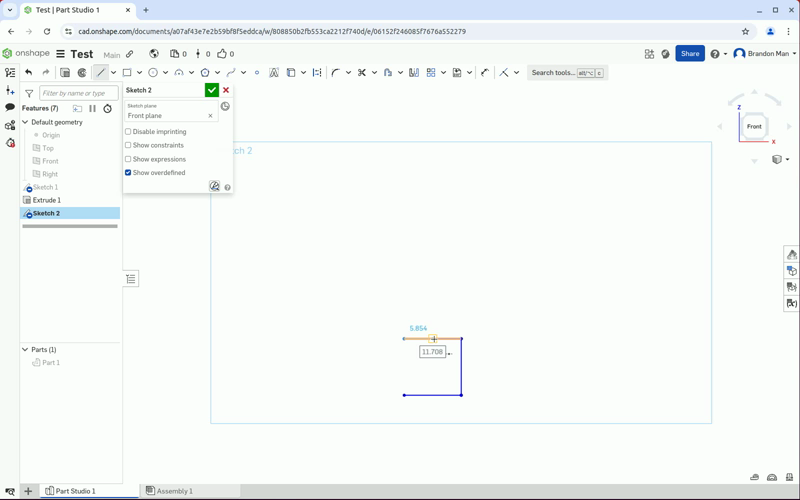
mouse_move(404, 395)
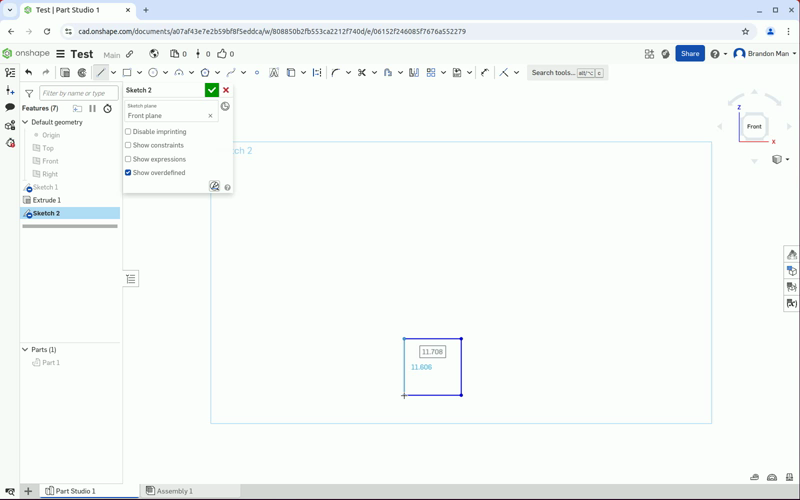
key_up(shift)
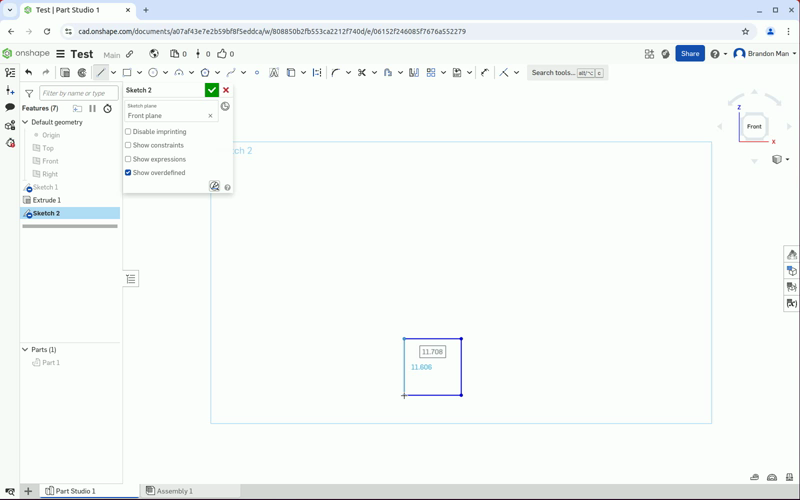
click(404, 395)
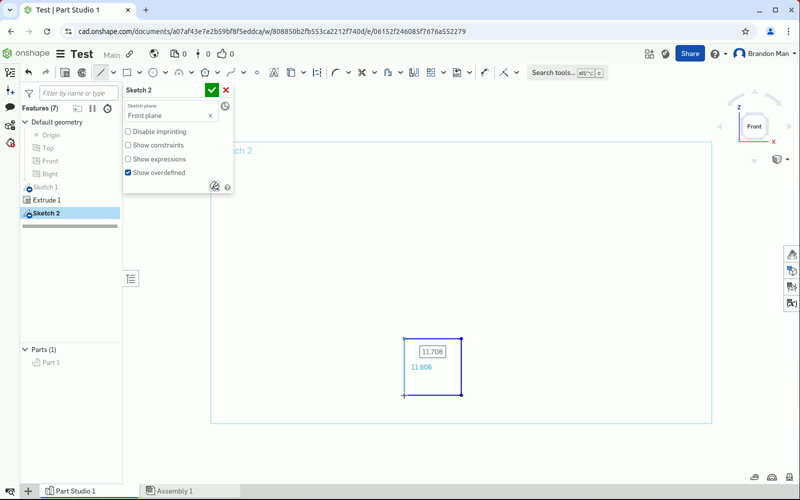
key(esc)
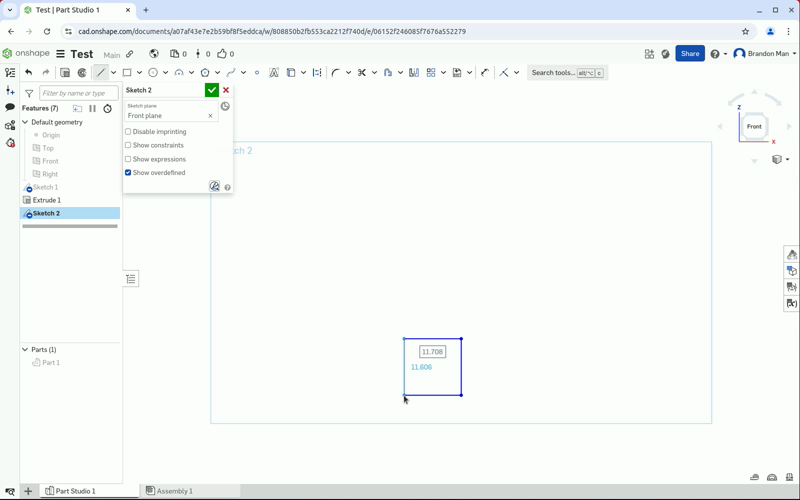
mouse_move(429, 387)
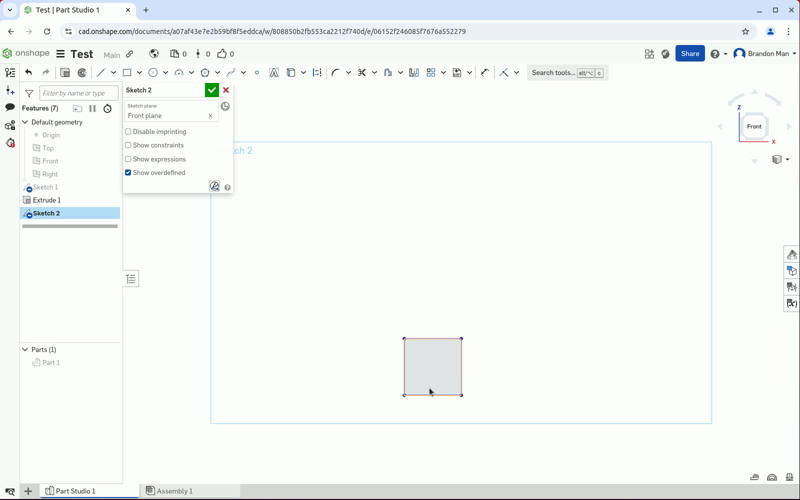
click(429, 387)
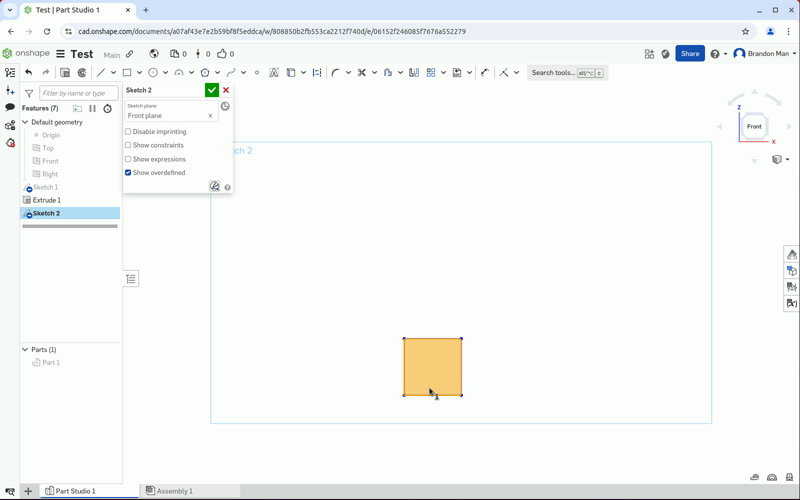
mouse_move(73, 352)
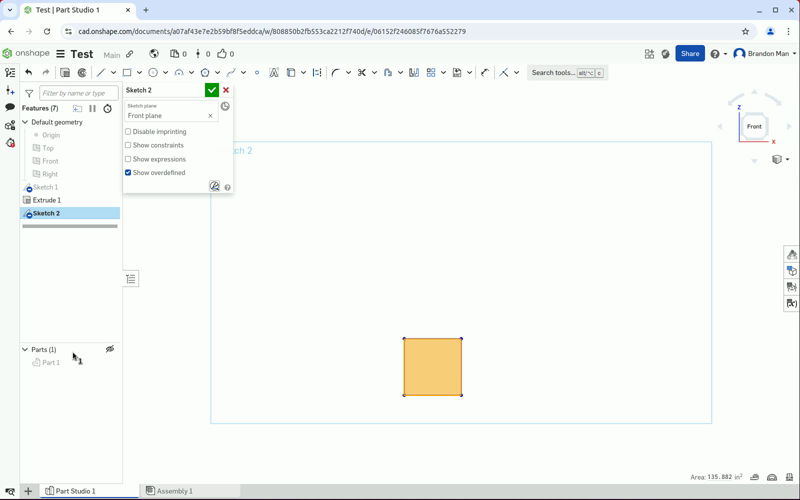
key(shift+y)
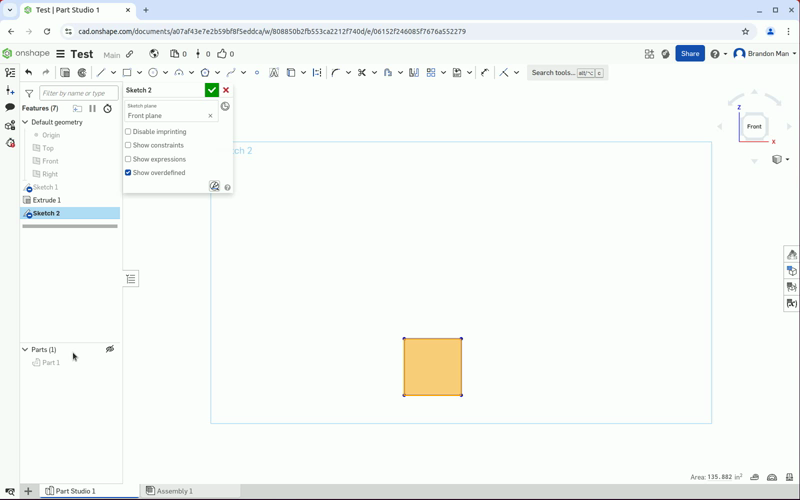
key(shift+e)
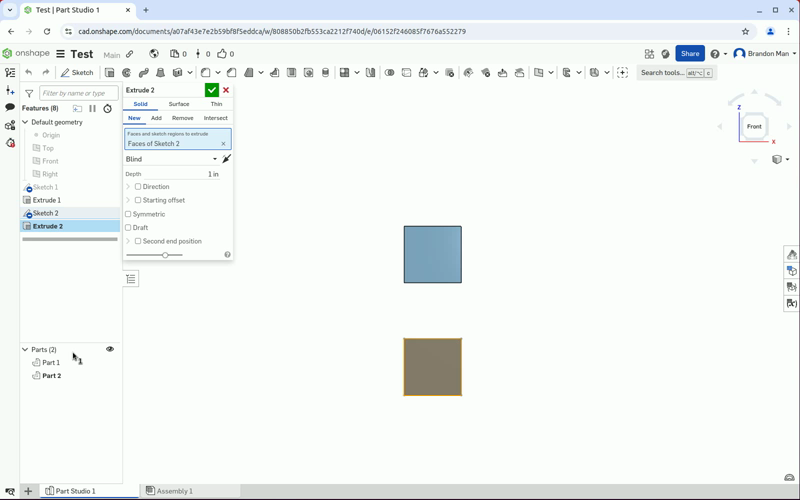
mouse_move(143, 106)
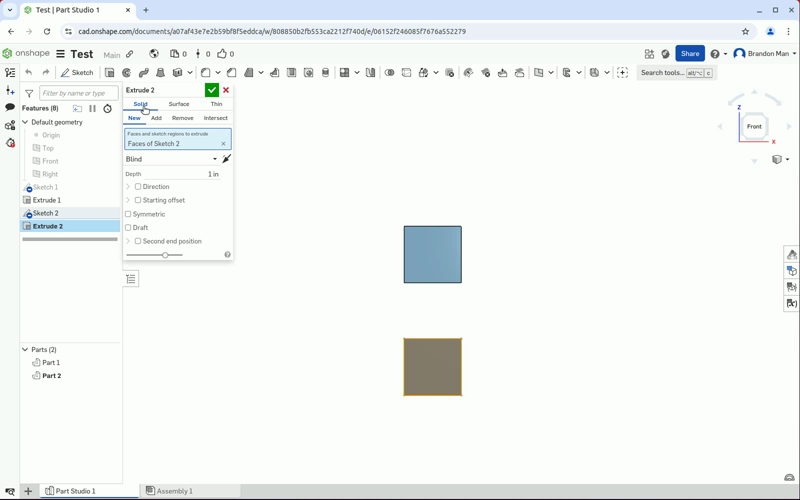
click(143, 106)
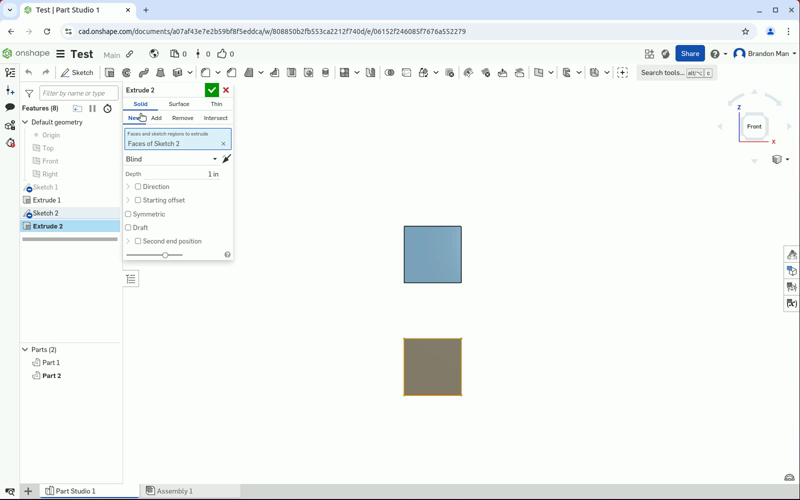
mouse_move(137, 120)
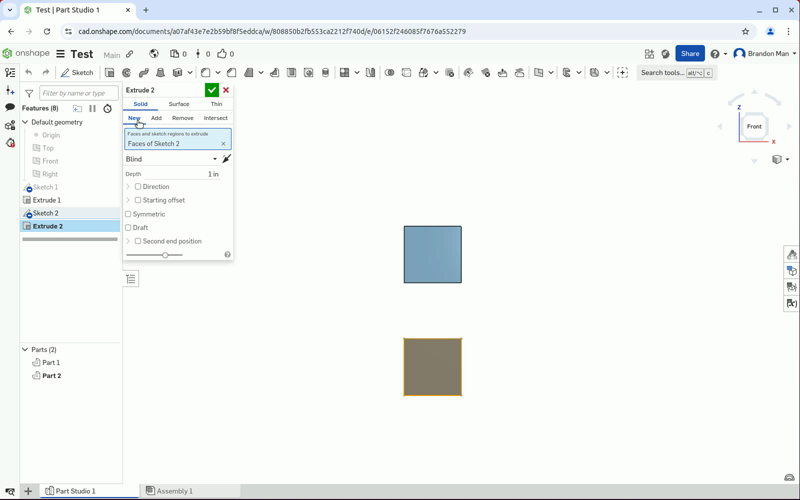
click(137, 120)
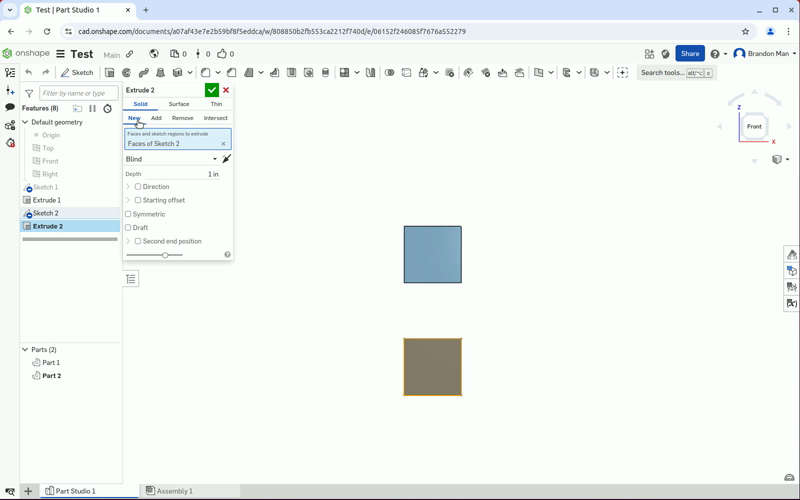
key(tab, 4)
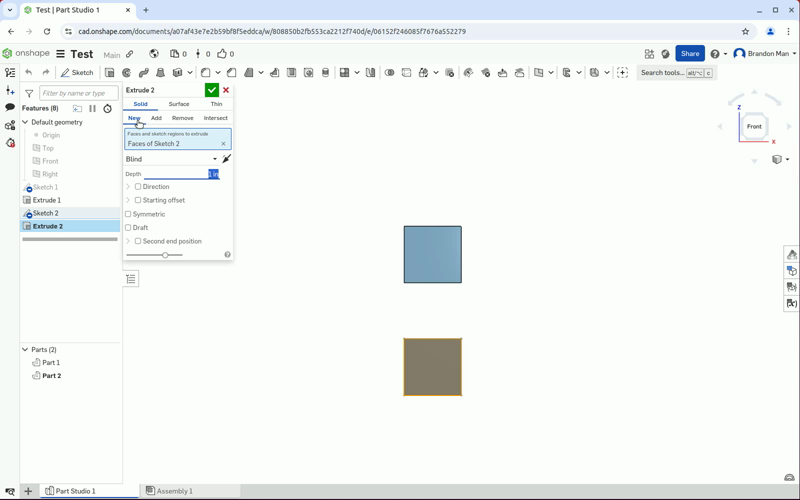
text(11.554)
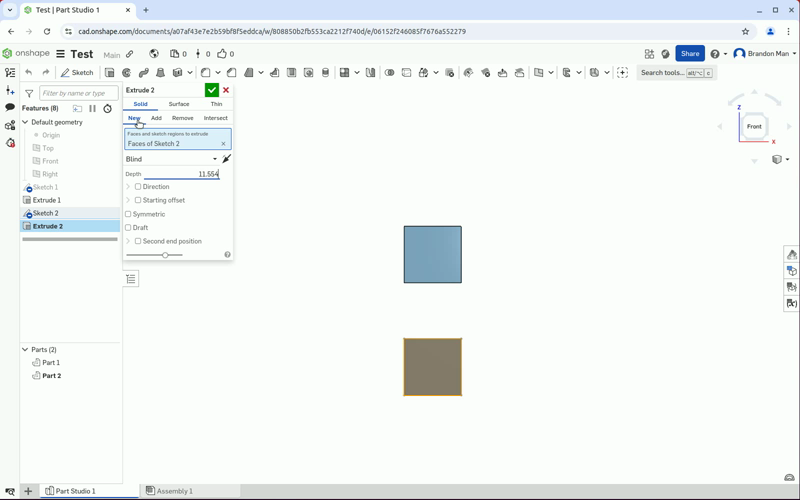
key(enter)
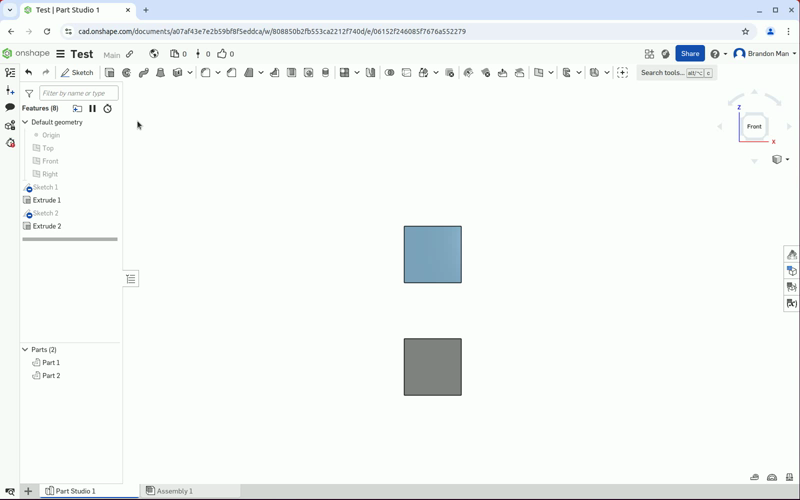
key(shift+h)
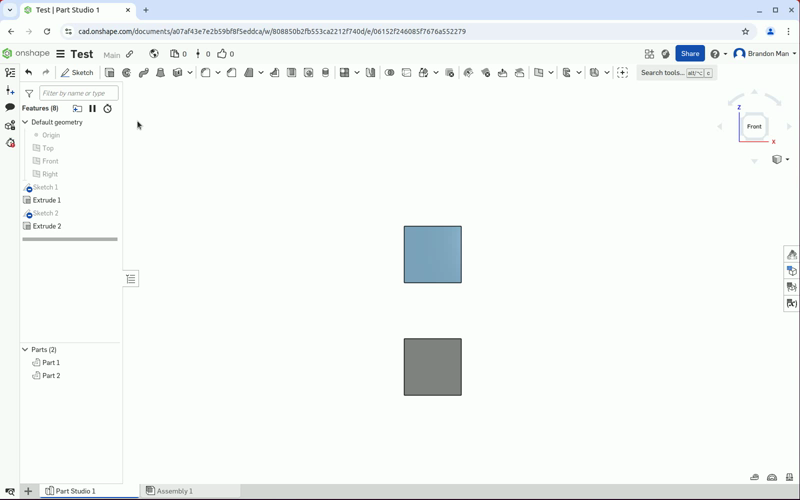
key(shift+h)
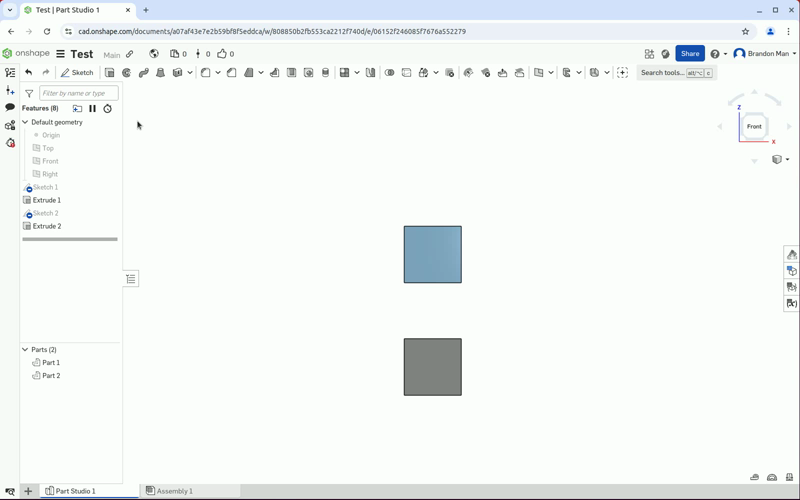
mouse_move(73, 189)
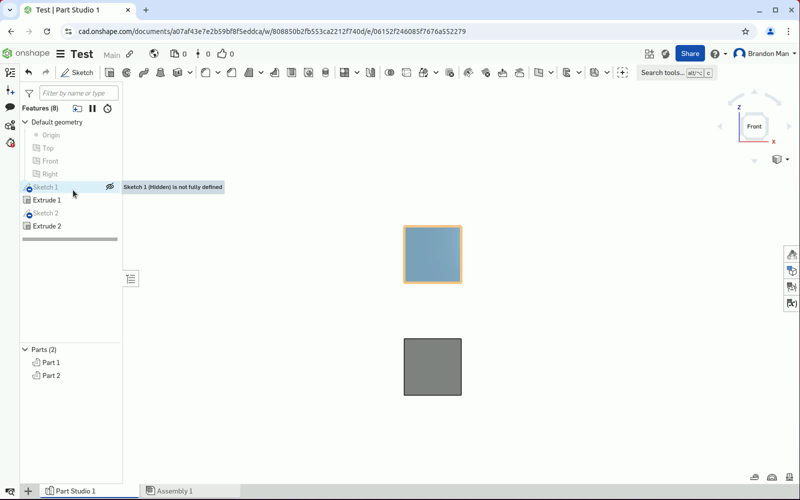
click(73, 189)
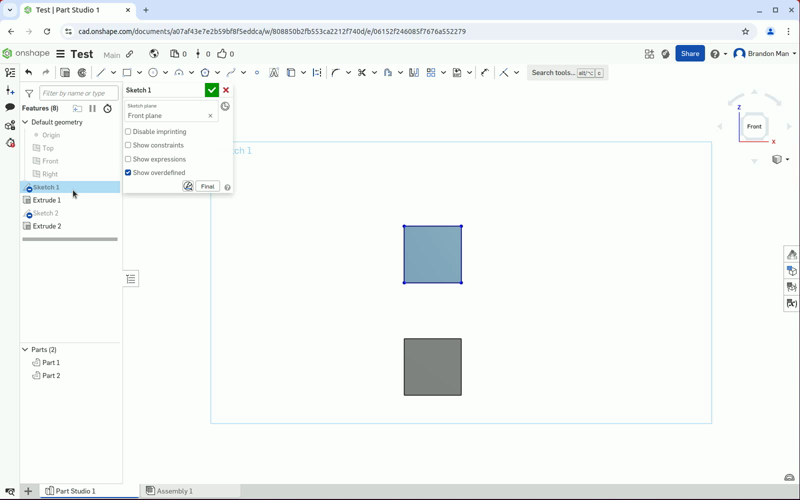
mouse_move(229, 92)
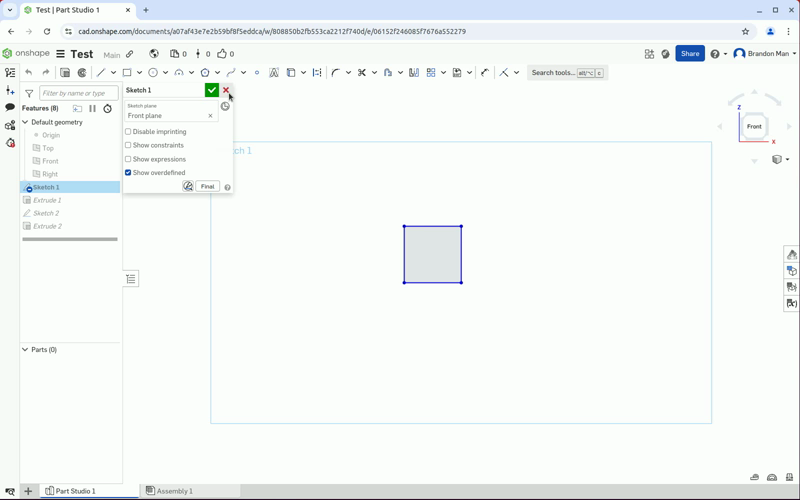
click(229, 92)
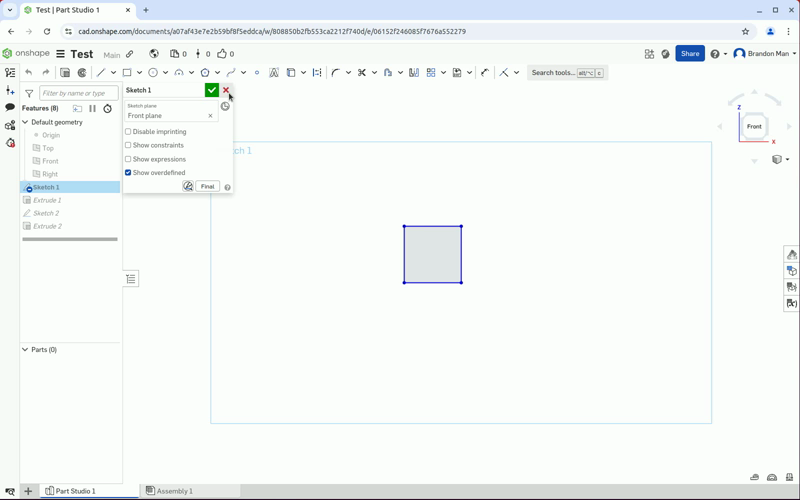
key(shift+s)
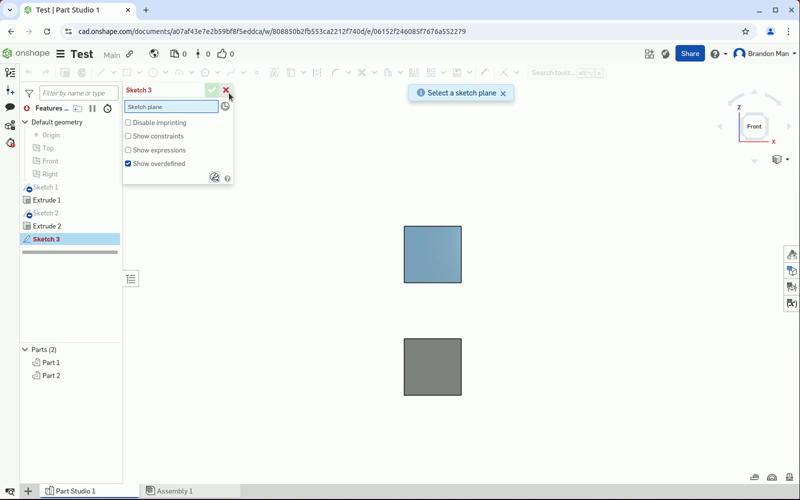
mouse_move(73, 163)
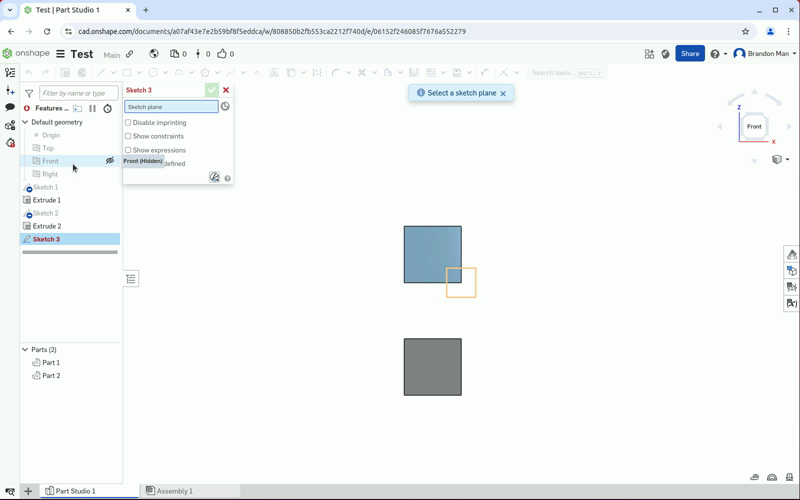
click(73, 163)
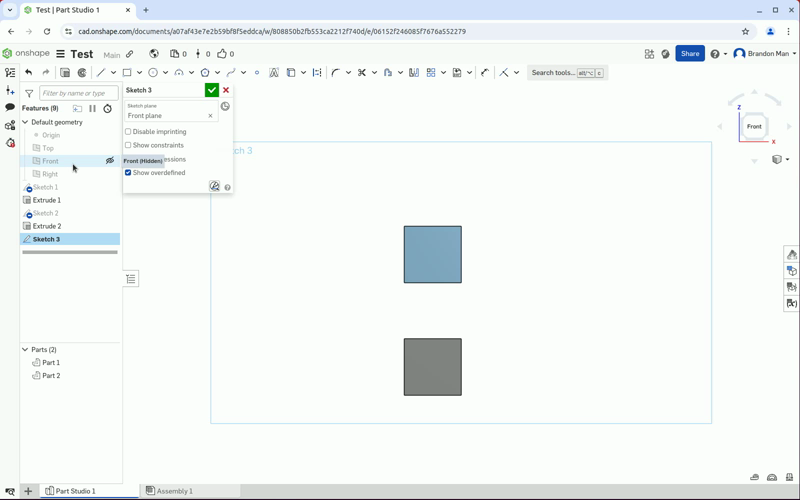
mouse_move(73, 352)
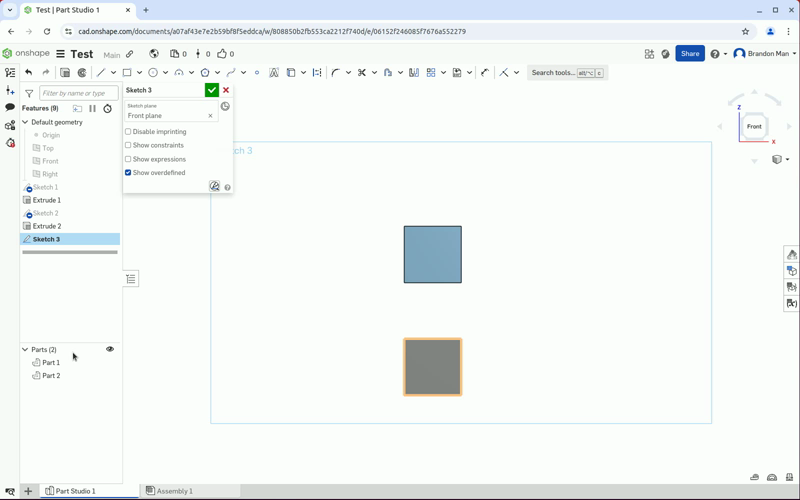
key(y)
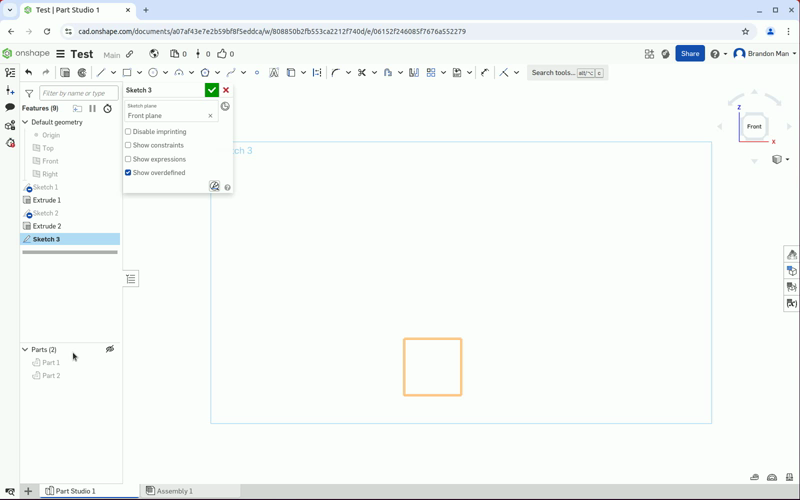
key(l)
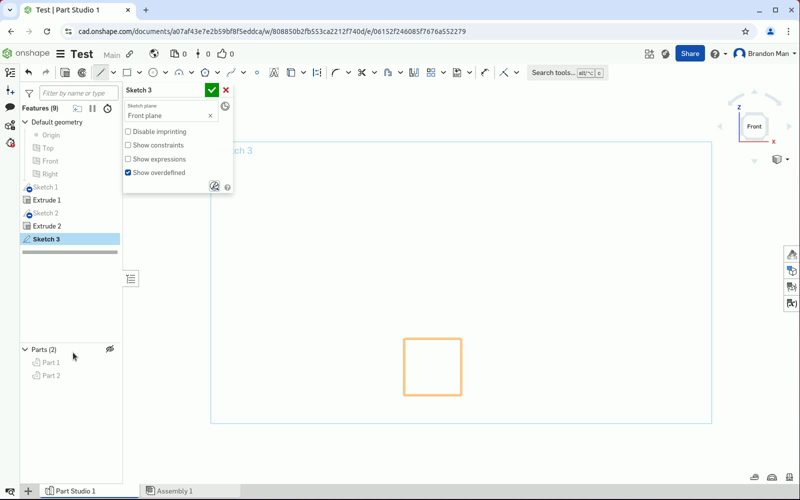
key_down(shift)
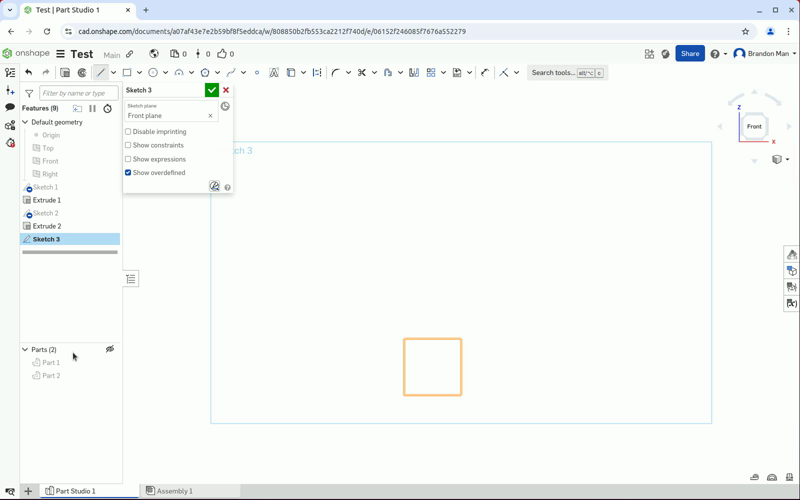
mouse_move(516, 282)
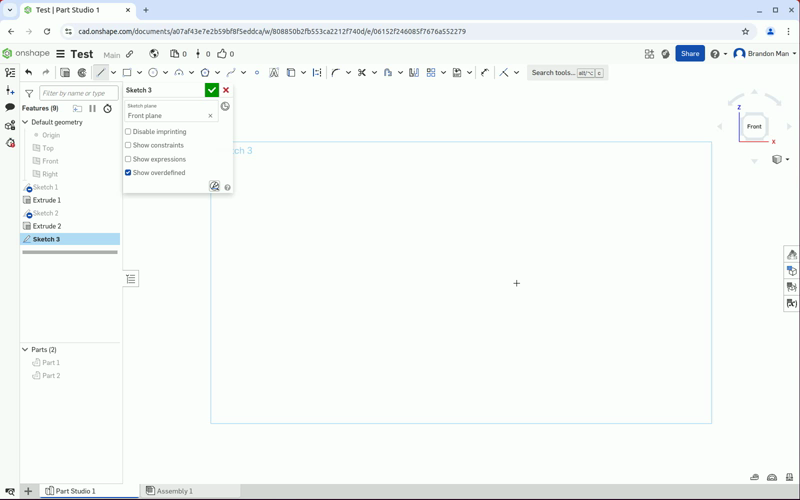
click(516, 282)
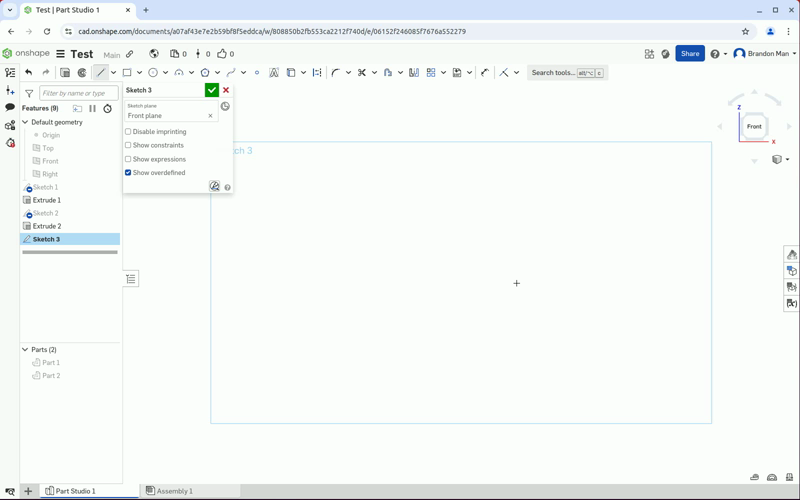
key_up(shift)
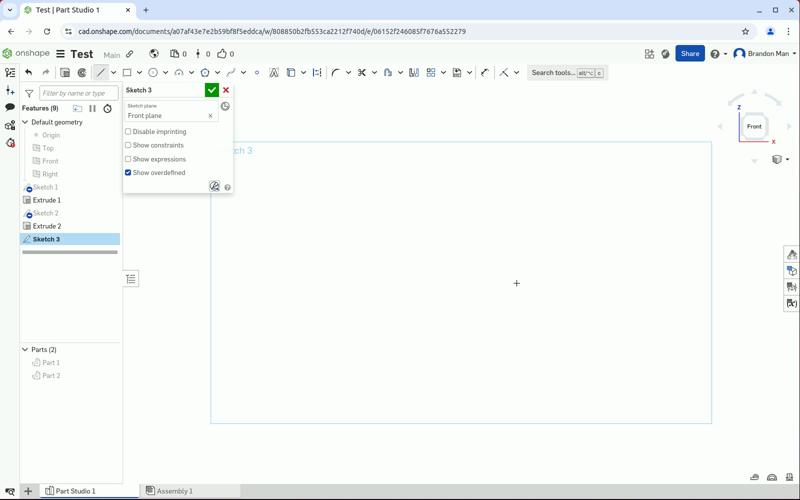
key_down(shift)
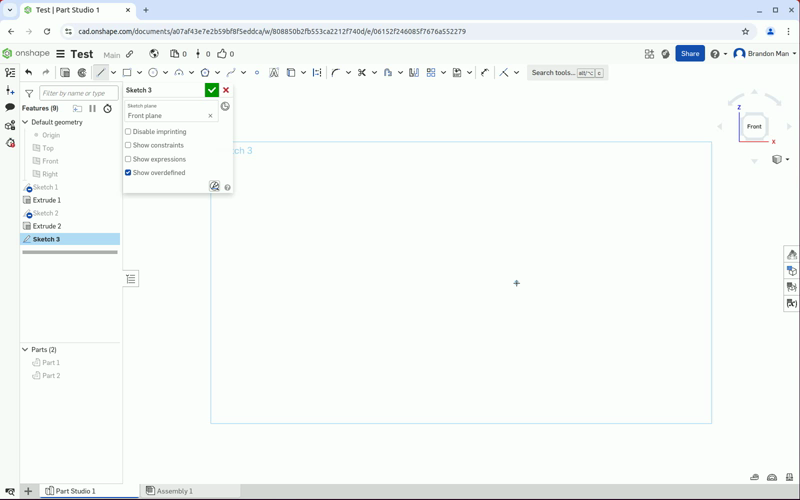
mouse_move(546, 282)
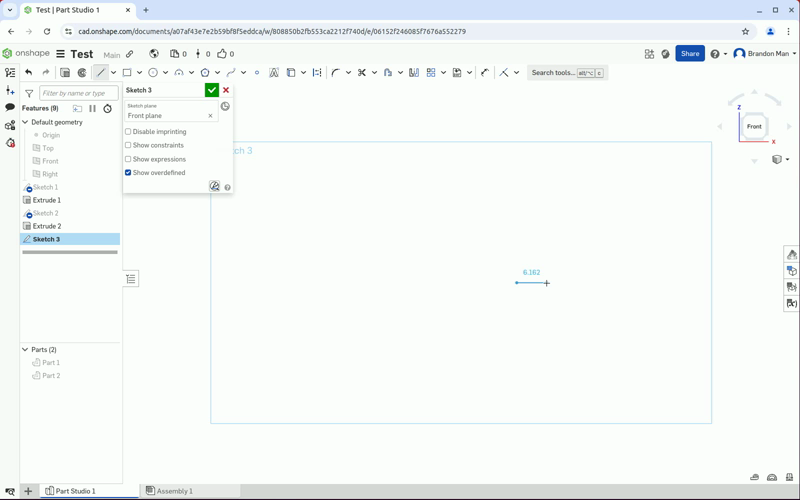
mouse_move(573, 282)
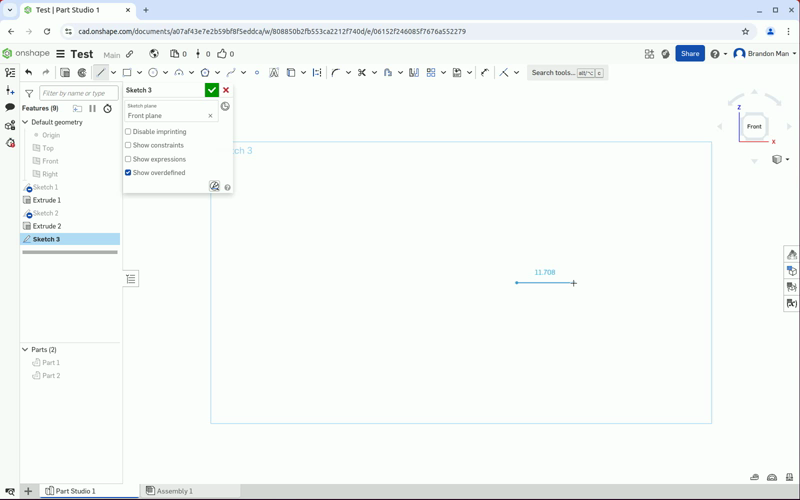
click(573, 282)
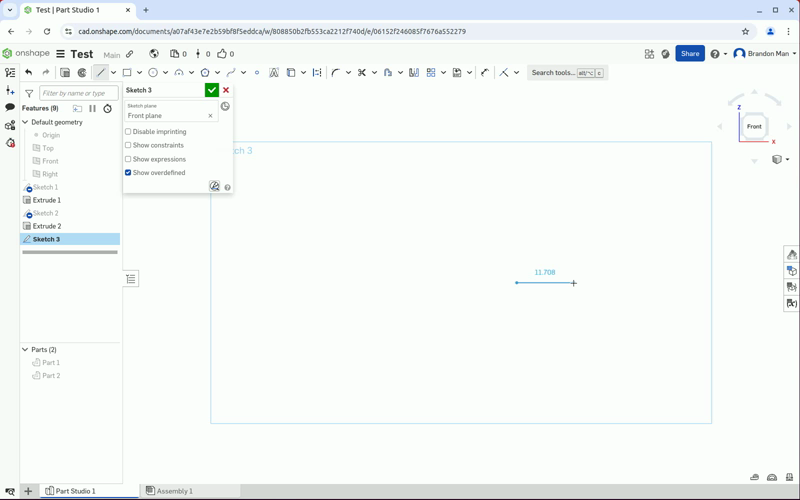
key_up(shift)
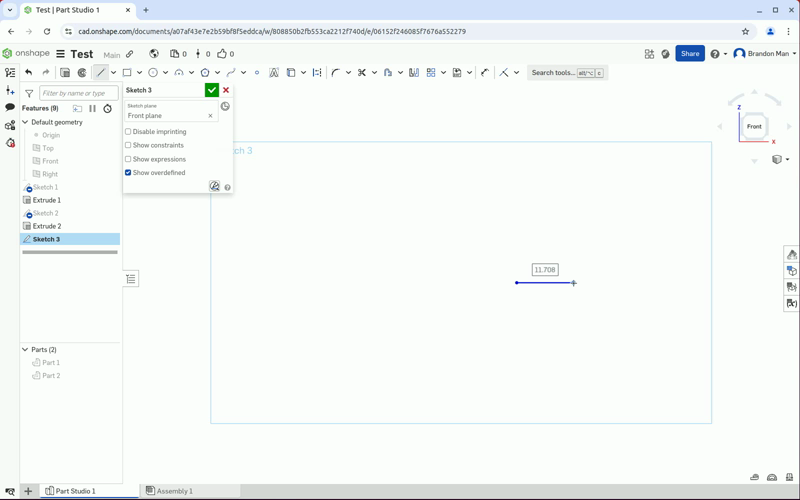
key_down(shift)
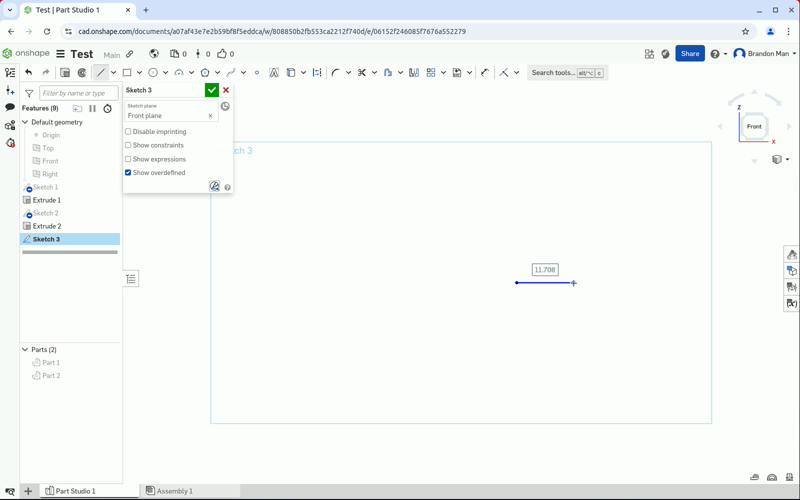
mouse_move(589, 282)
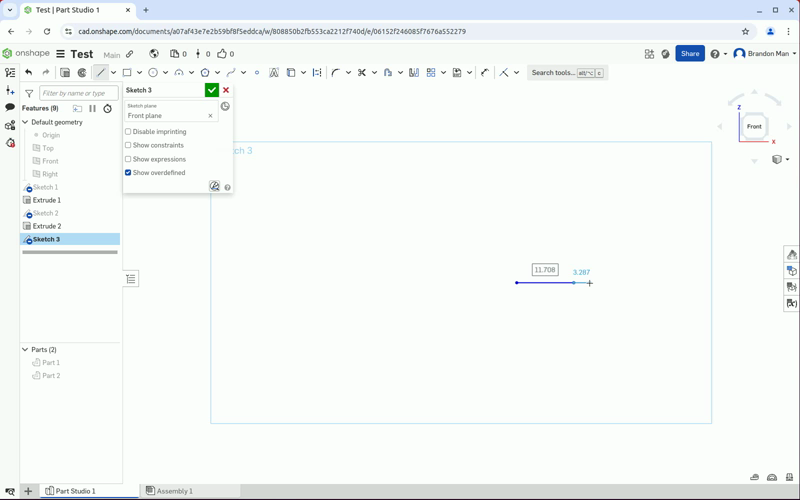
mouse_move(573, 226)
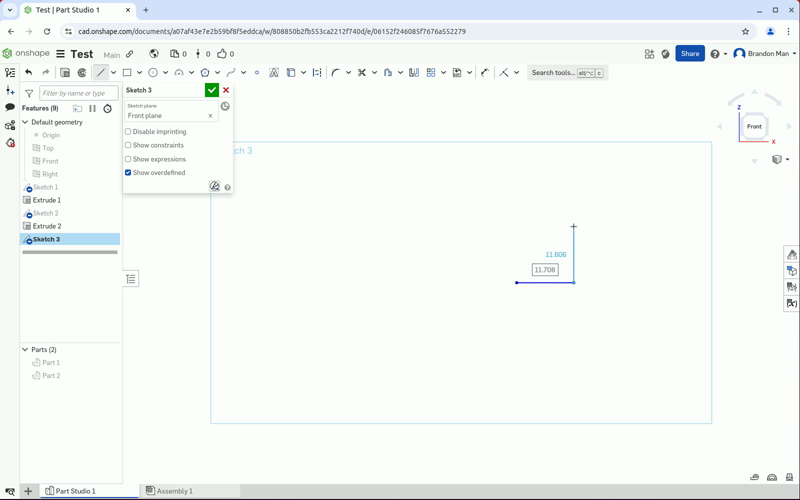
click(573, 226)
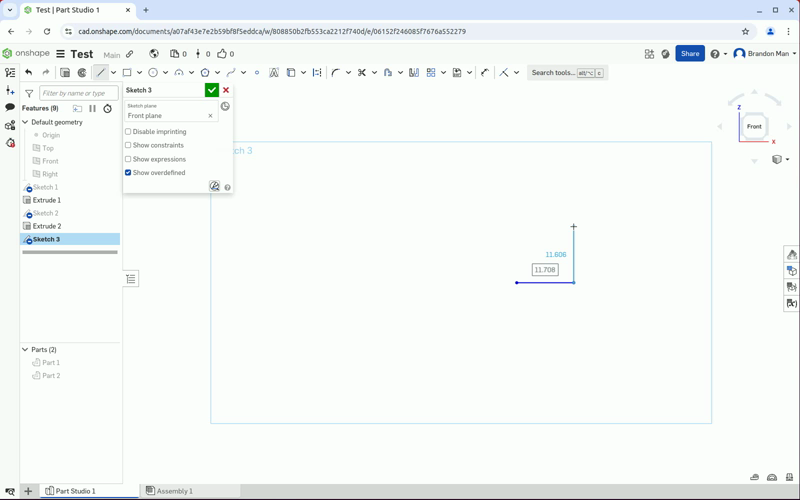
key_up(shift)
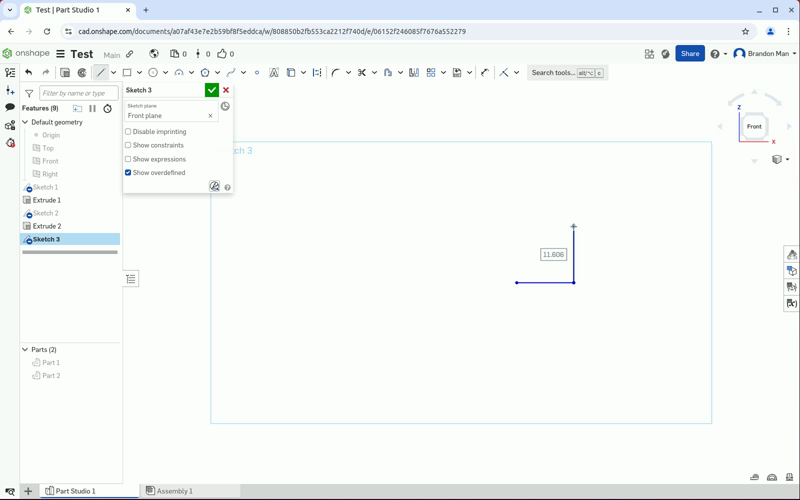
key_down(shift)
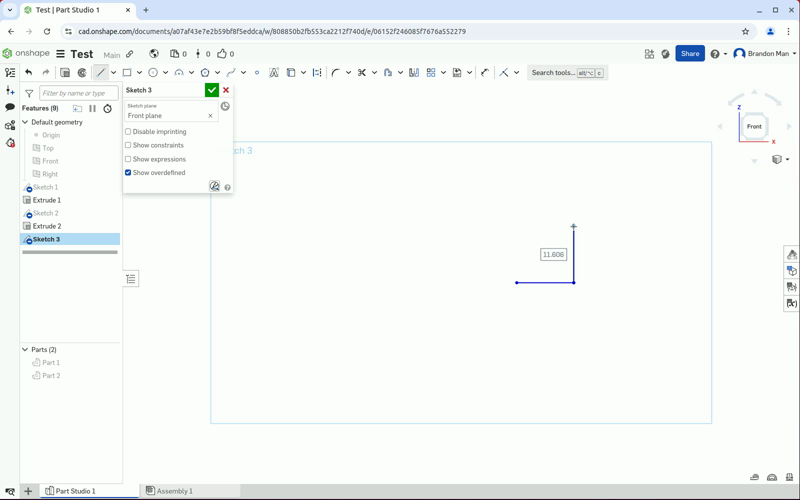
mouse_move(589, 226)
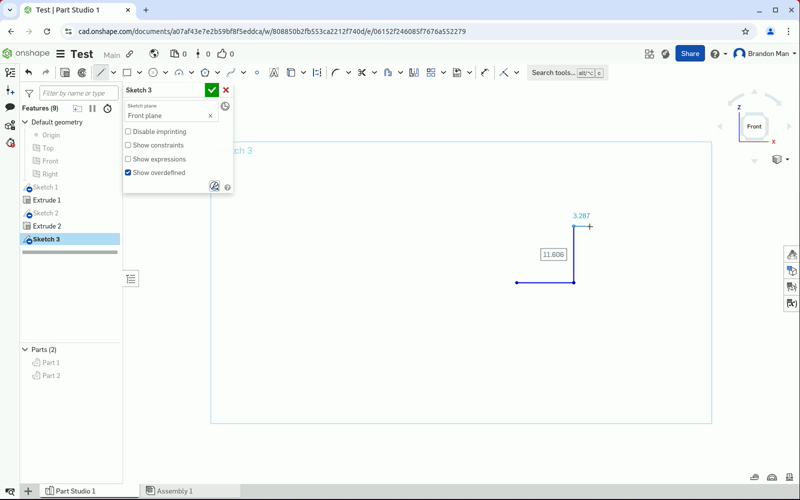
mouse_move(516, 226)
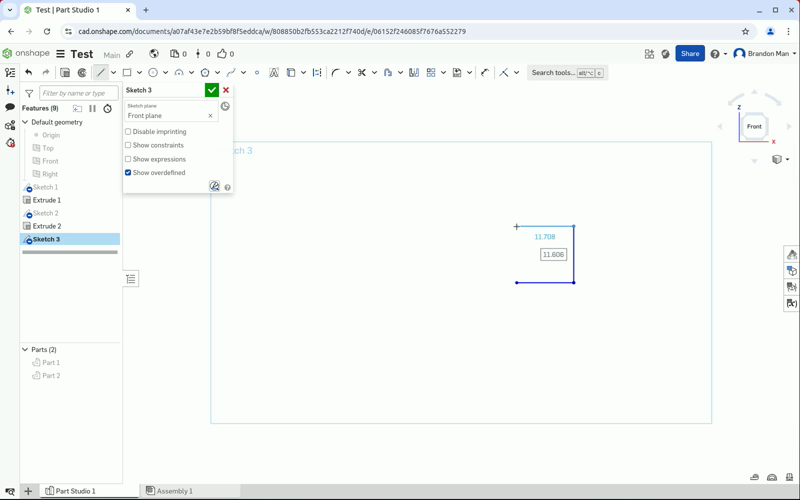
click(516, 226)
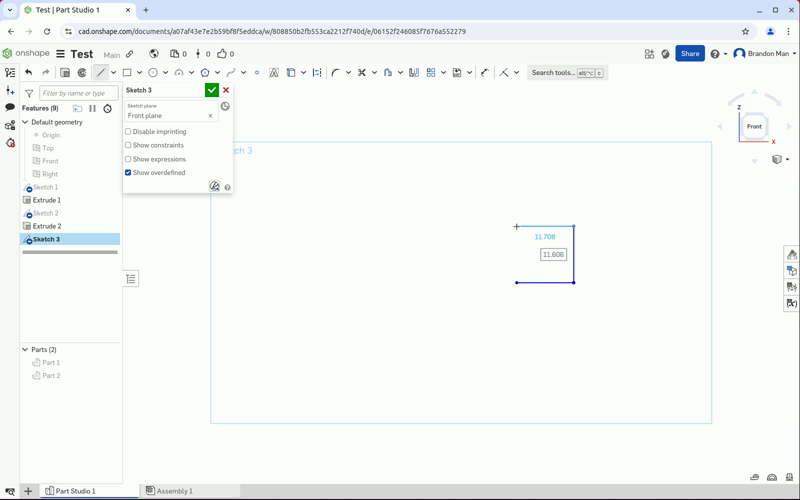
key_up(shift)
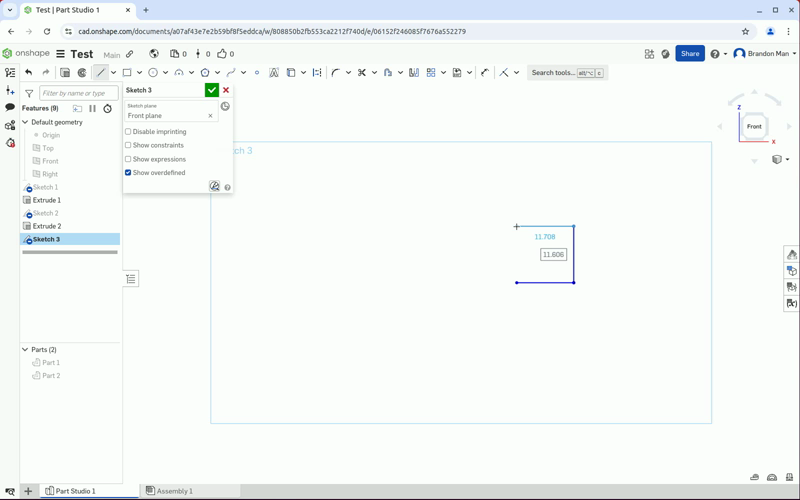
mouse_move(546, 226)
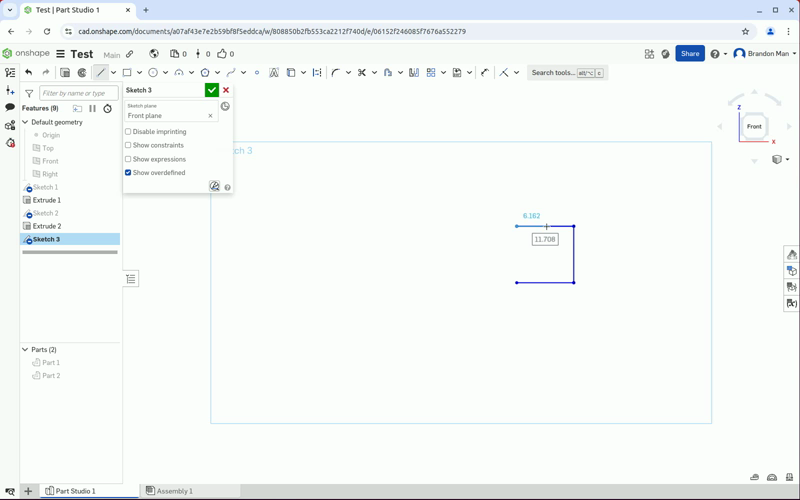
key_down(shift)
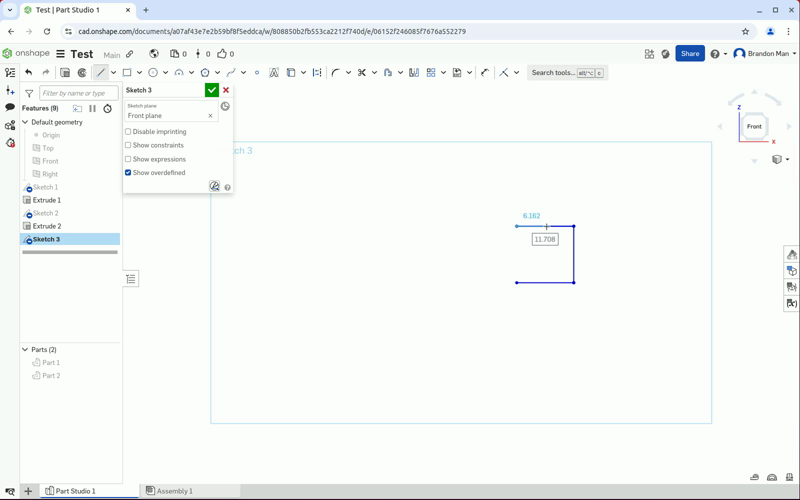
mouse_move(516, 282)
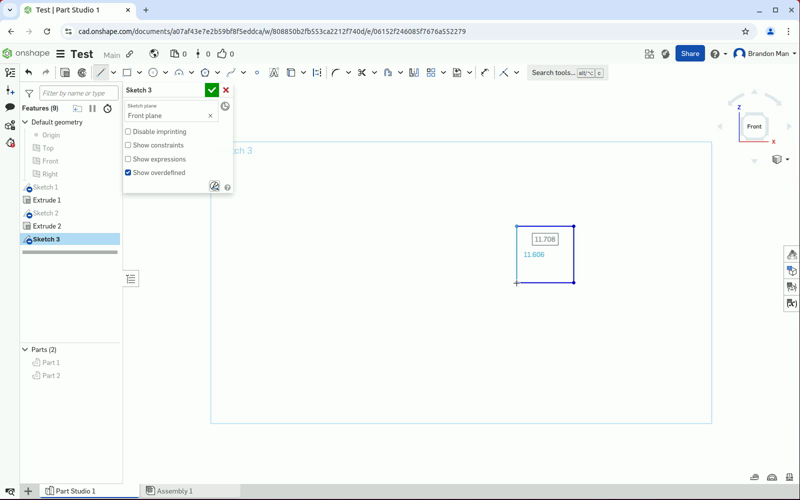
key_up(shift)
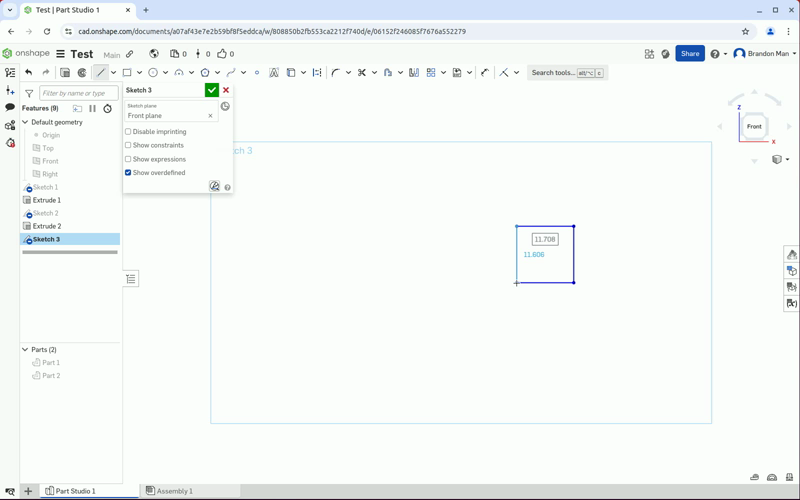
click(516, 282)
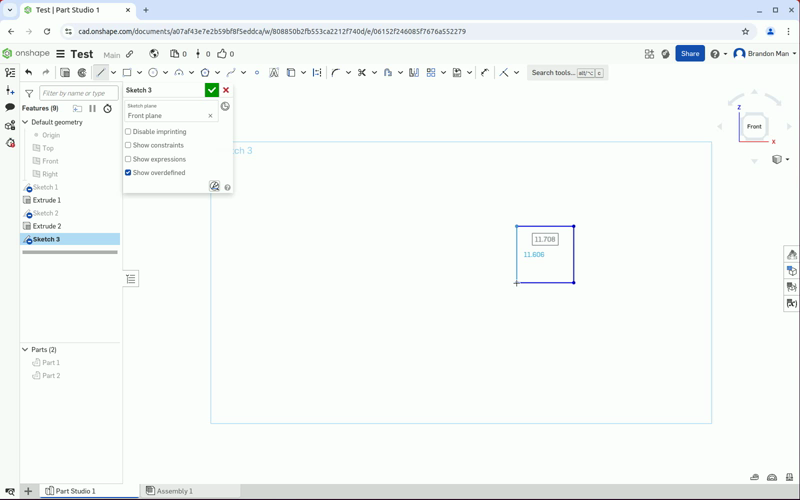
key(esc)
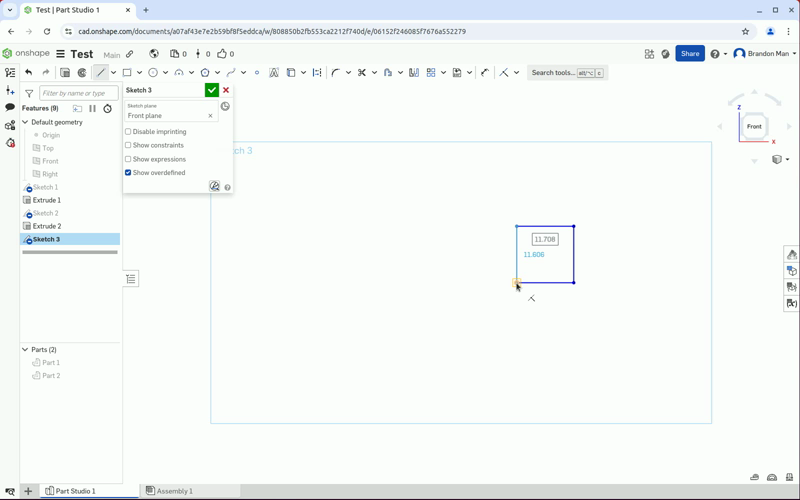
mouse_move(542, 242)
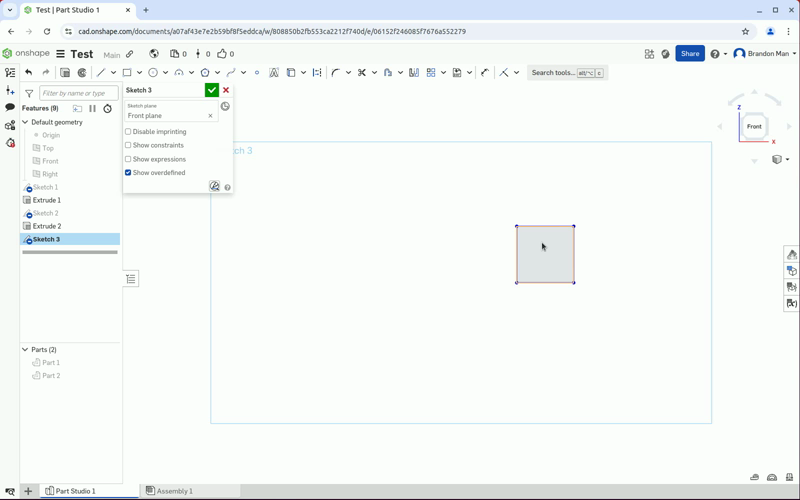
click(542, 242)
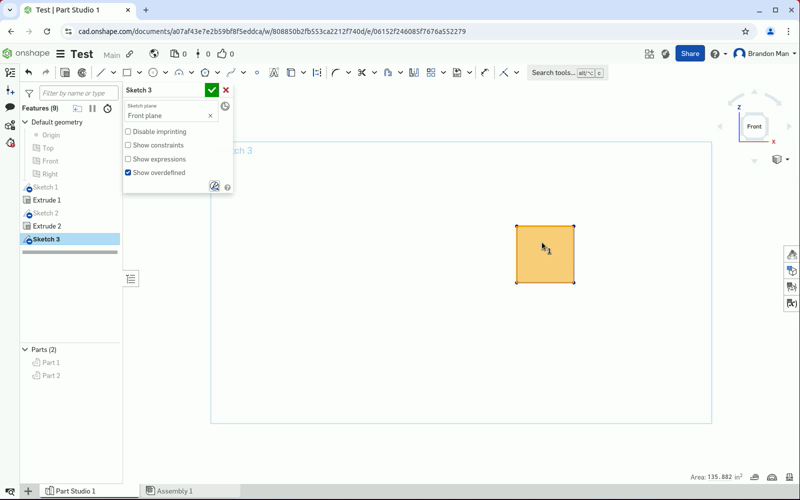
mouse_move(73, 352)
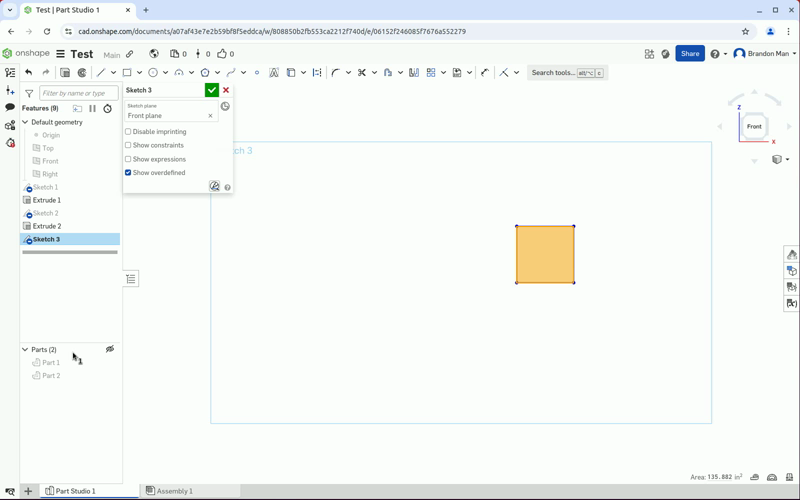
key(shift+y)
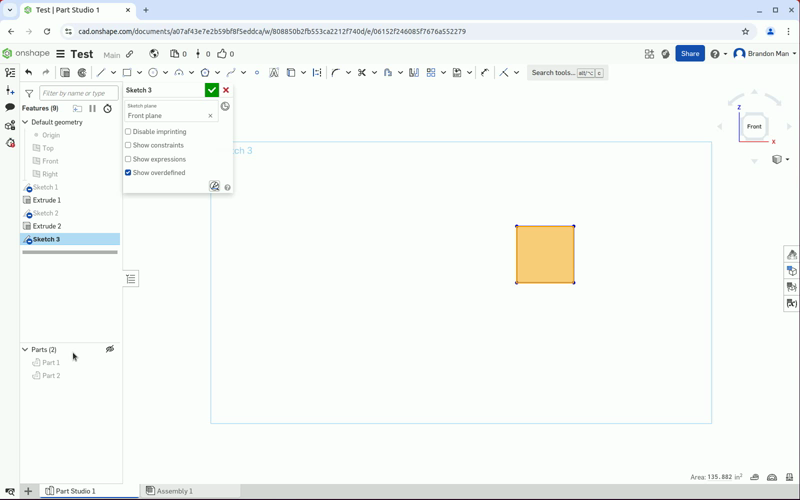
key(shift+e)
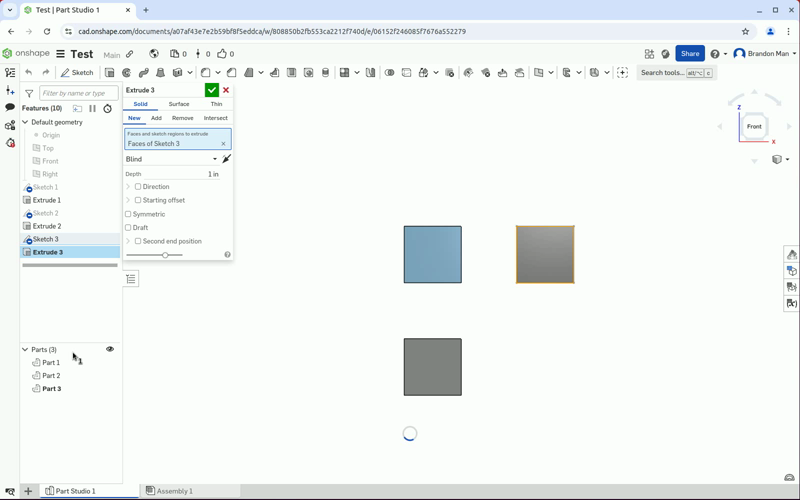
mouse_move(143, 106)
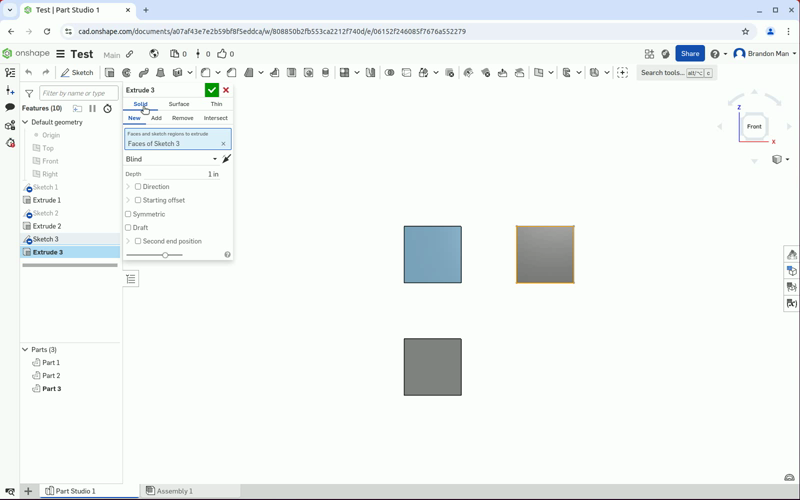
click(143, 106)
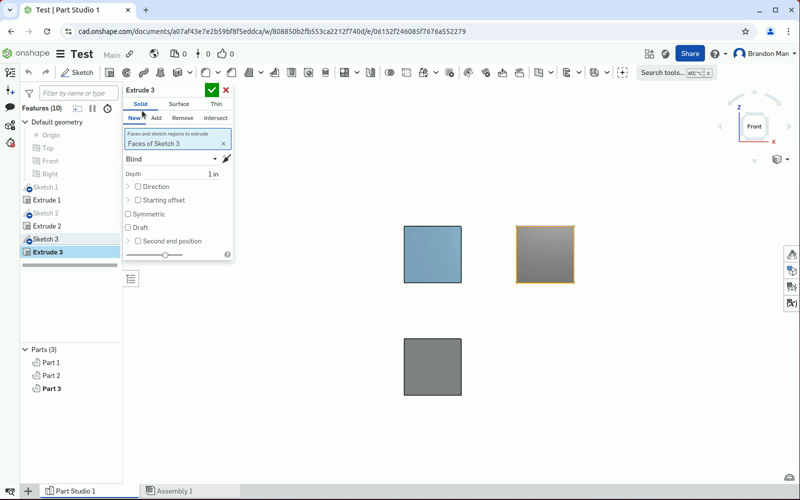
mouse_move(137, 120)
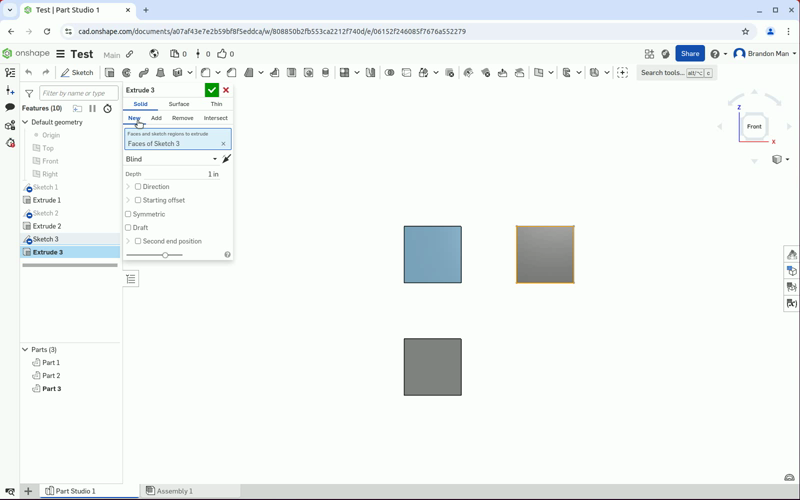
click(137, 120)
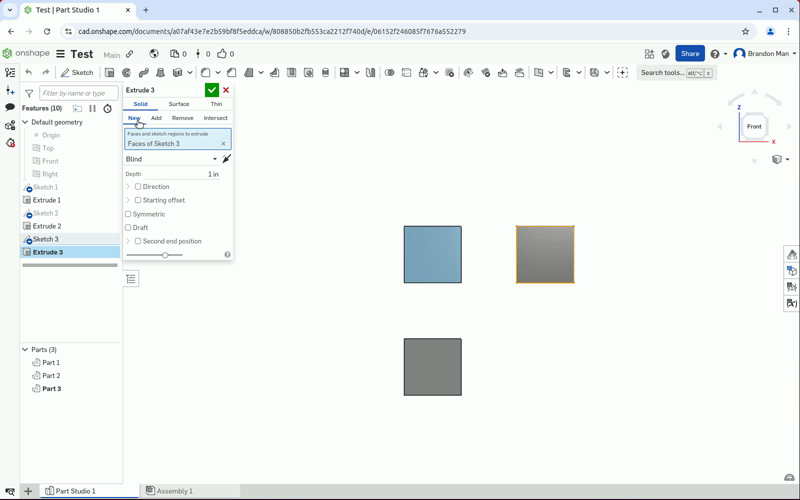
key(tab, 4)
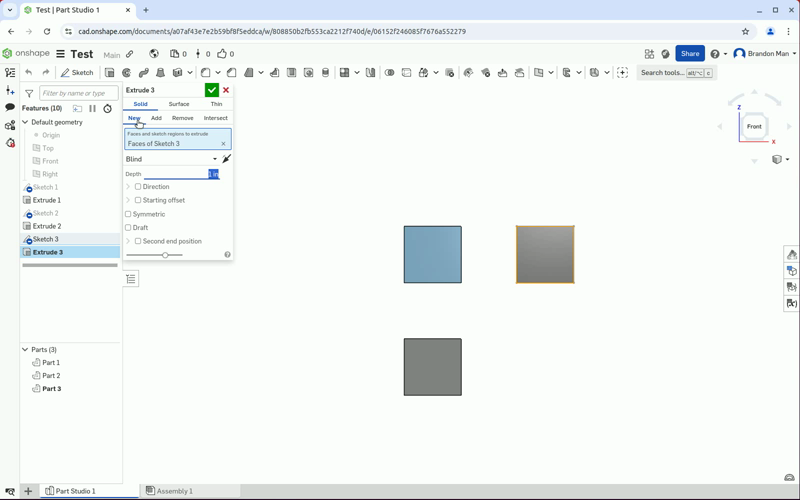
text(11.554)
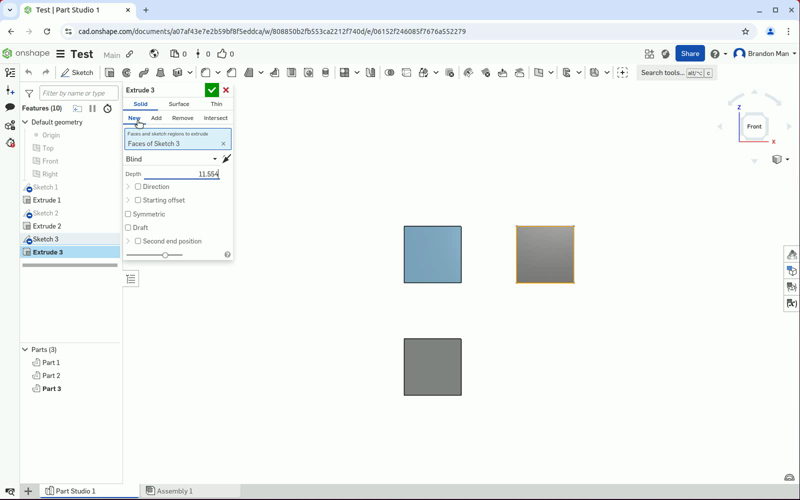
key(enter)
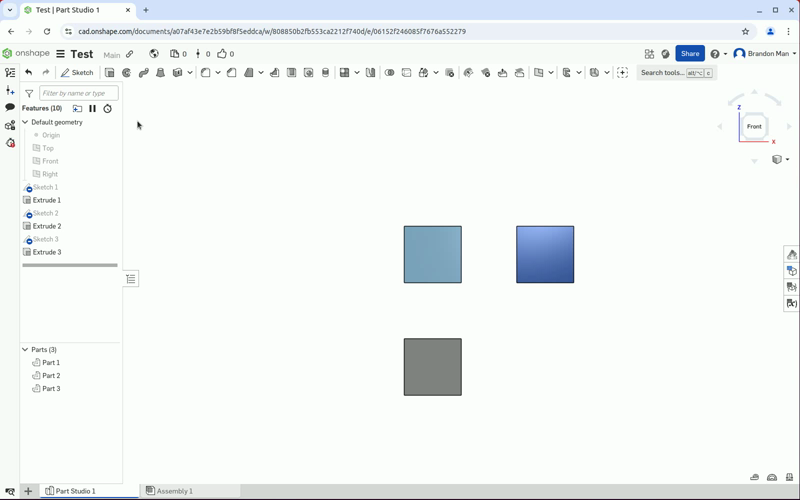
key(shift+h)
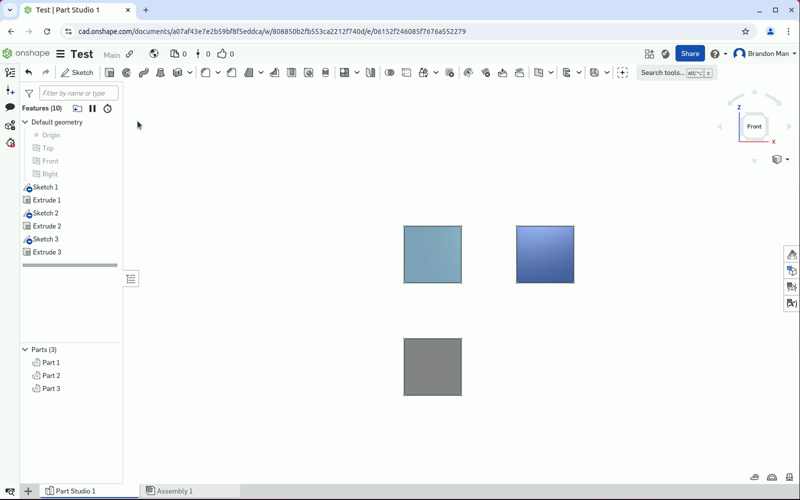
key(shift+h)
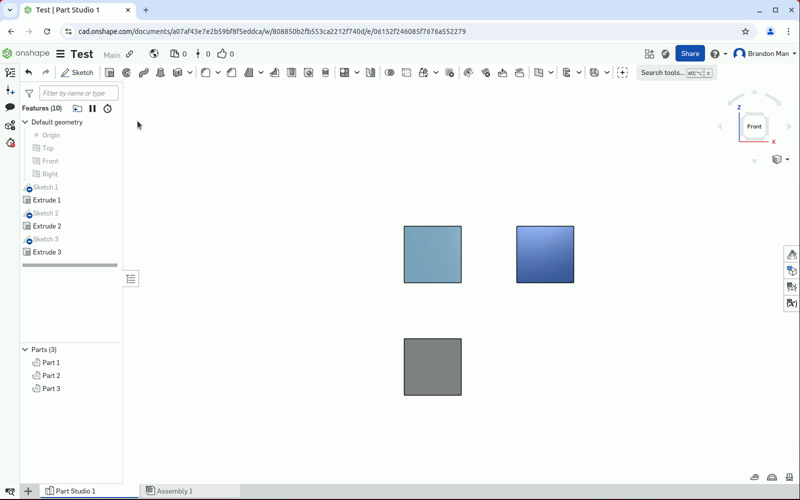
mouse_move(73, 189)
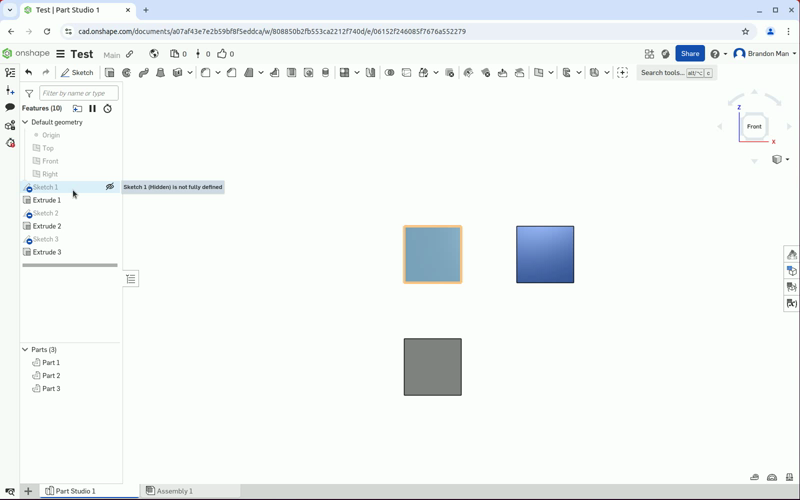
click(73, 189)
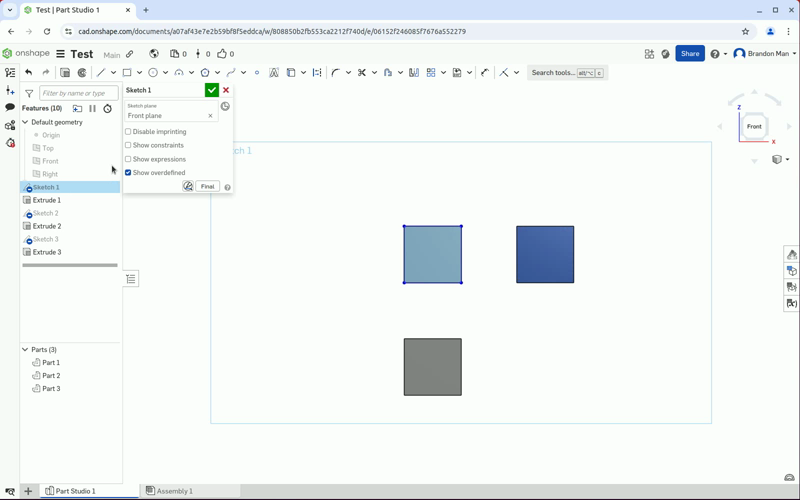
mouse_move(229, 92)
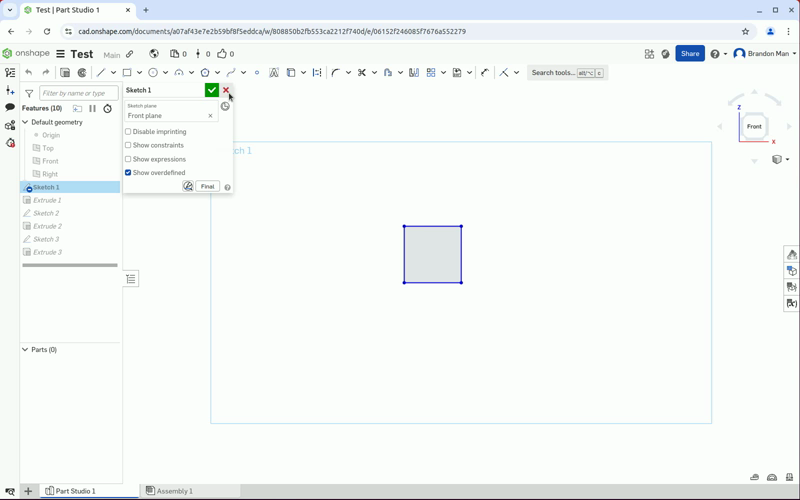
click(229, 92)
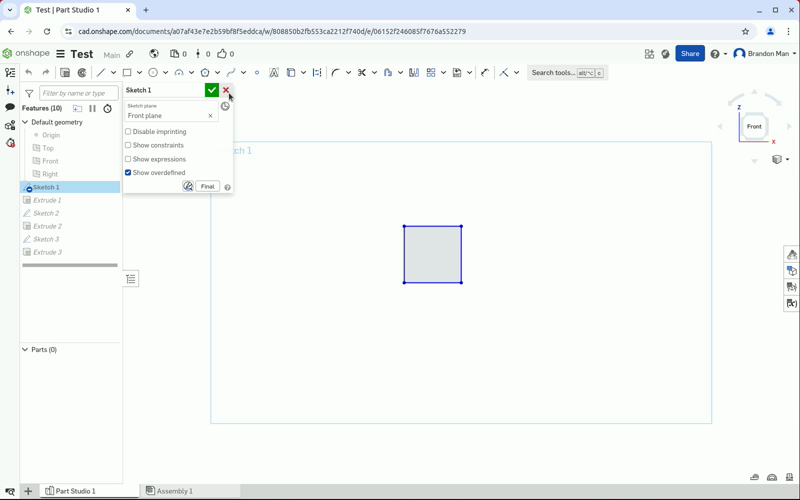
key(shift+s)
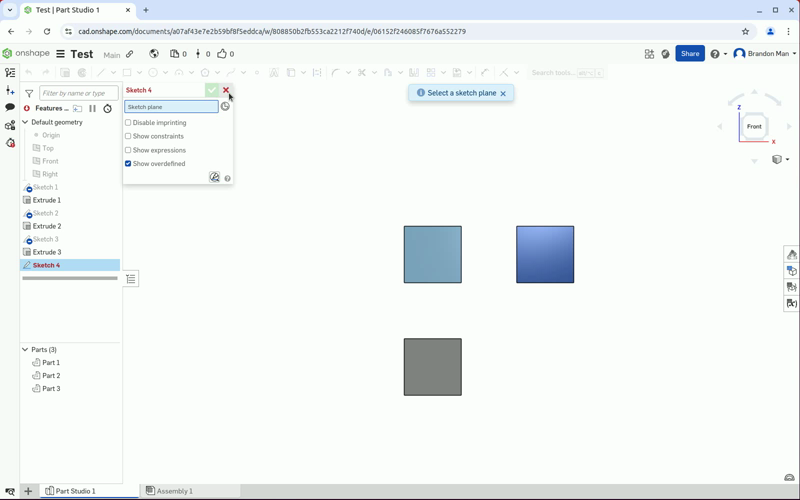
mouse_move(73, 163)
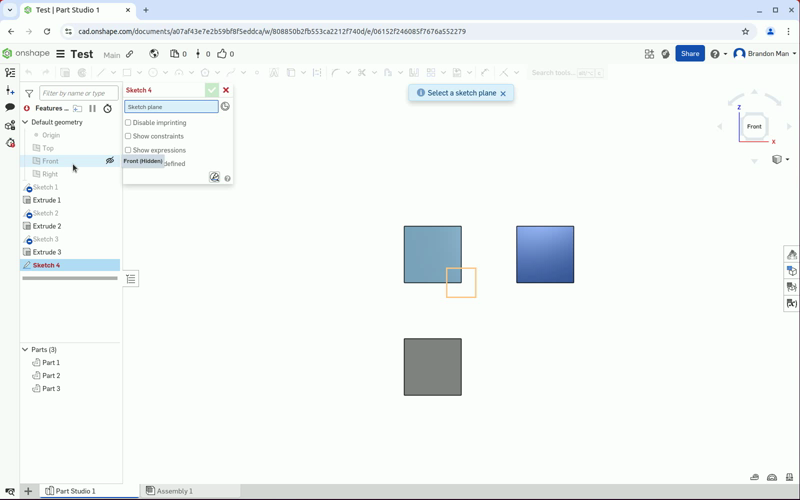
click(73, 163)
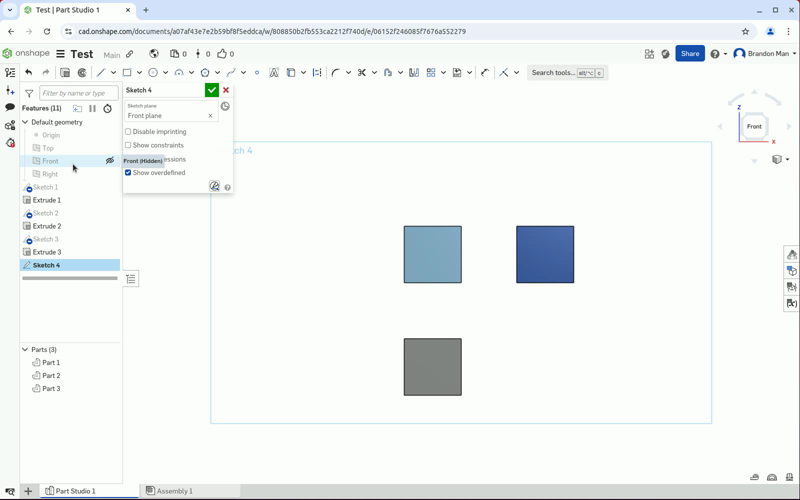
mouse_move(73, 352)
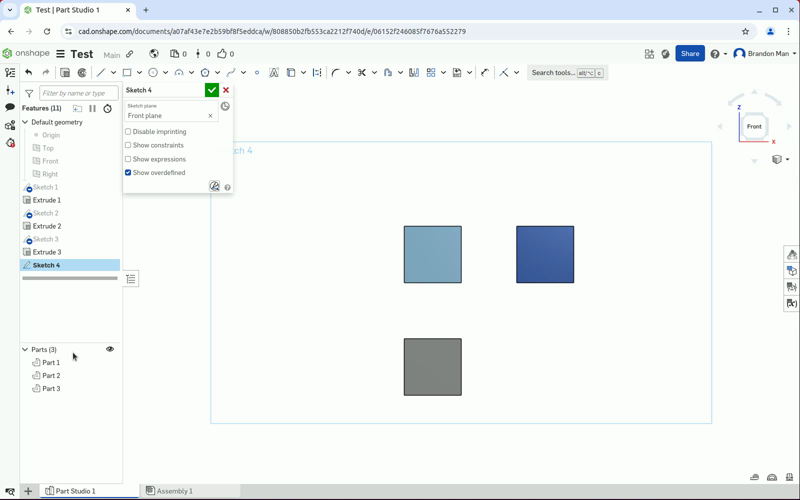
key(y)
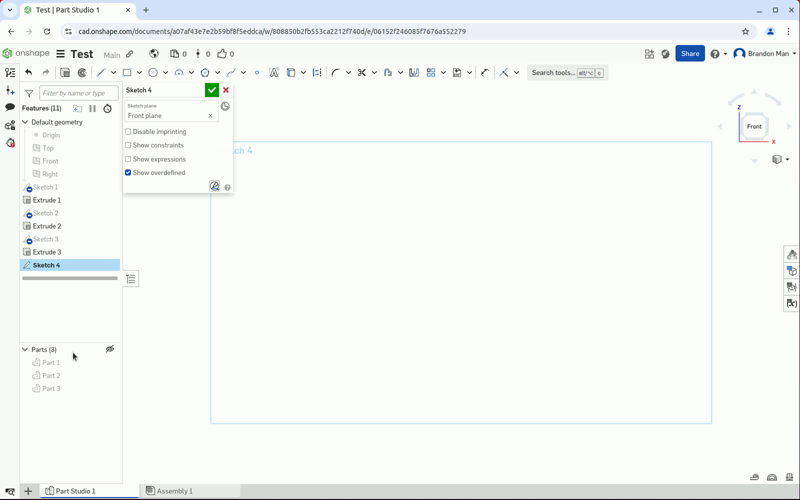
key(l)
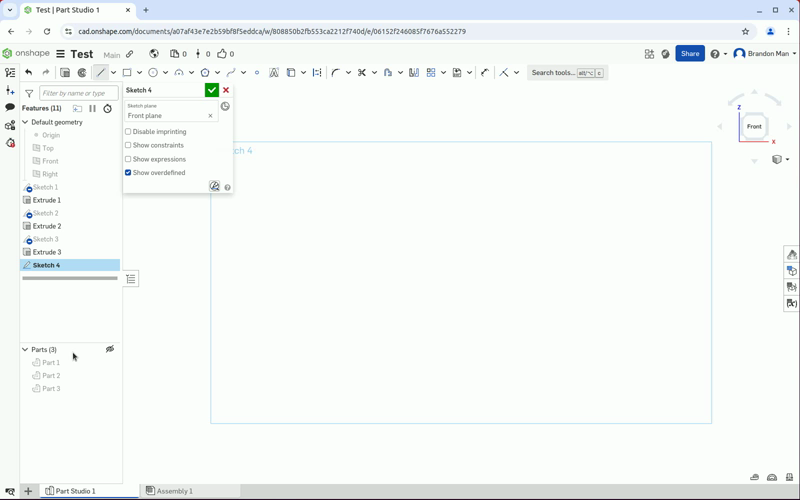
key_down(shift)
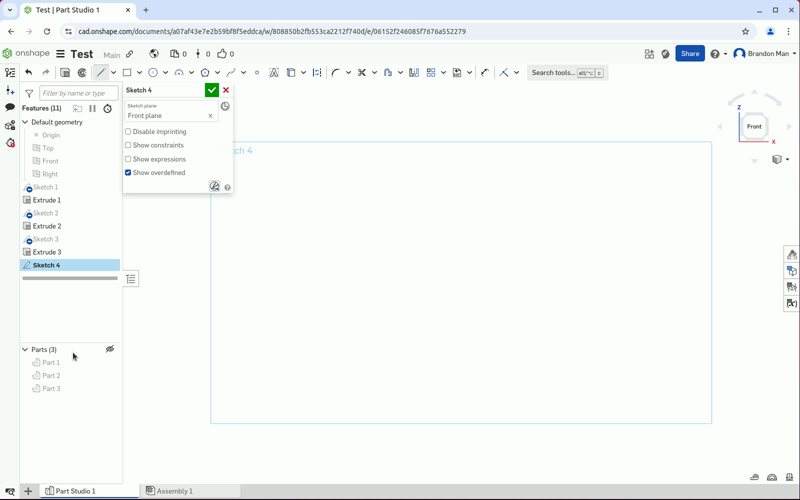
mouse_move(460, 282)
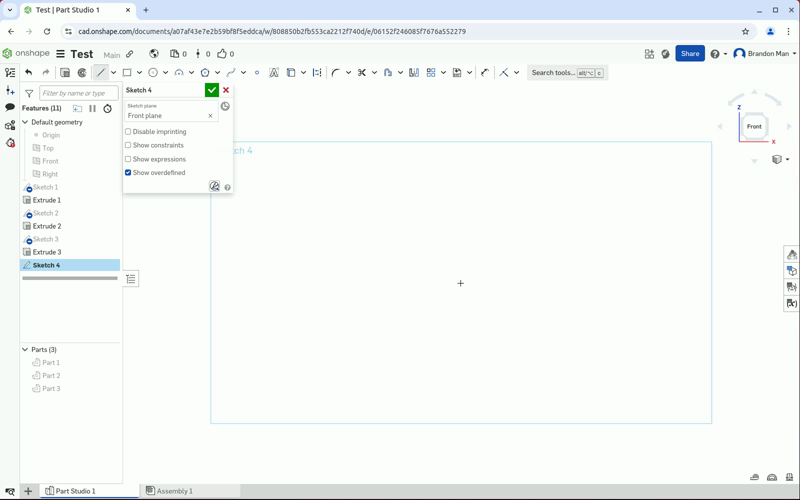
click(460, 282)
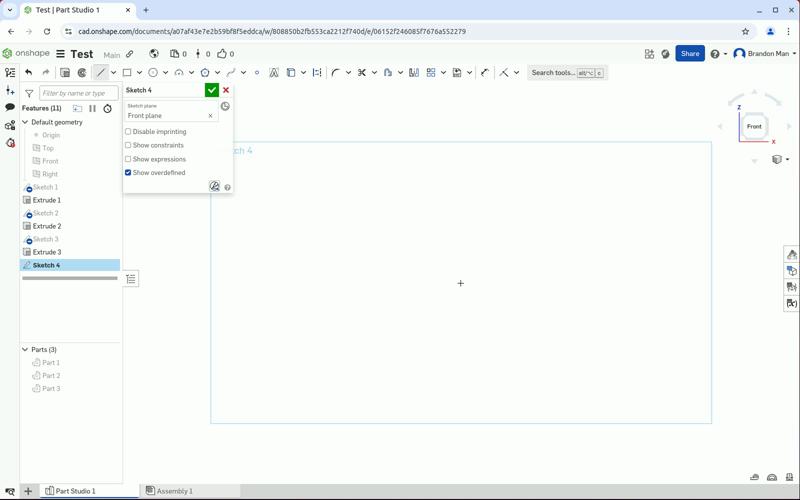
key_up(shift)
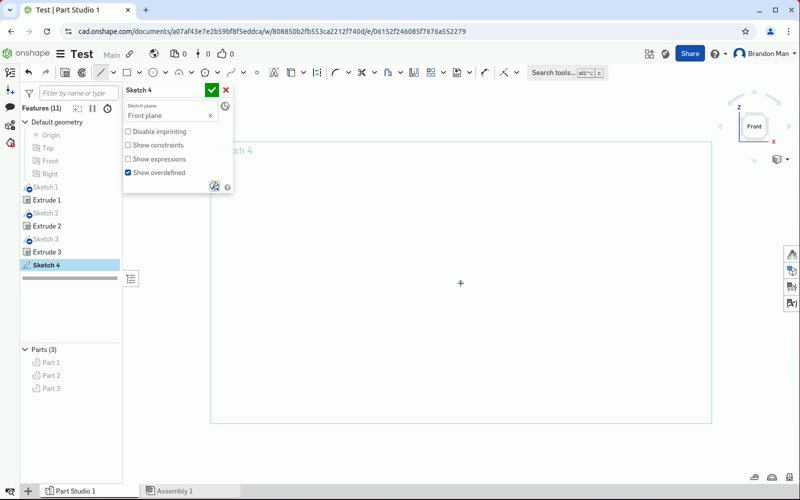
key_down(shift)
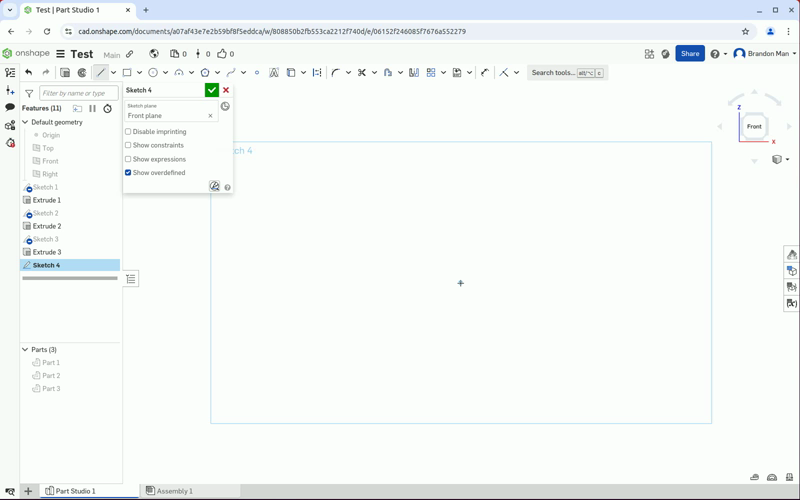
mouse_move(490, 282)
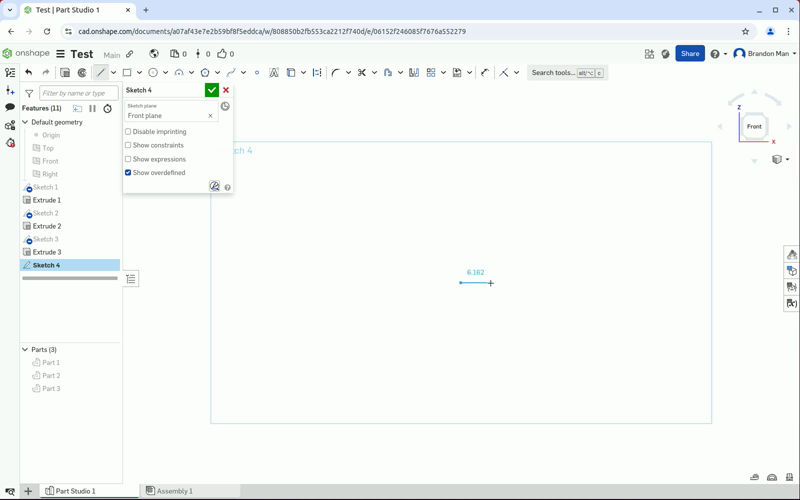
mouse_move(517, 282)
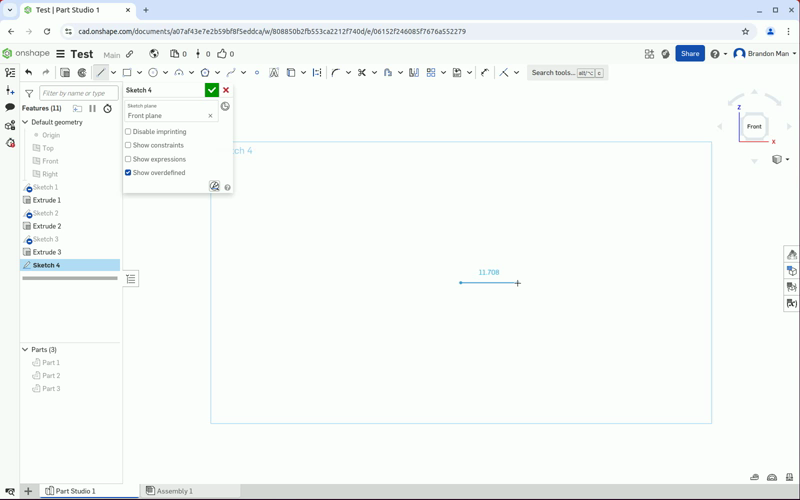
click(517, 282)
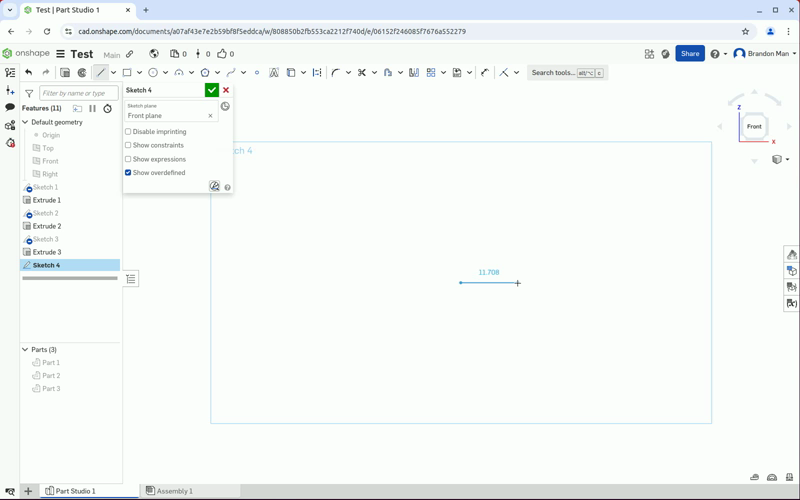
key_up(shift)
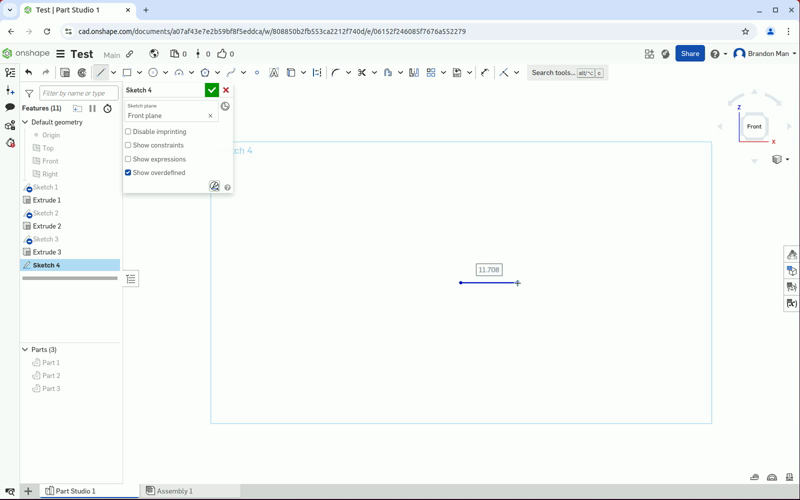
key_down(shift)
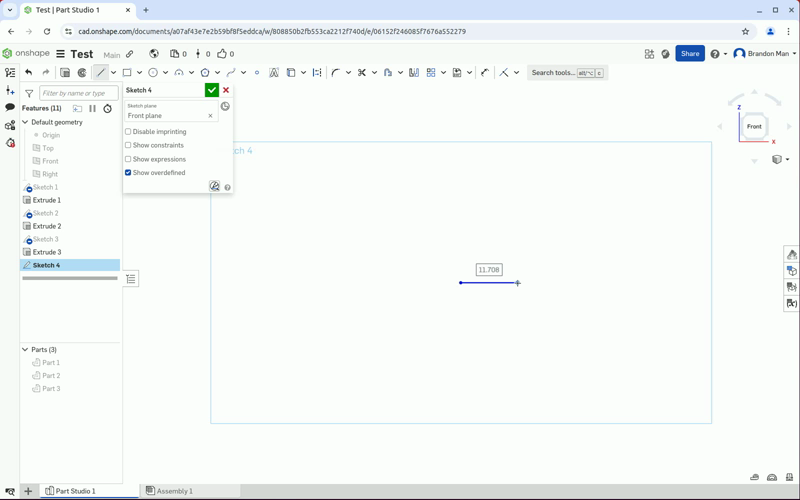
mouse_move(547, 282)
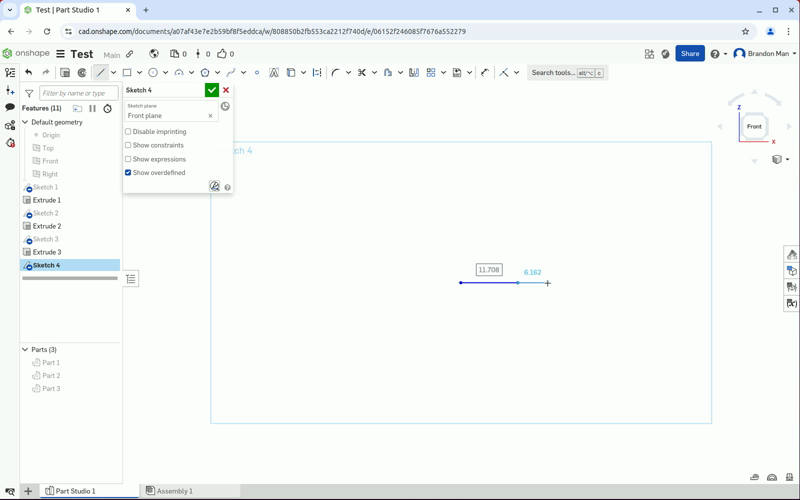
mouse_move(517, 226)
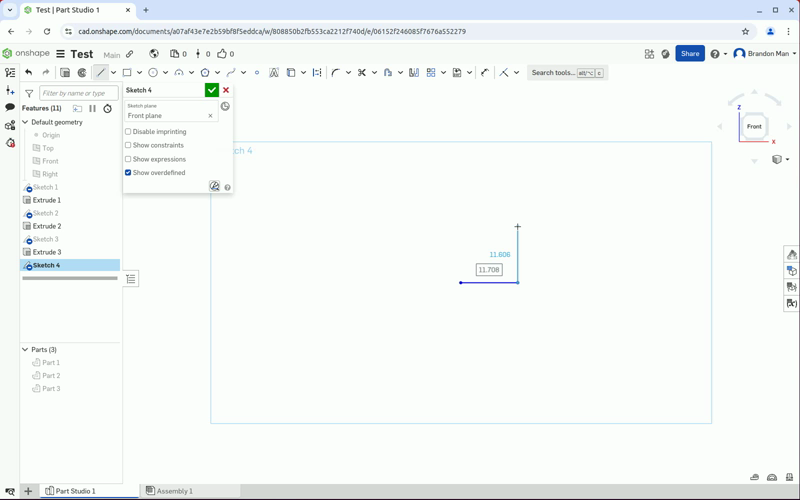
click(517, 226)
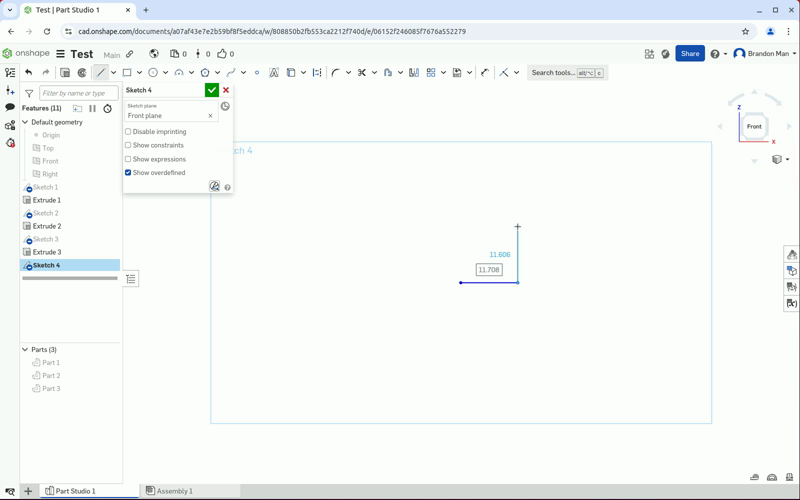
key_up(shift)
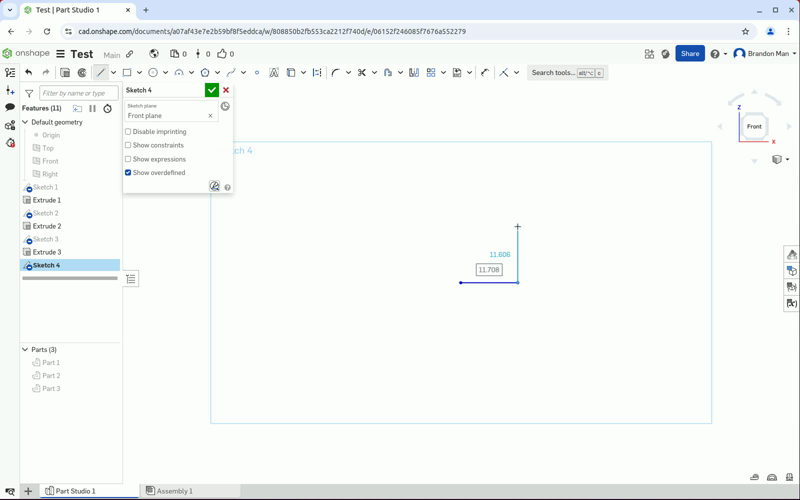
key_down(shift)
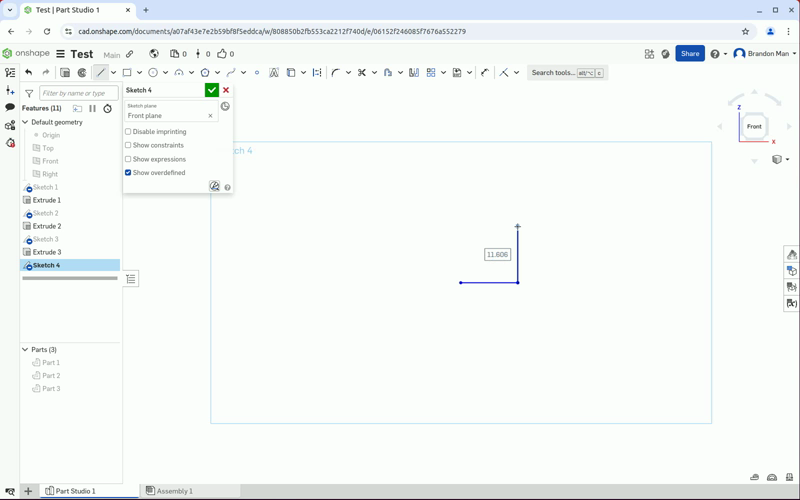
mouse_move(547, 226)
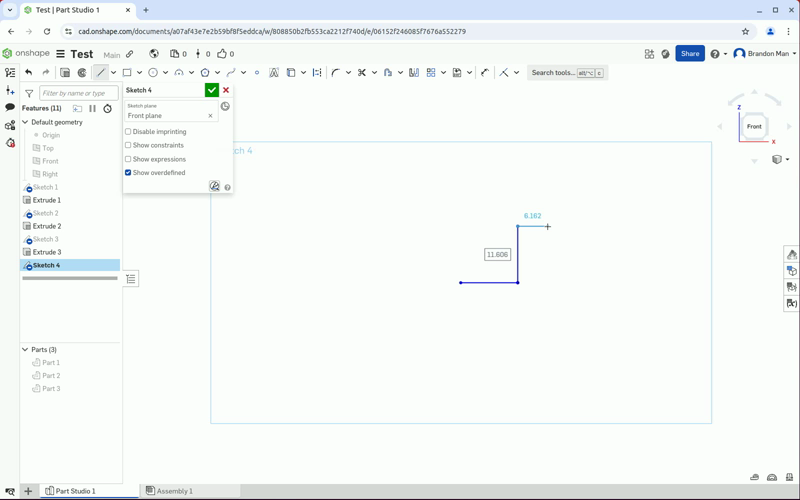
mouse_move(460, 226)
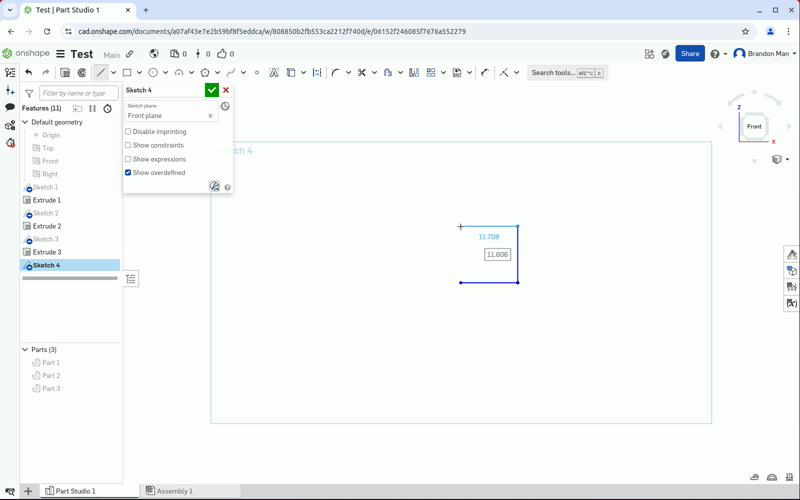
click(460, 226)
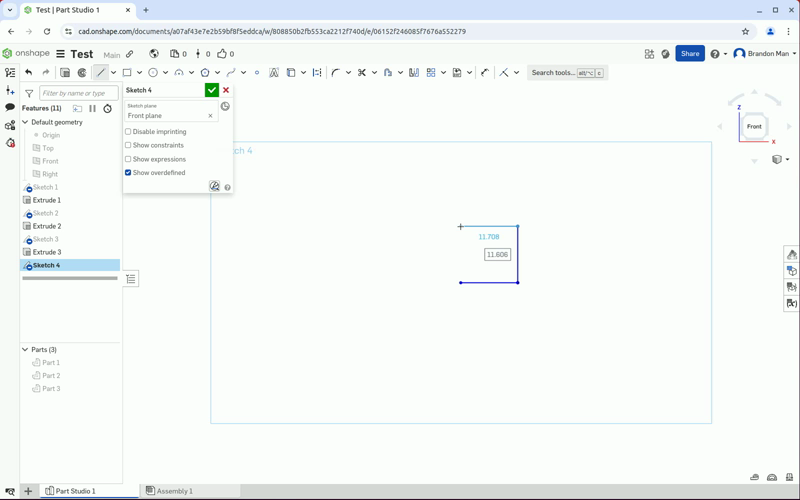
key_up(shift)
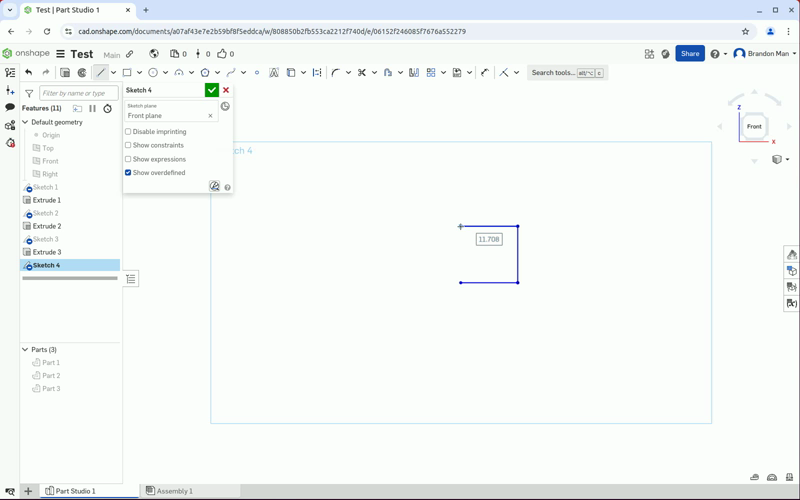
mouse_move(490, 226)
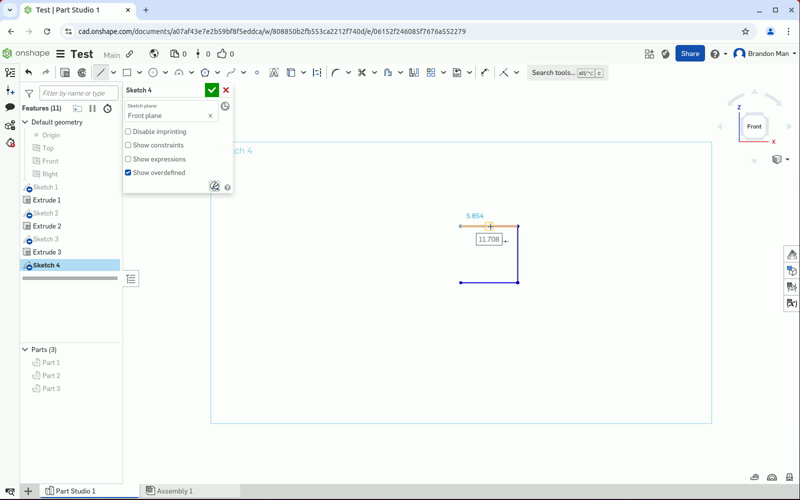
key_down(shift)
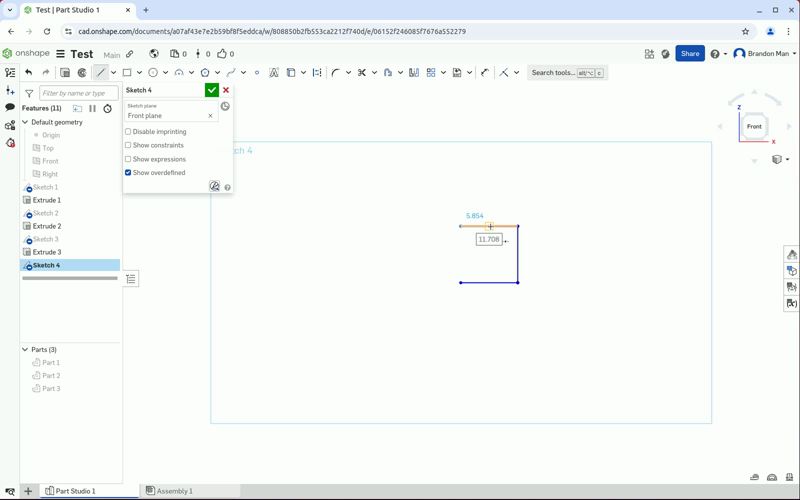
mouse_move(460, 282)
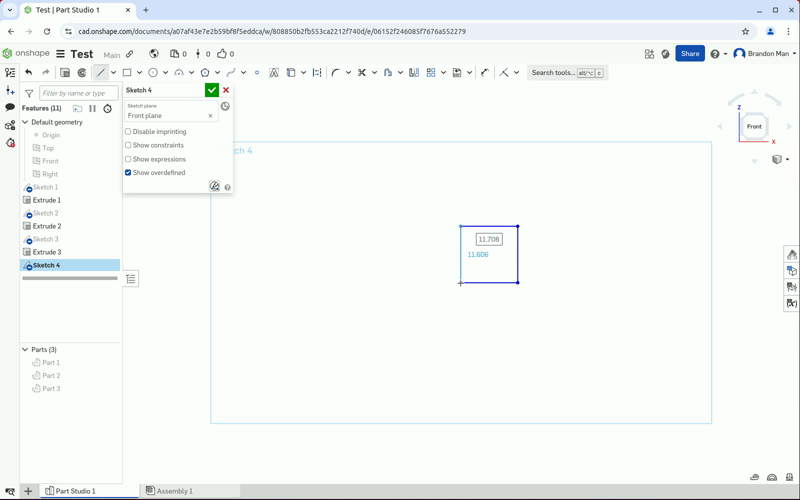
key_up(shift)
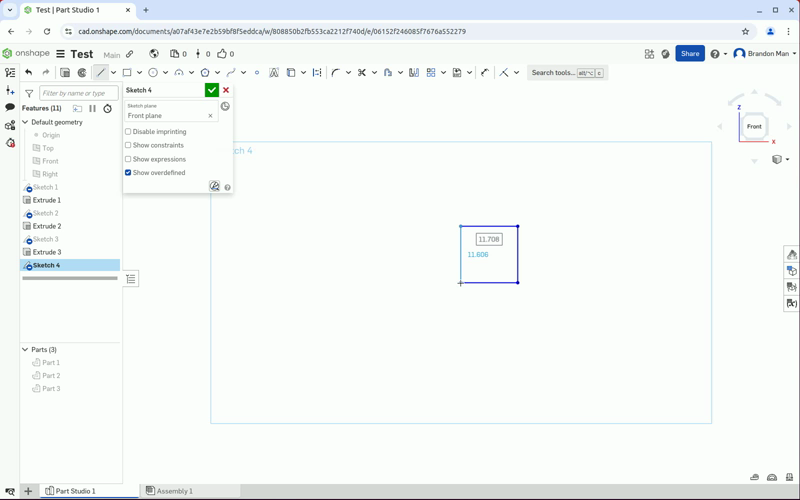
click(460, 282)
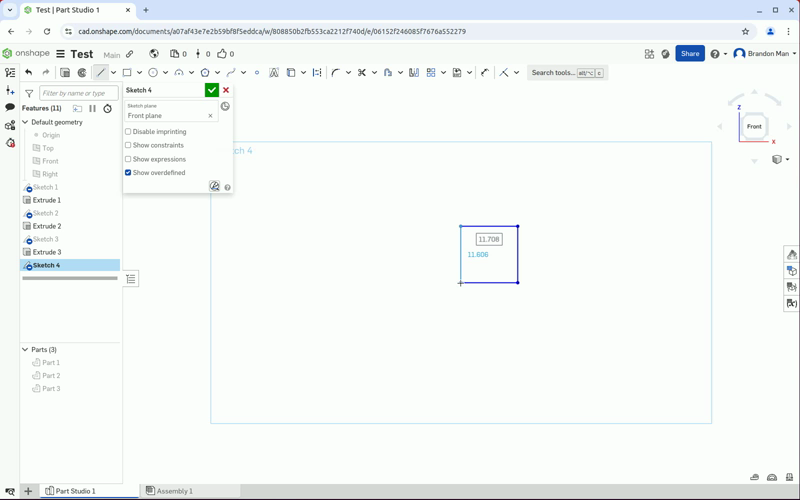
key(esc)
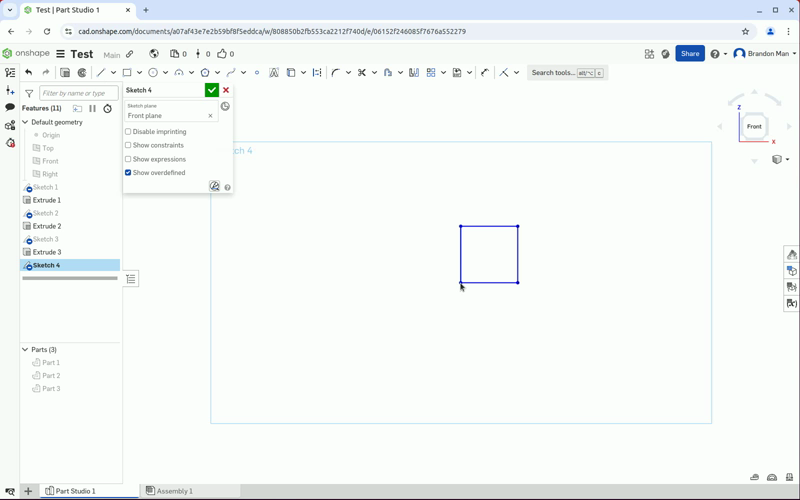
mouse_move(508, 267)
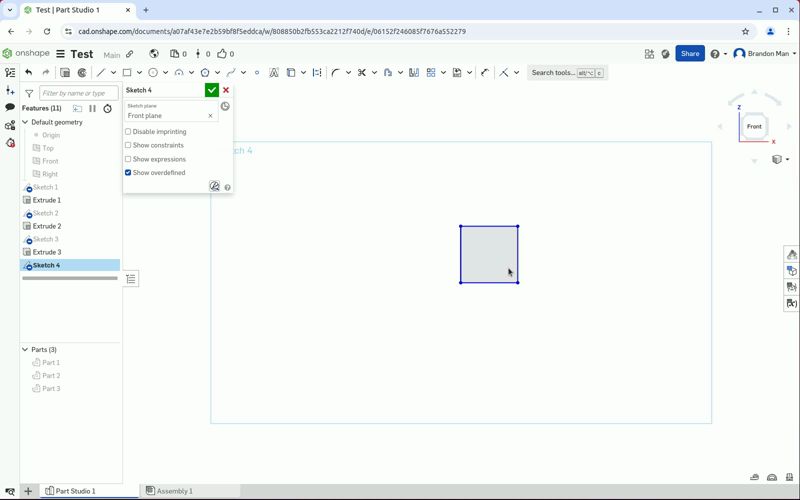
click(508, 267)
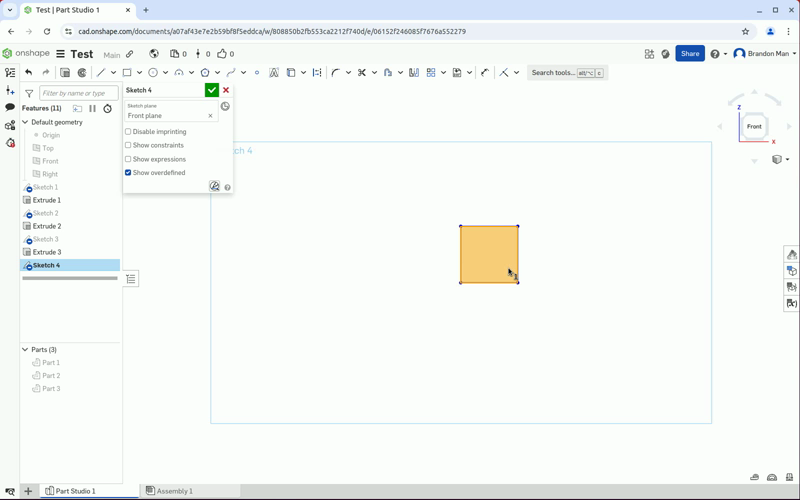
mouse_move(73, 352)
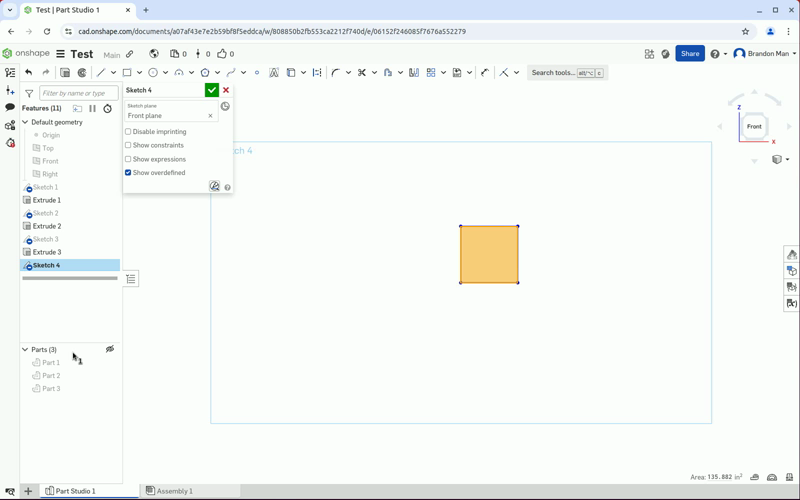
key(shift+y)
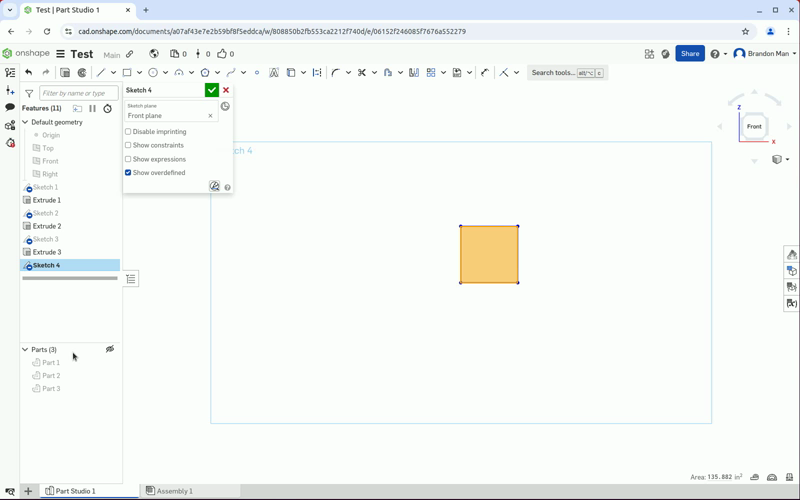
key(shift+e)
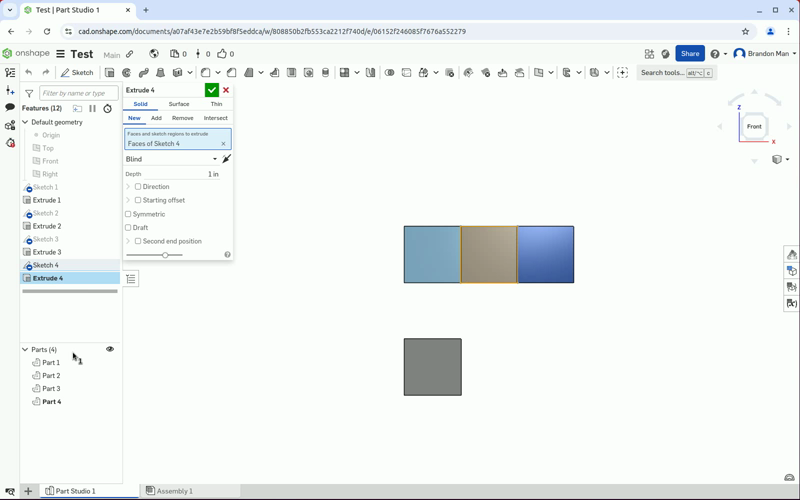
mouse_move(143, 106)
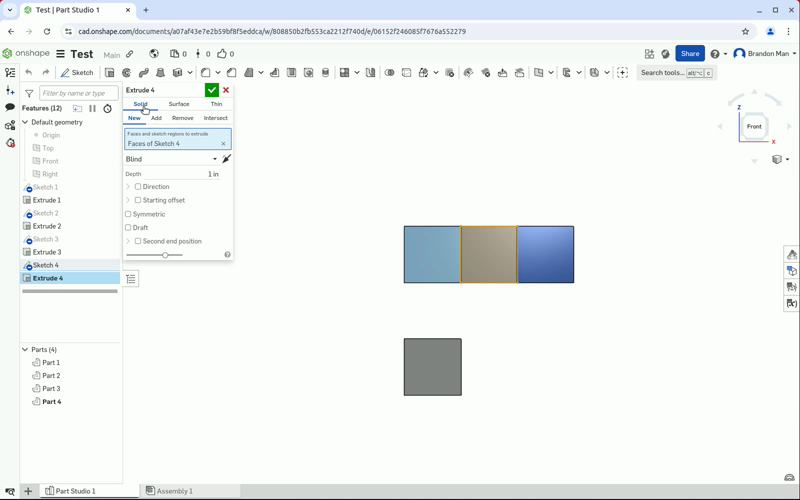
click(143, 106)
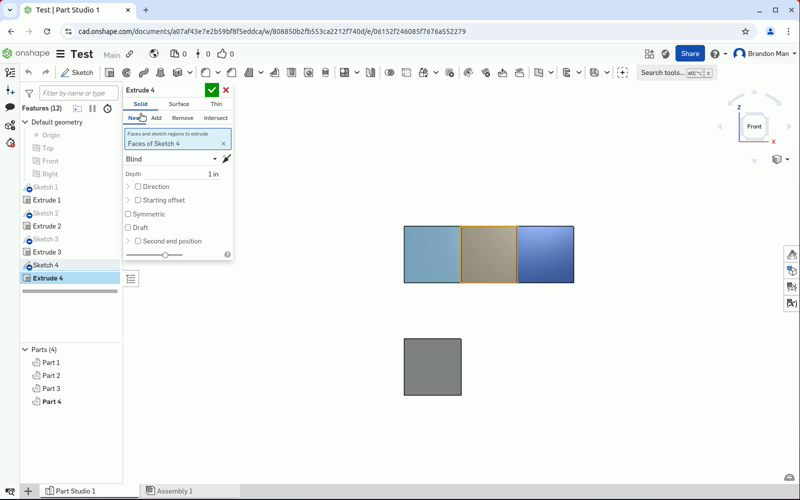
mouse_move(137, 120)
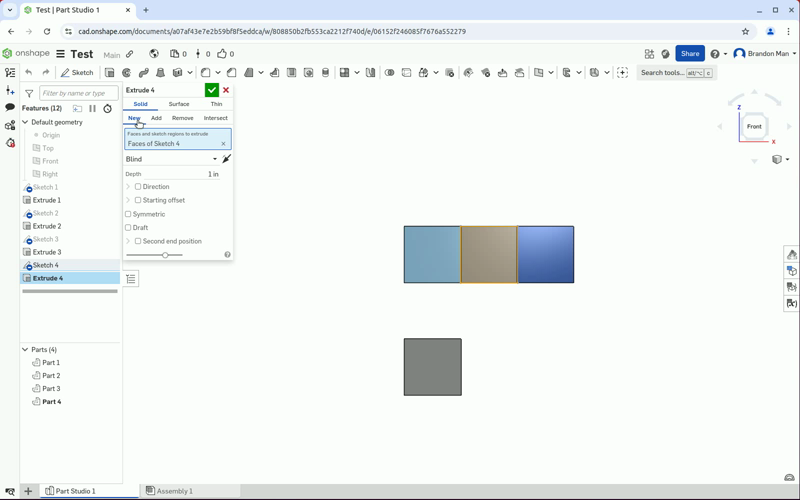
click(137, 120)
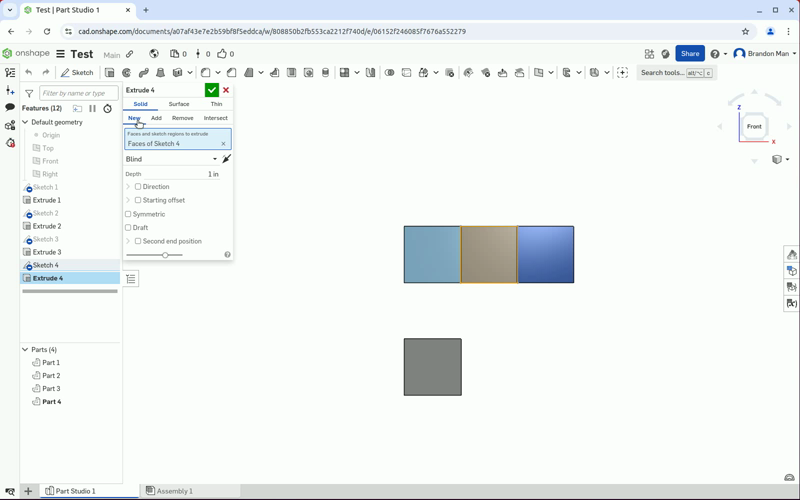
key(tab, 4)
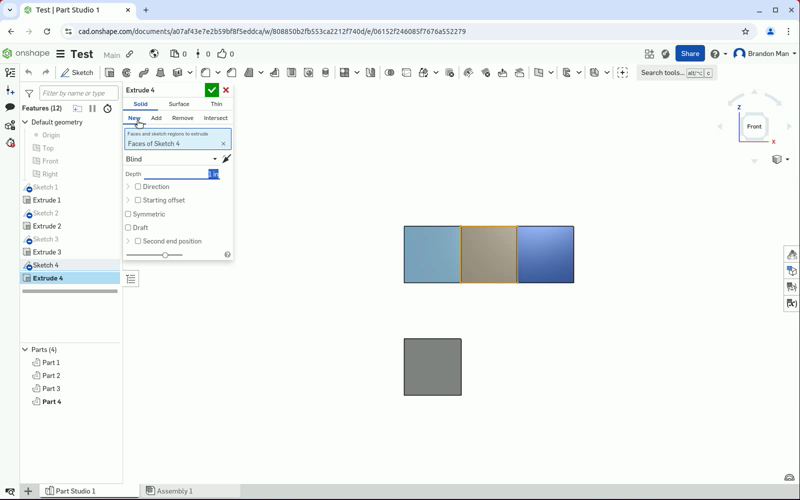
text(11.554)
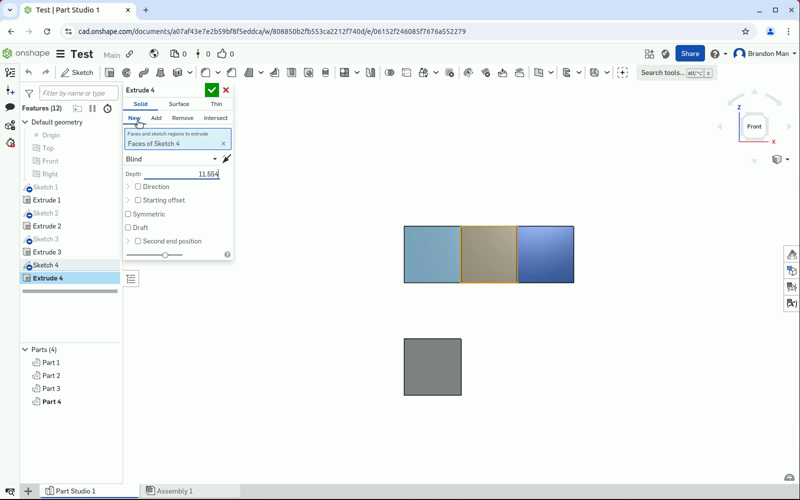
key(enter)
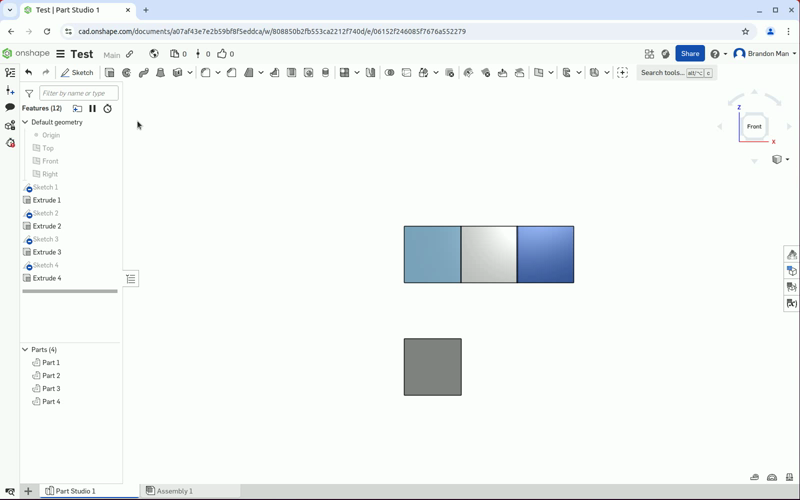
key(shift+h)
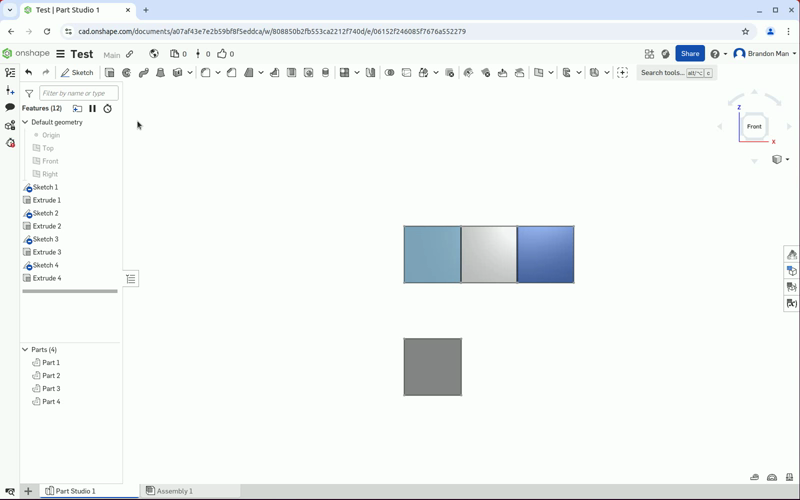
key(shift+h)
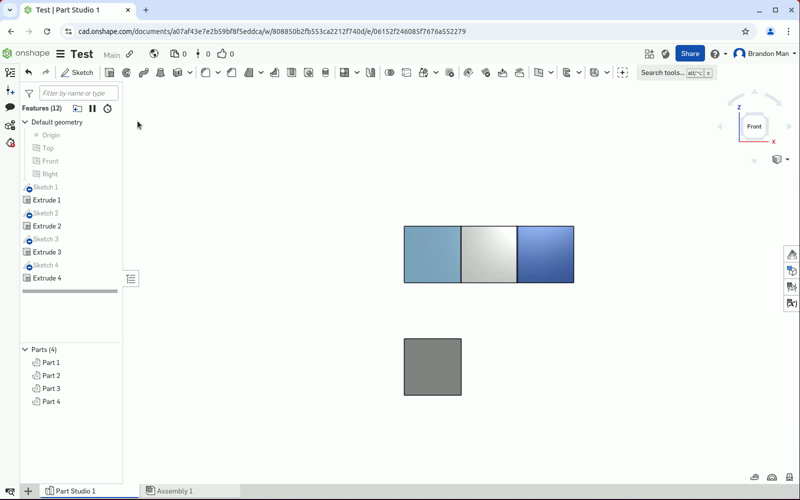
mouse_move(73, 189)
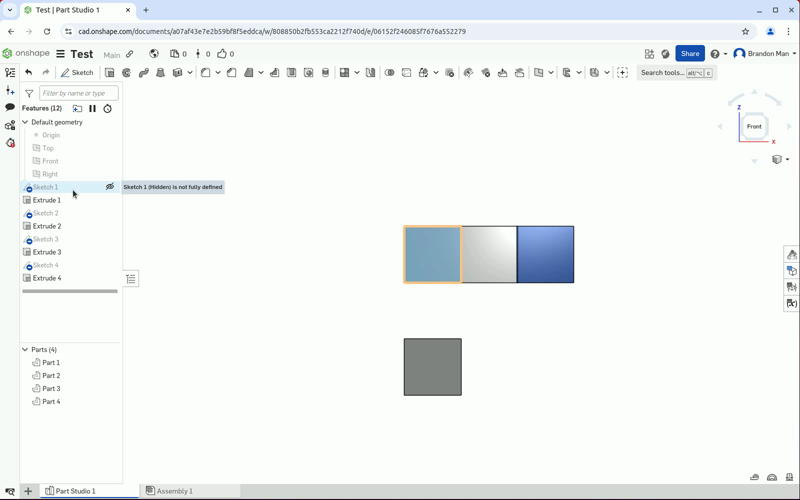
click(73, 189)
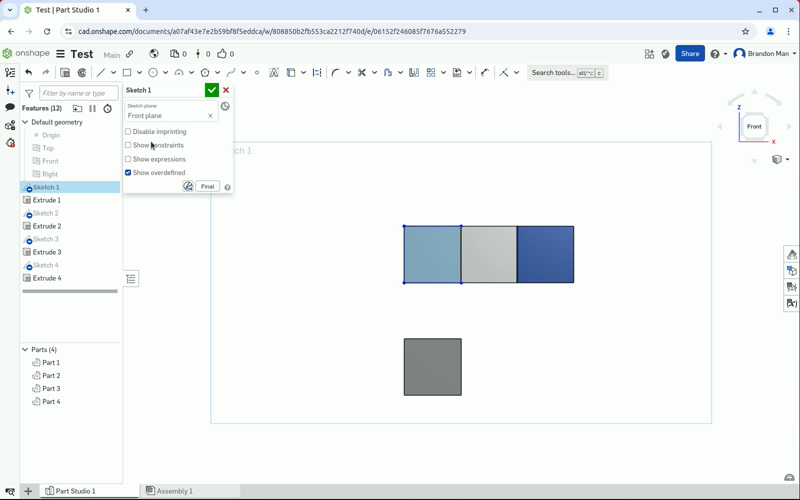
mouse_move(229, 92)
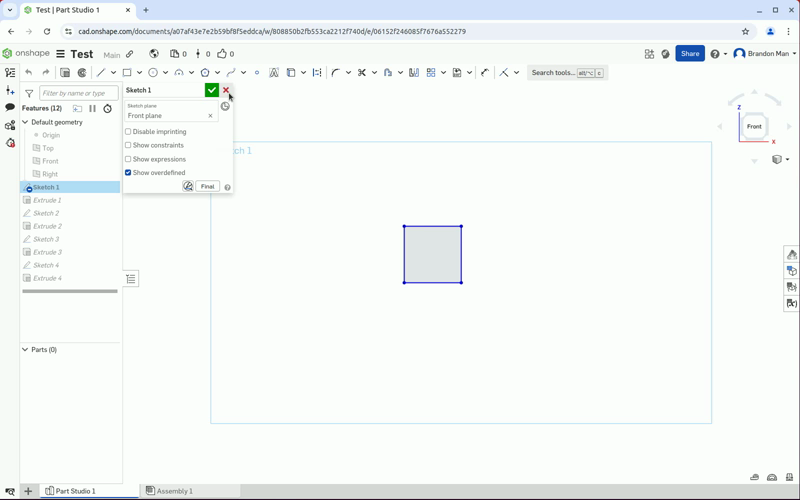
click(229, 92)
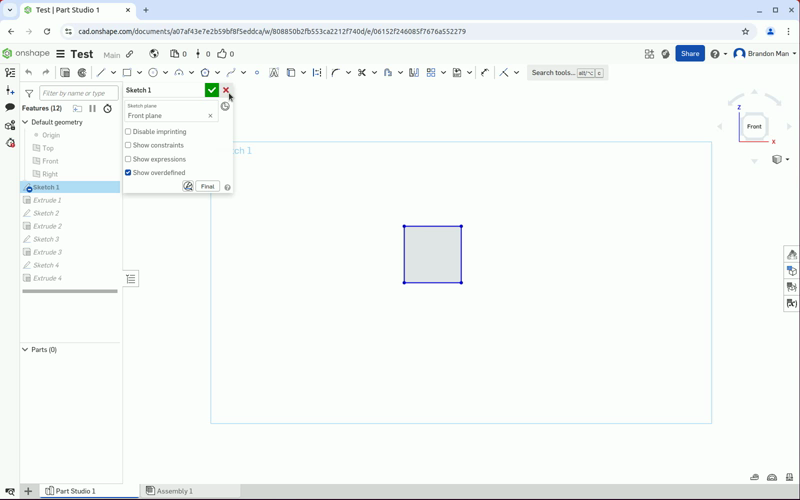
key(shift+s)
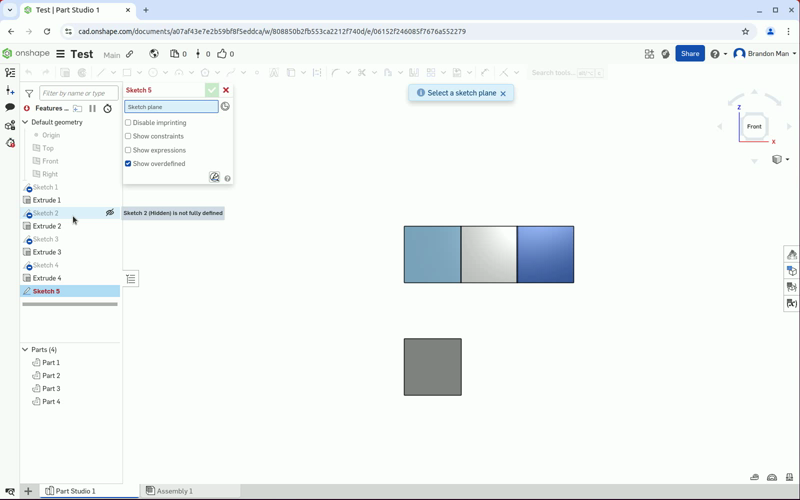
scroll(3)
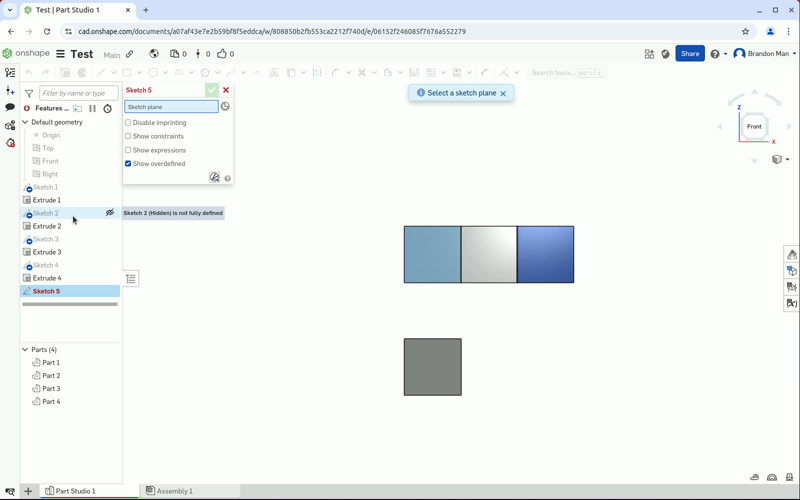
mouse_move(73, 163)
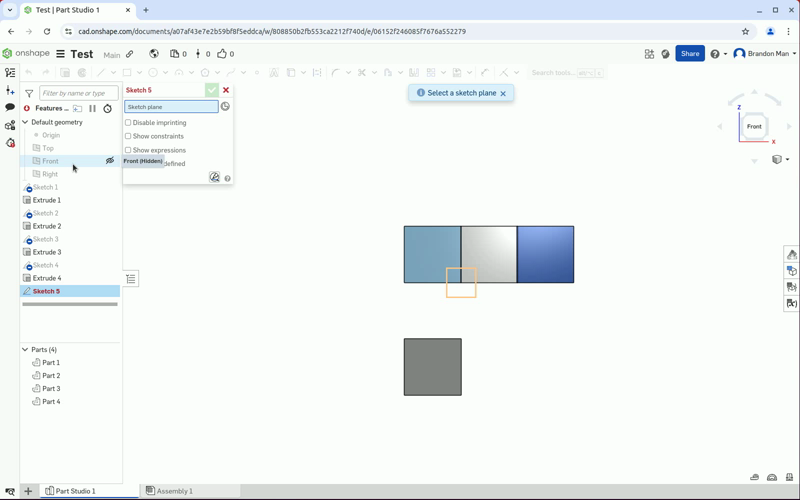
click(73, 163)
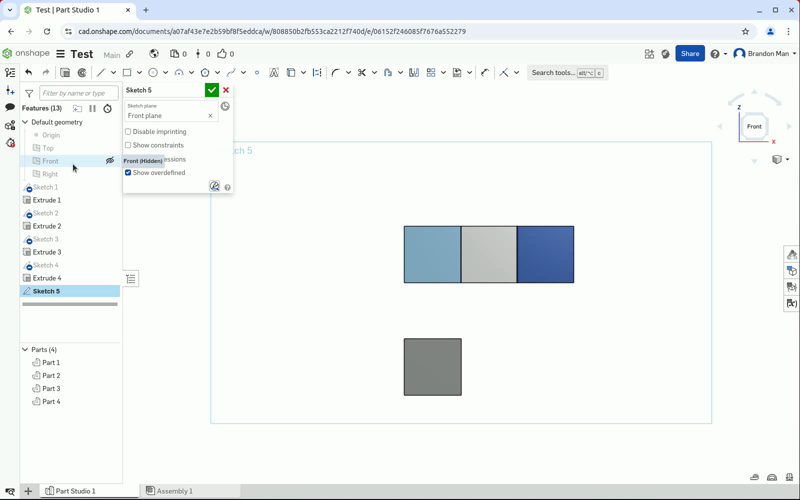
mouse_move(73, 352)
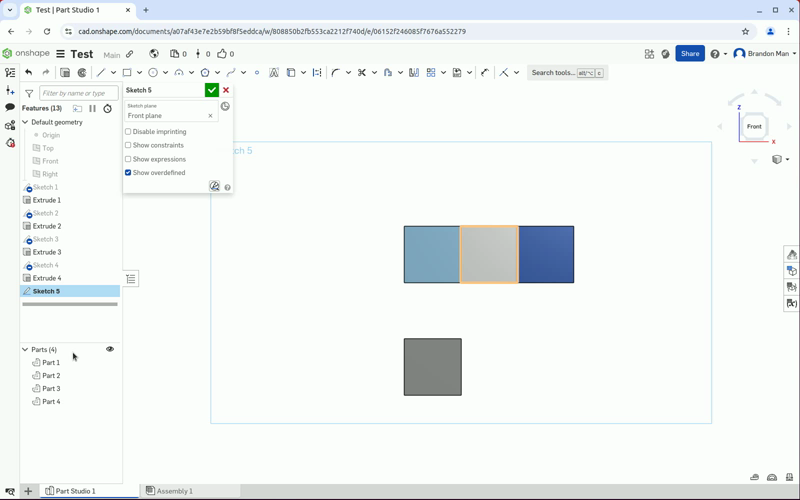
key(y)
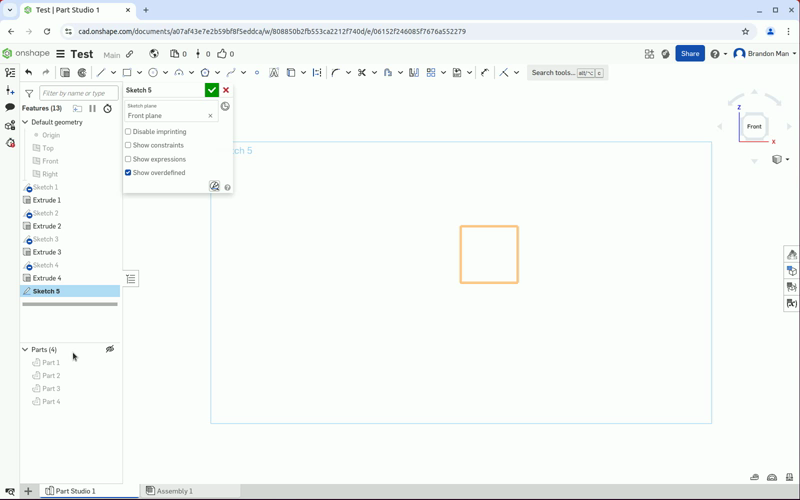
key(l)
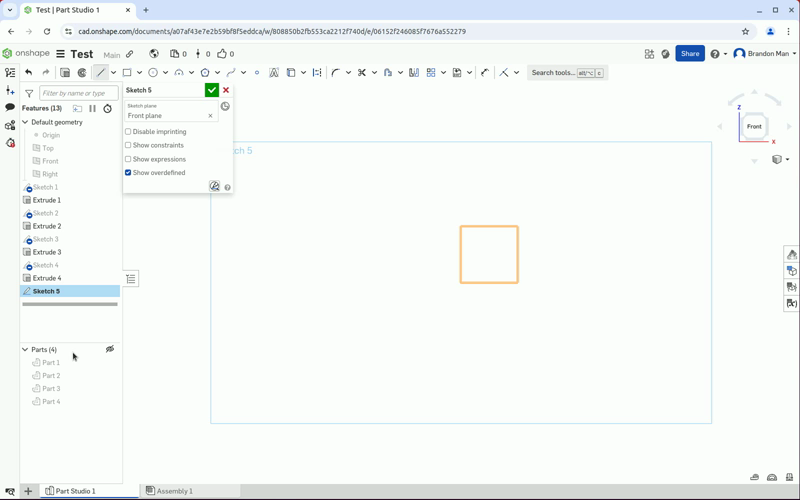
key_down(shift)
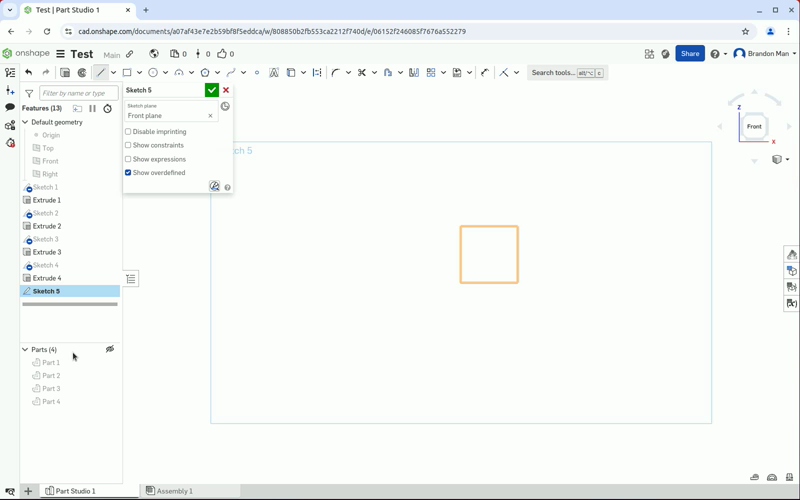
mouse_move(404, 339)
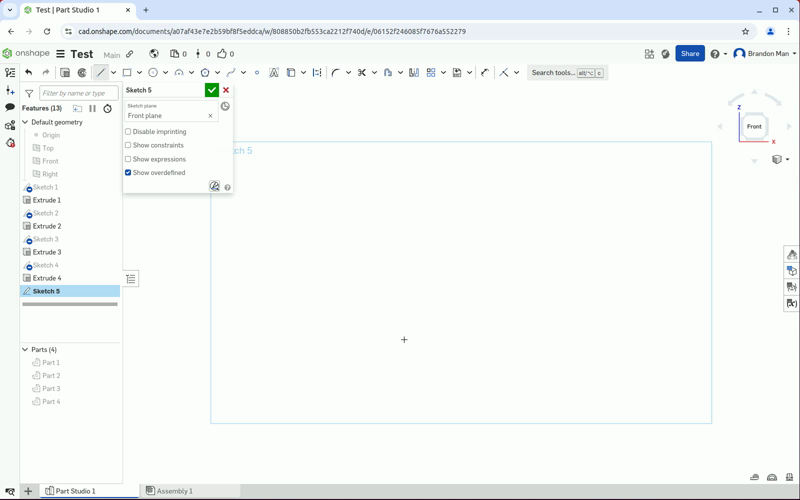
click(404, 339)
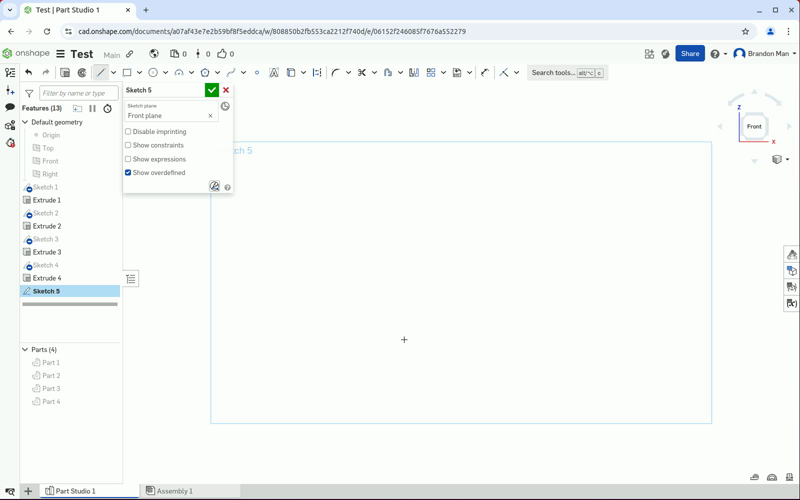
key_up(shift)
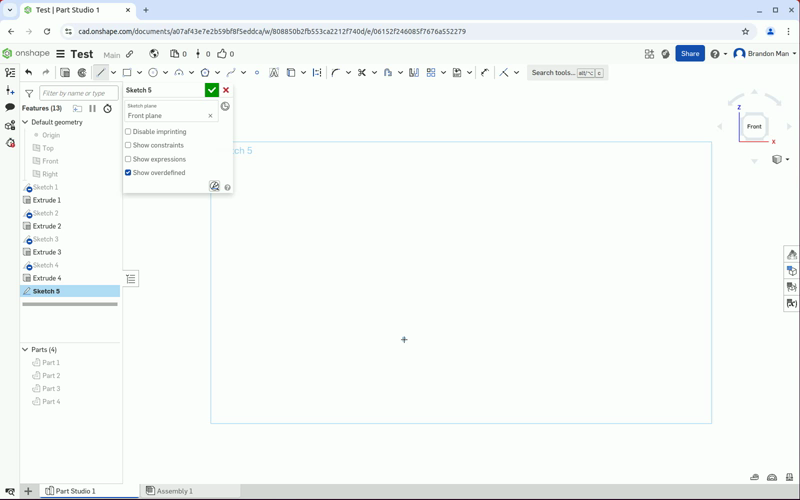
key_down(shift)
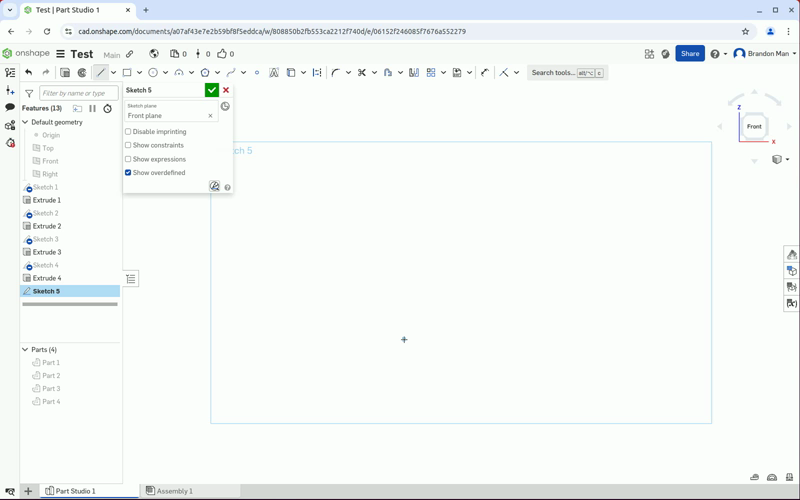
mouse_move(434, 339)
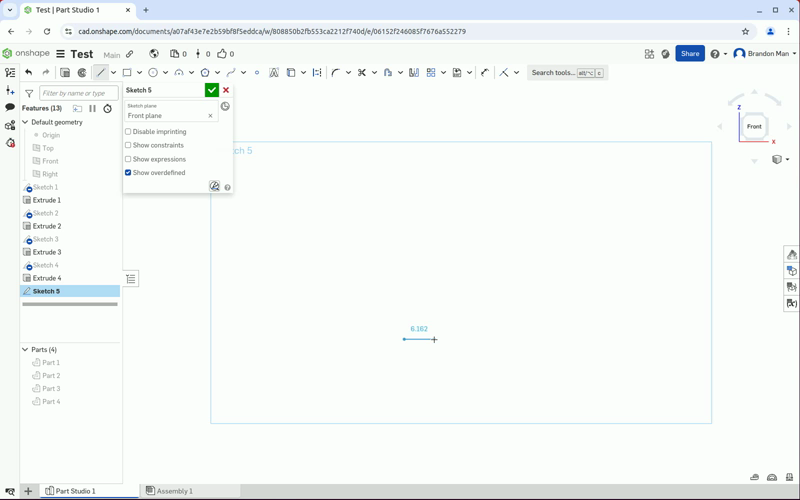
mouse_move(461, 339)
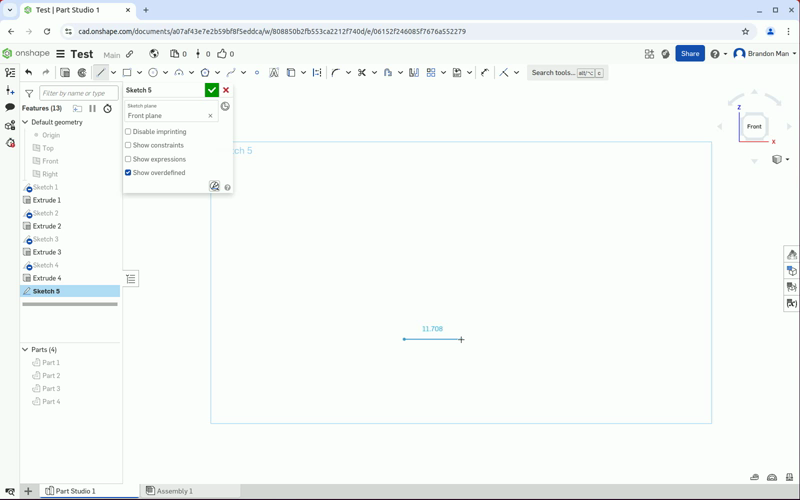
click(461, 339)
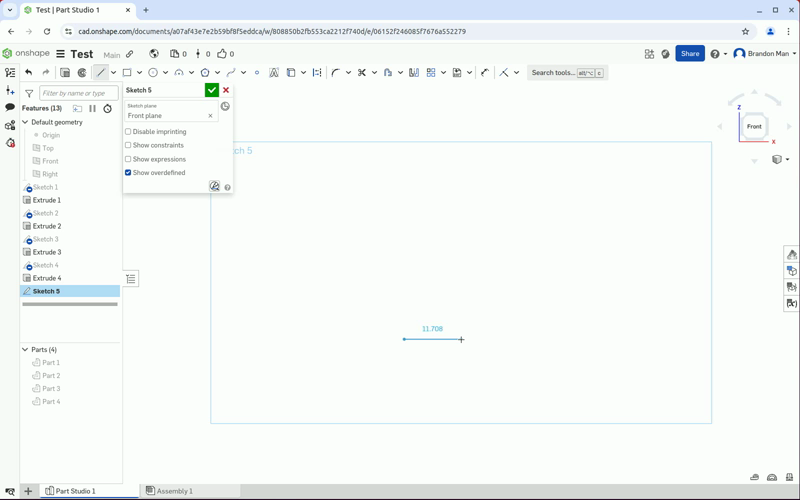
key_up(shift)
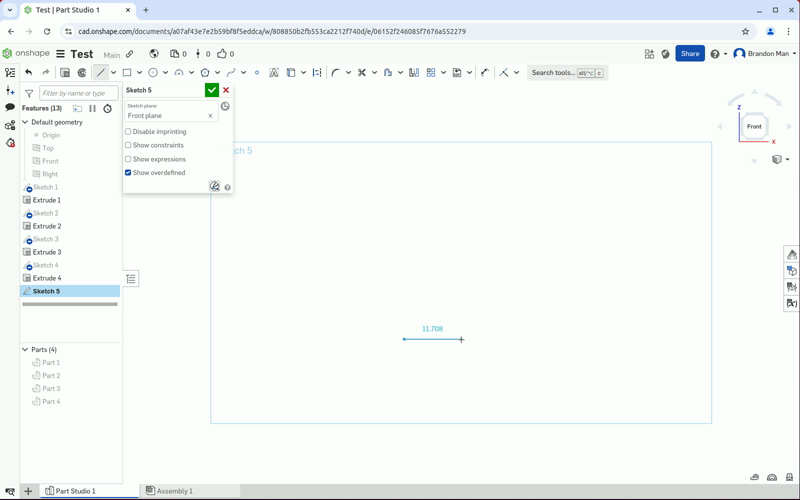
key_down(shift)
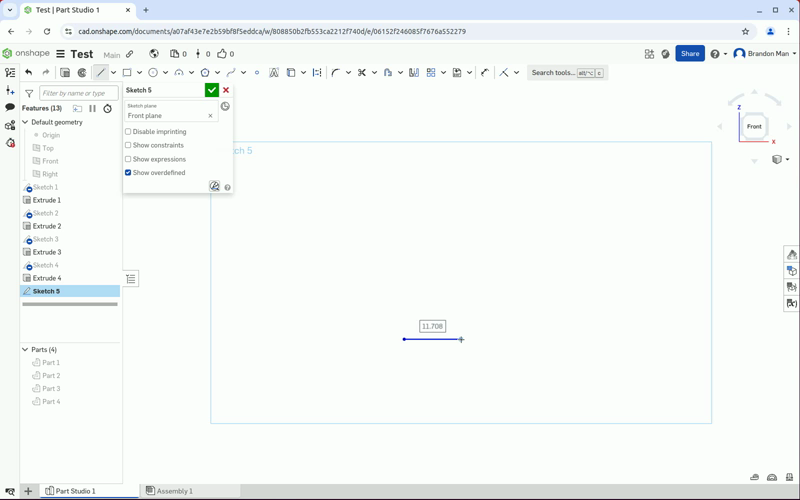
mouse_move(491, 339)
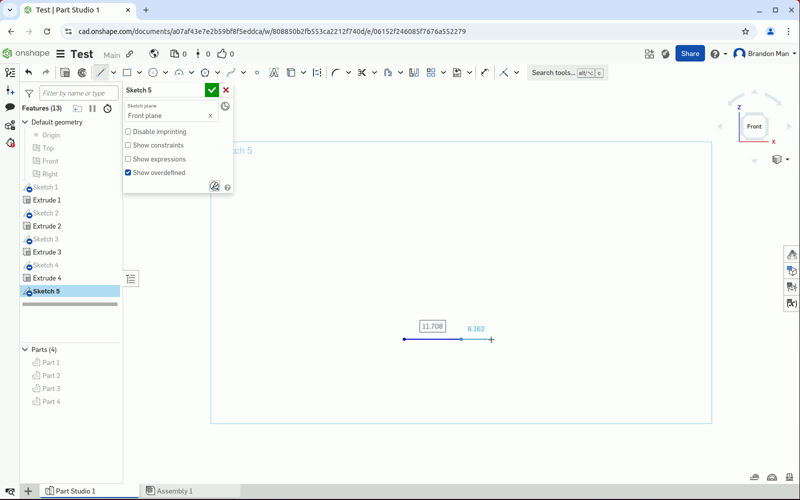
mouse_move(461, 282)
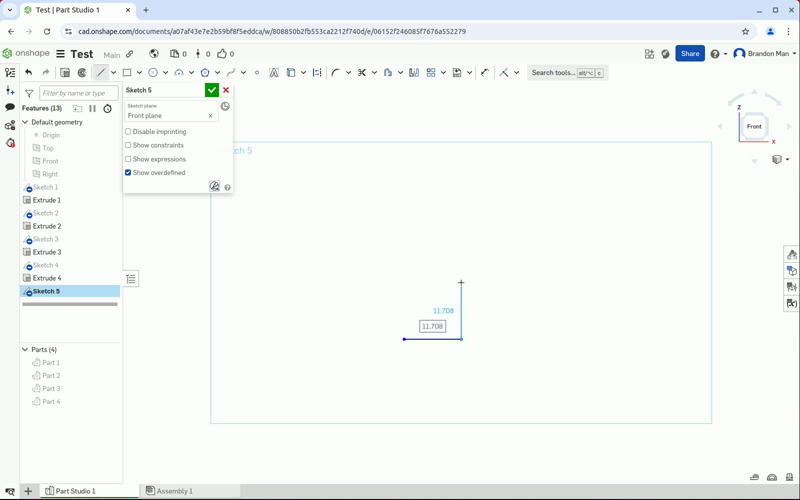
click(461, 282)
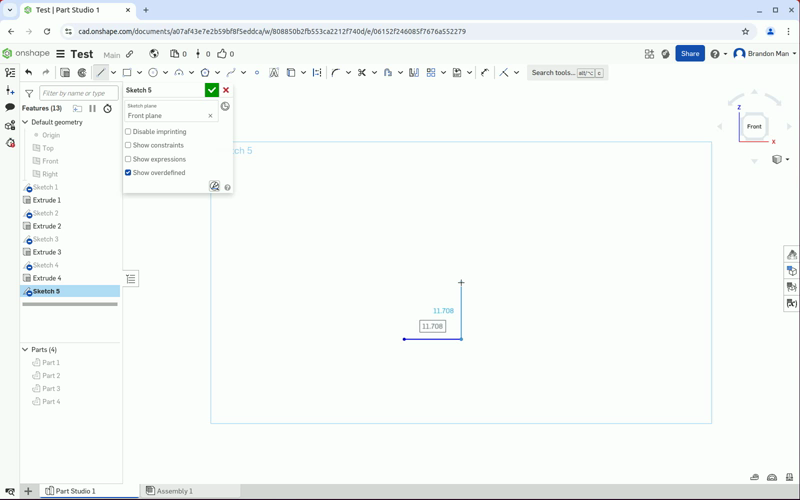
key_up(shift)
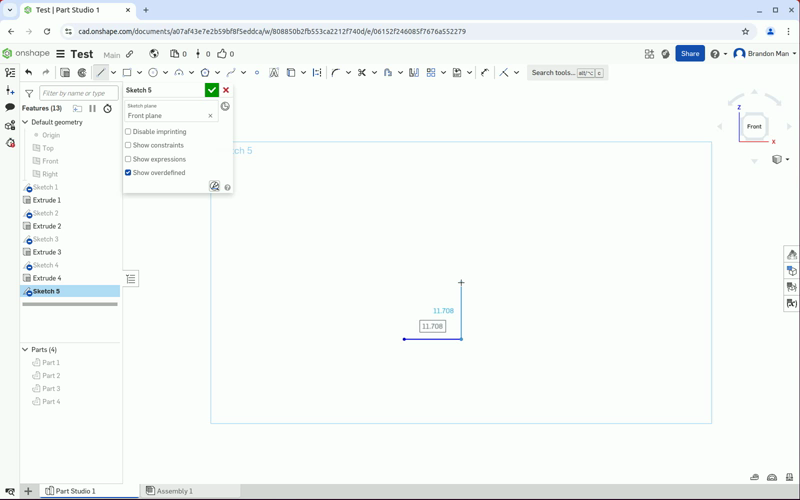
key_down(shift)
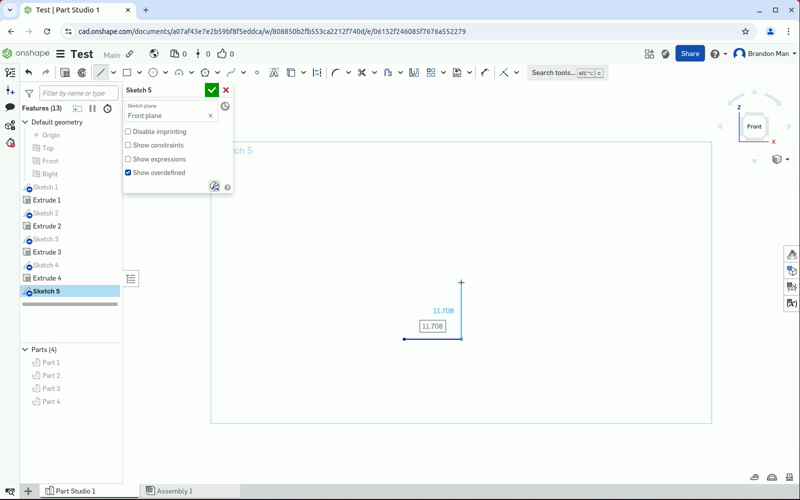
mouse_move(491, 282)
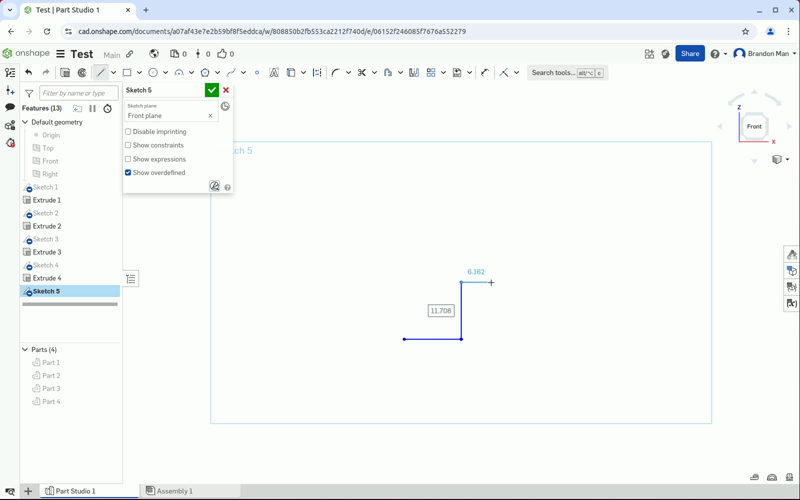
mouse_move(404, 282)
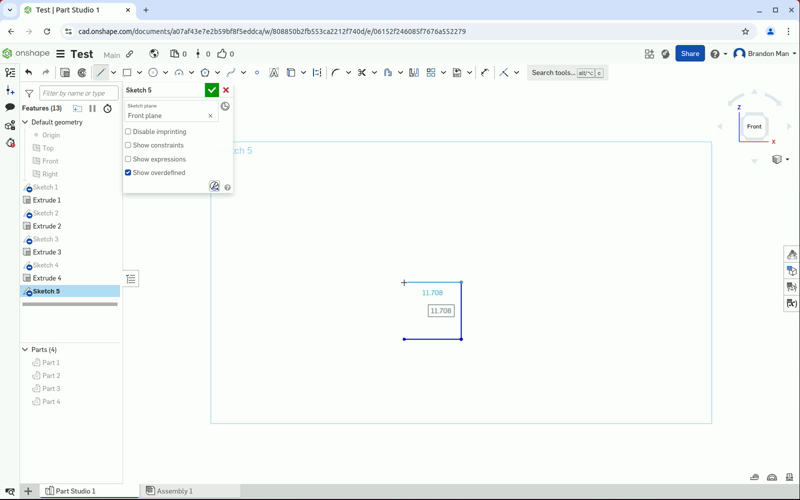
click(404, 282)
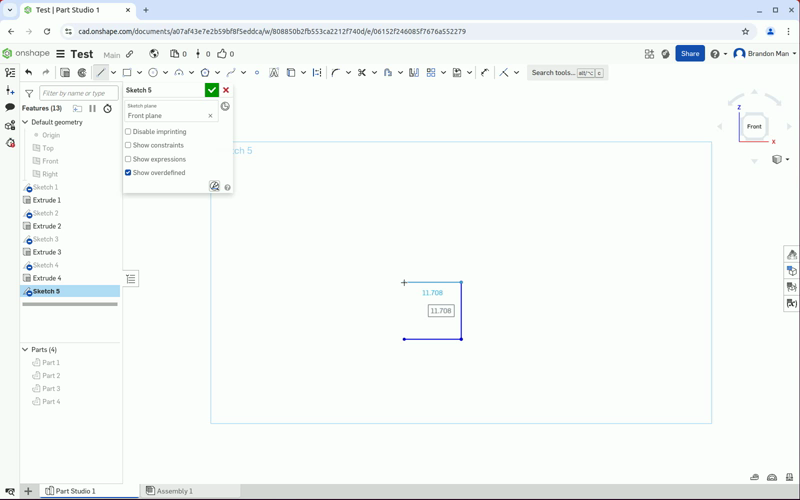
key_up(shift)
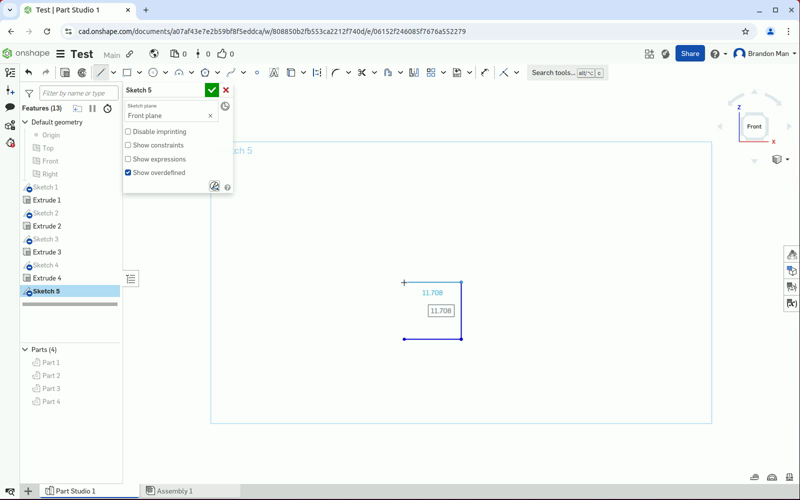
mouse_move(434, 282)
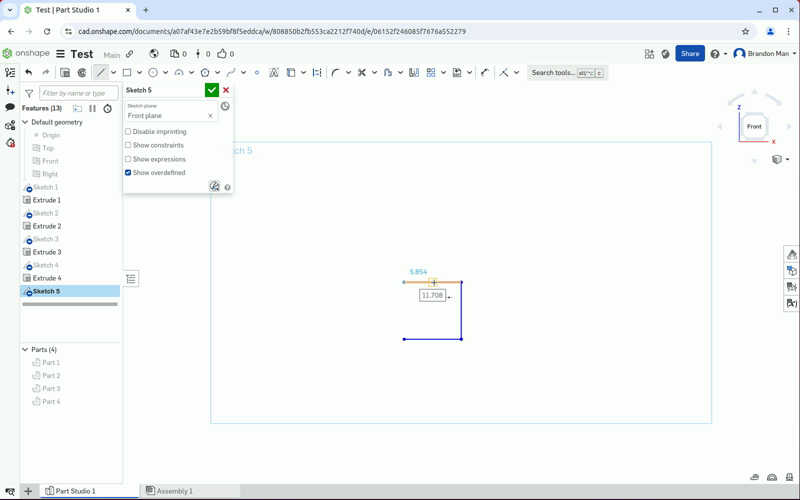
key_down(shift)
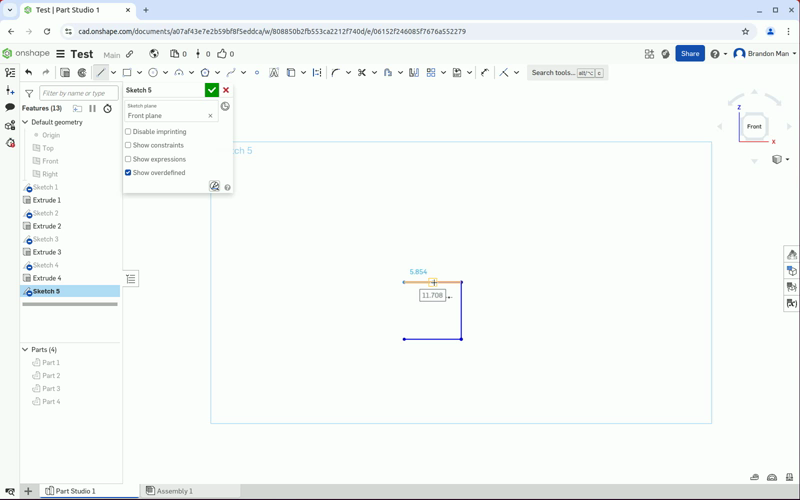
mouse_move(404, 339)
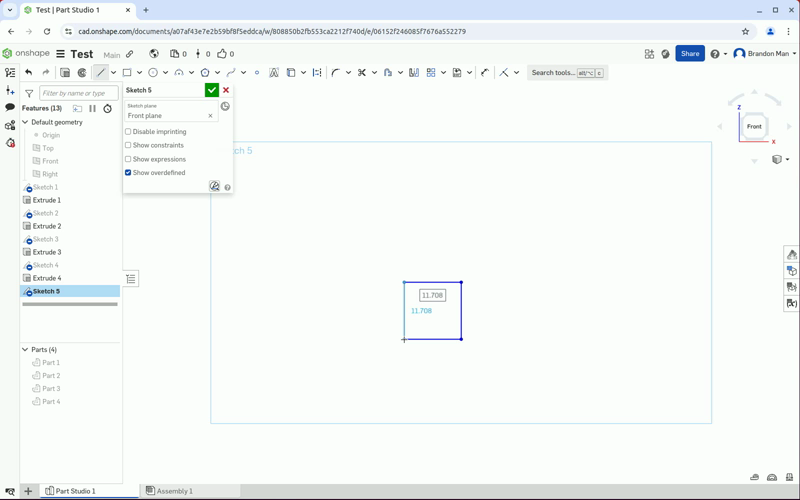
key_up(shift)
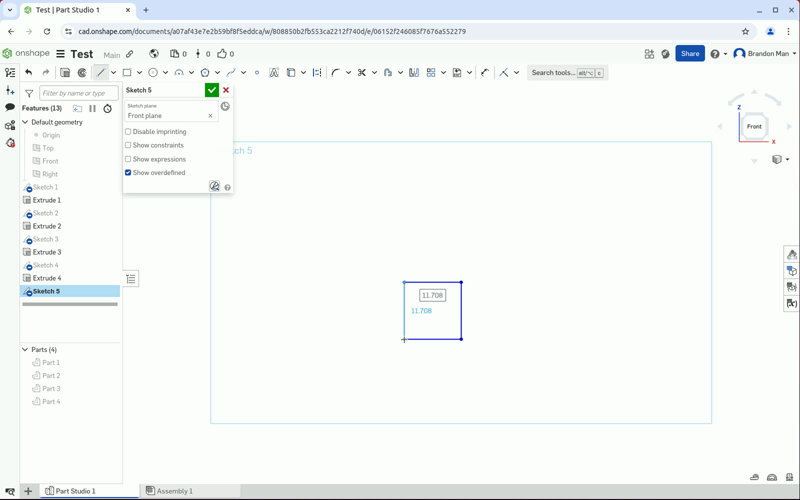
click(404, 339)
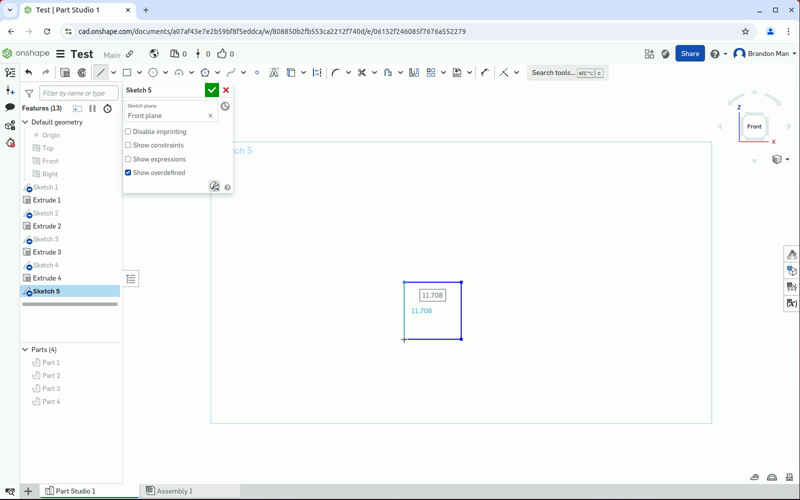
key(esc)
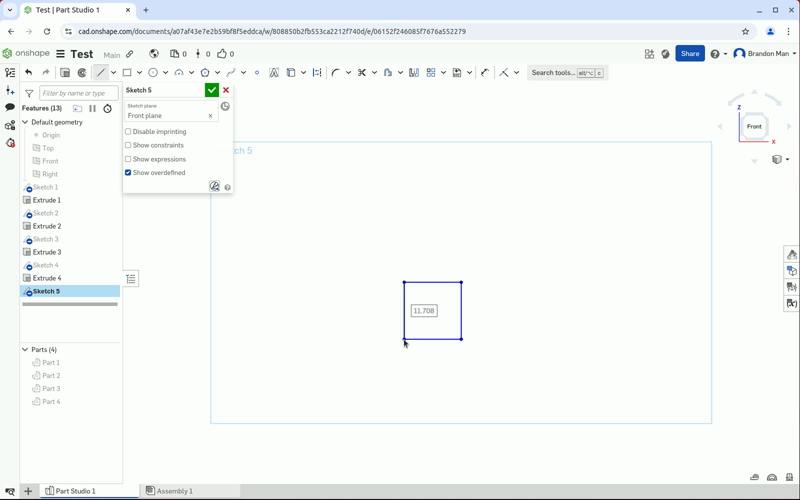
mouse_move(458, 320)
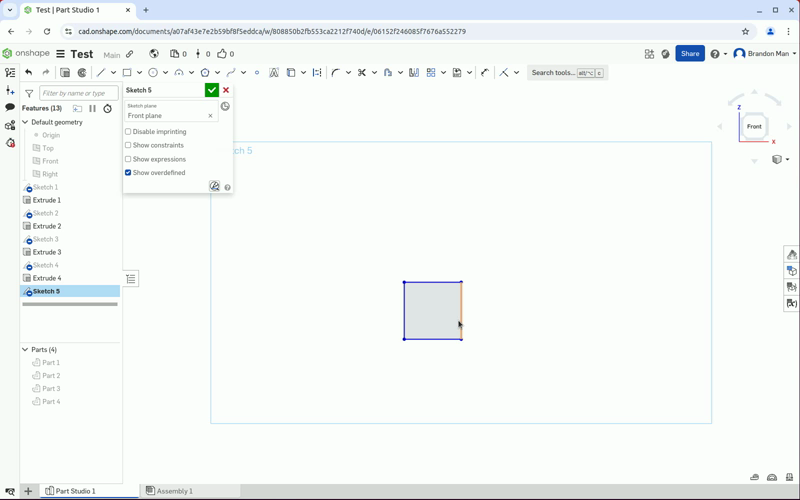
click(458, 320)
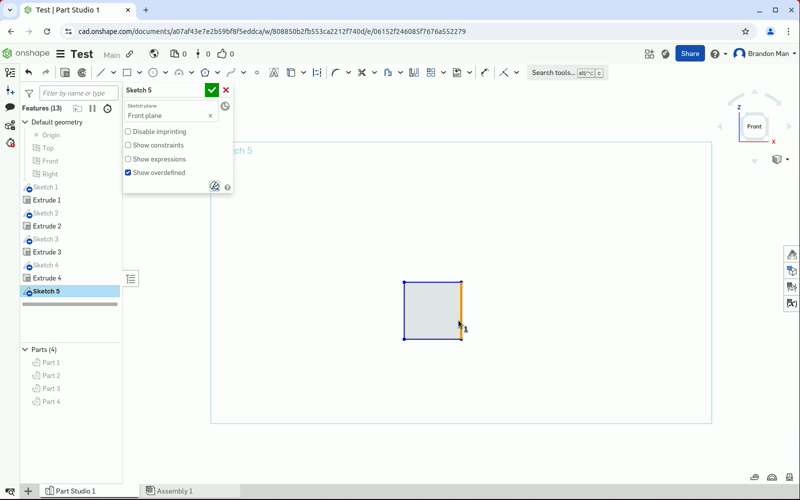
mouse_move(73, 352)
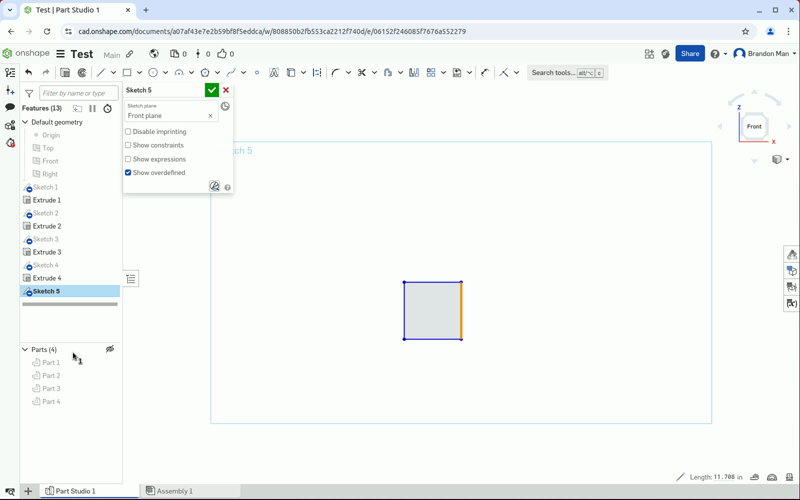
key(shift+y)
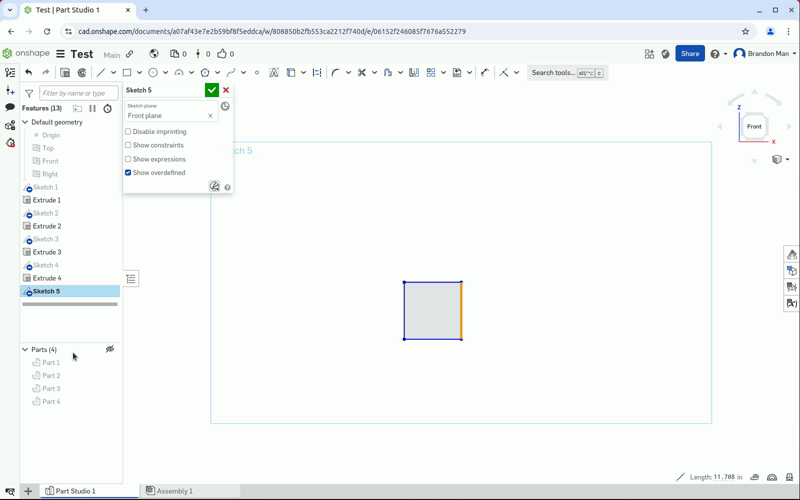
key(shift+e)
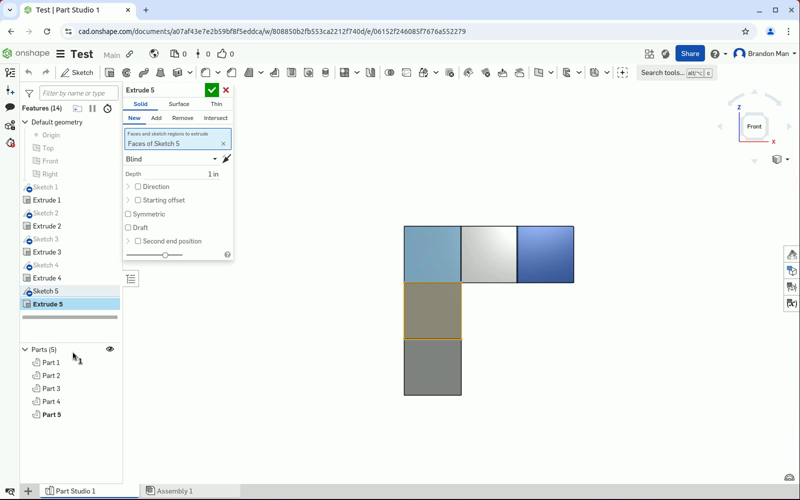
mouse_move(143, 106)
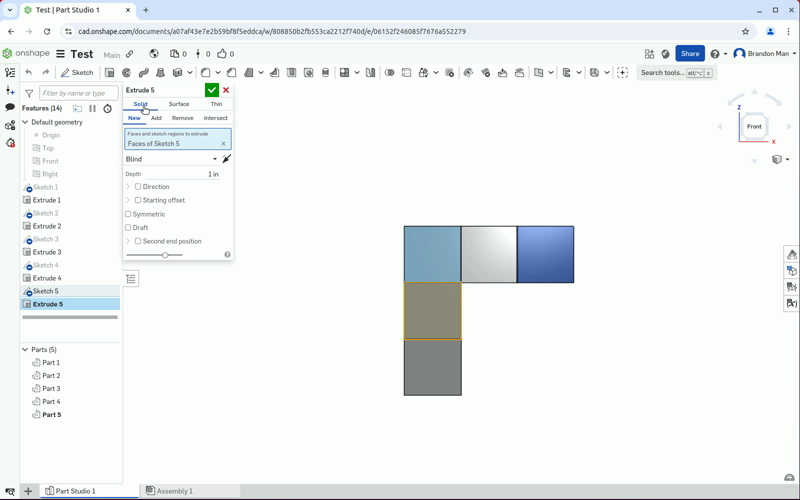
click(143, 106)
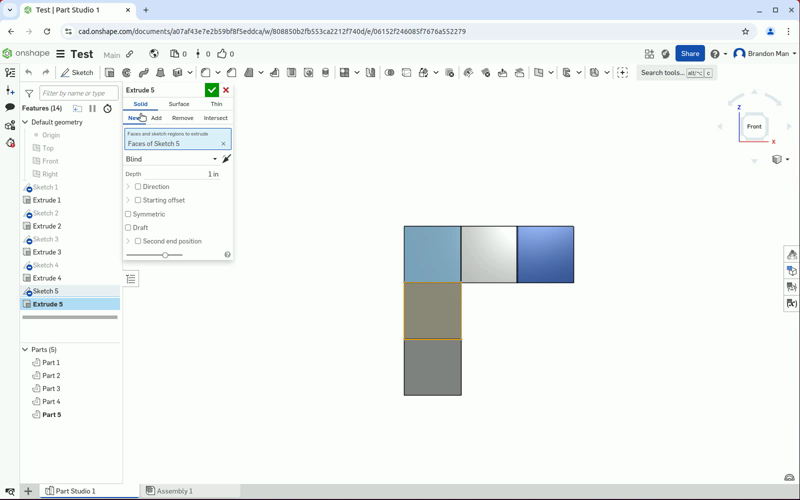
mouse_move(137, 120)
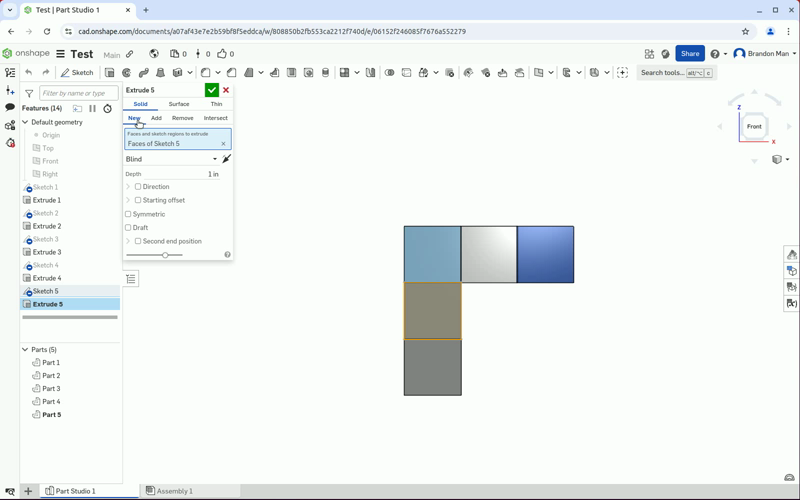
click(137, 120)
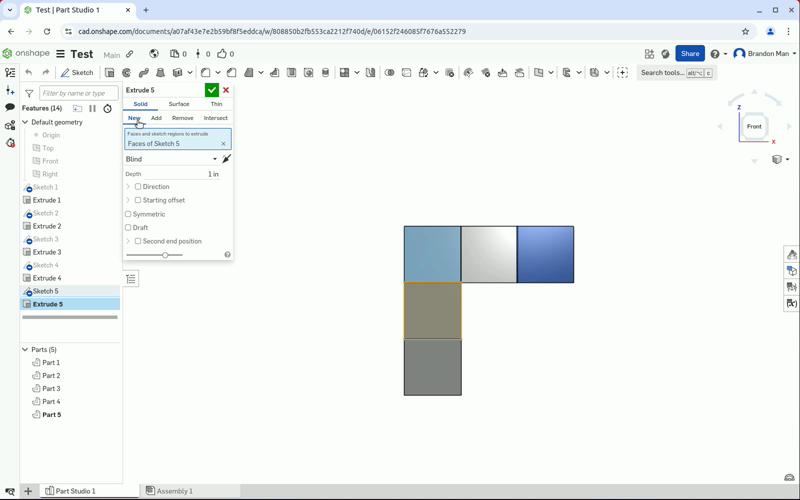
key(tab, 4)
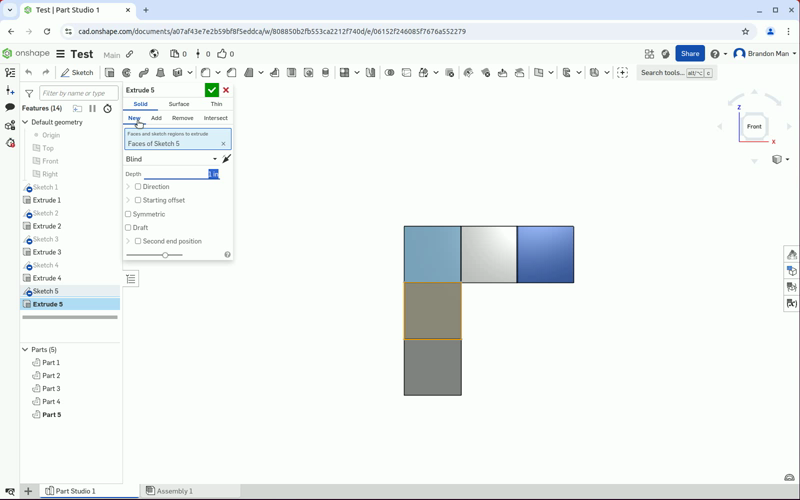
text(11.554)
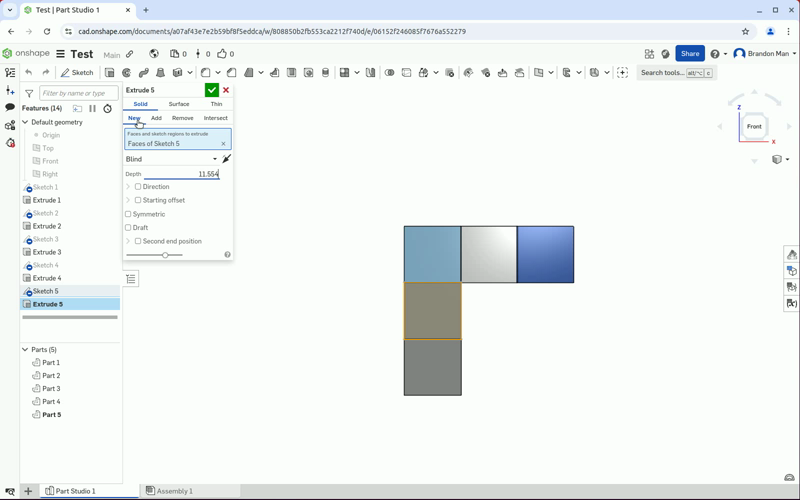
key(enter)
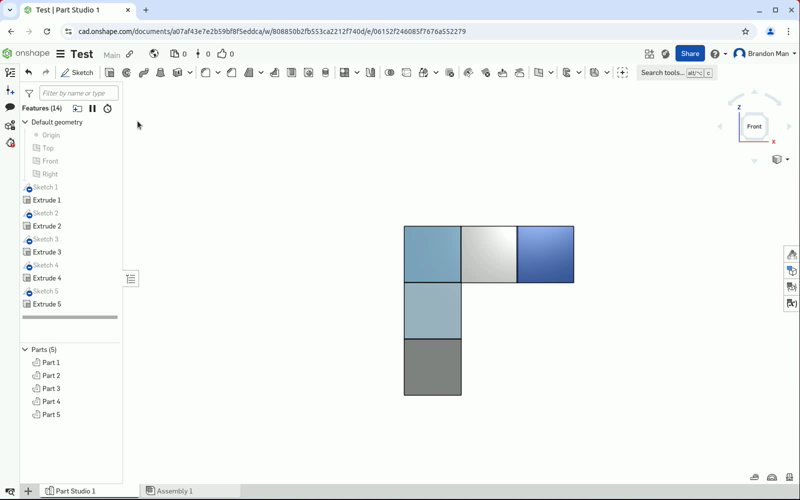
key(shift+h)
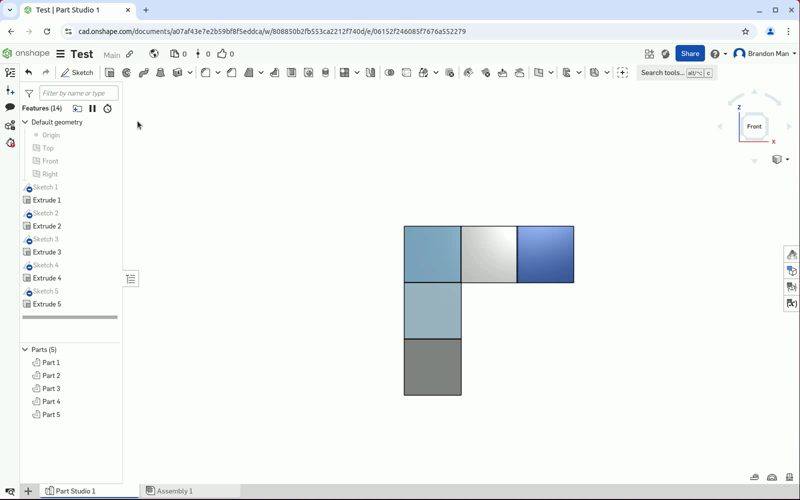
key(shift+h)
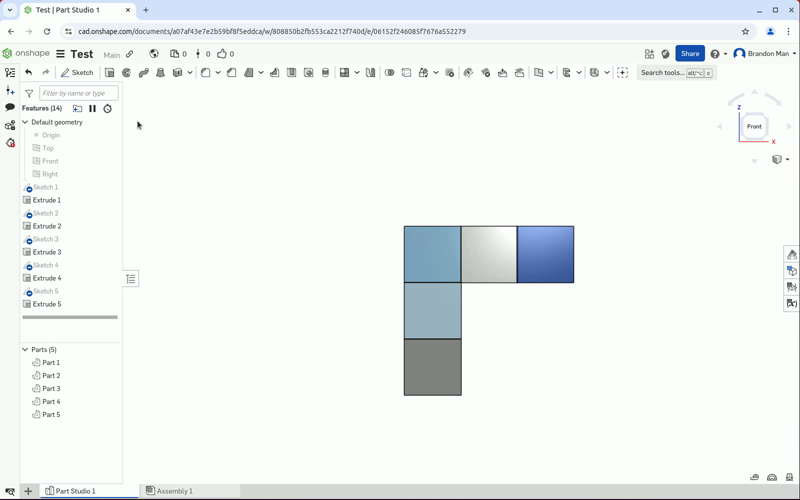
mouse_move(73, 189)
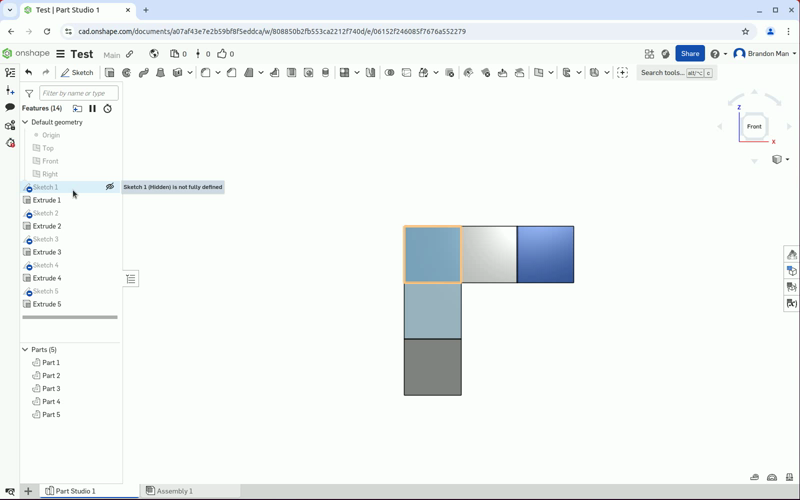
click(73, 189)
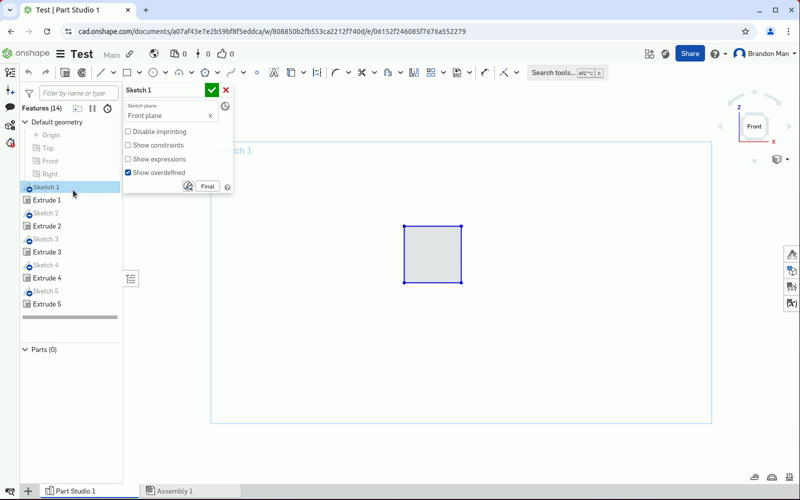
mouse_move(229, 92)
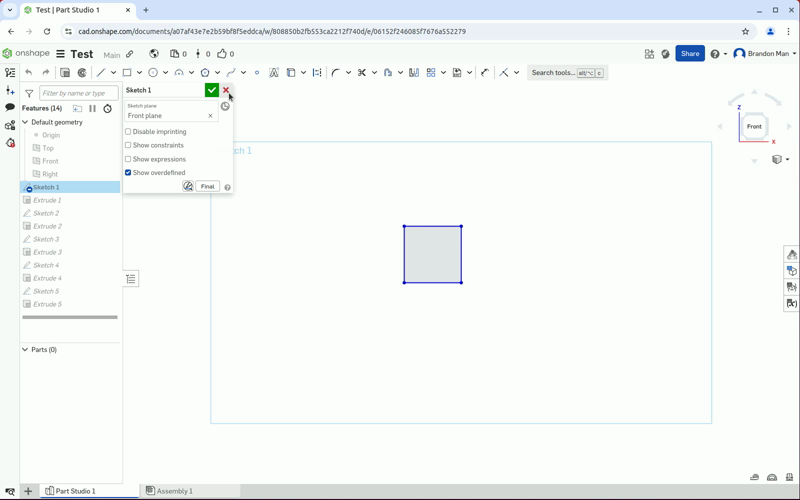
click(229, 92)
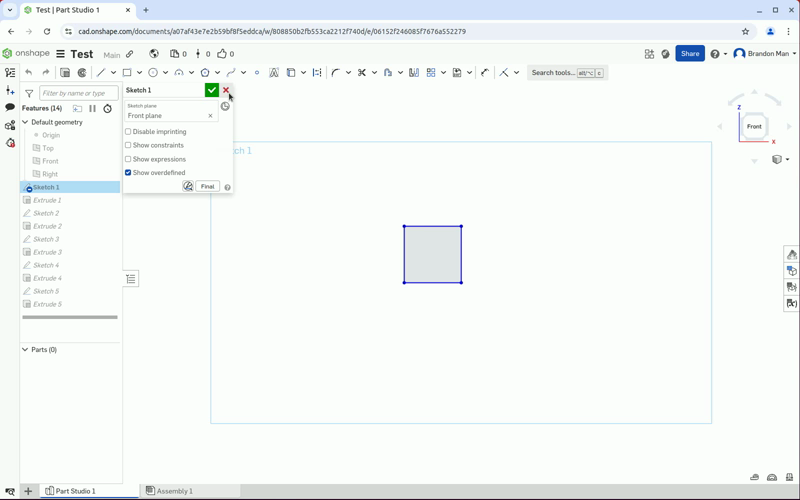
key(shift+s)
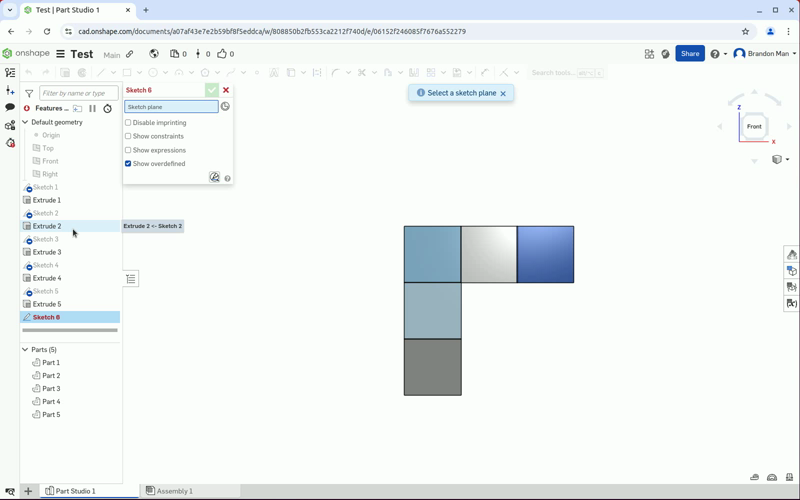
scroll(3)
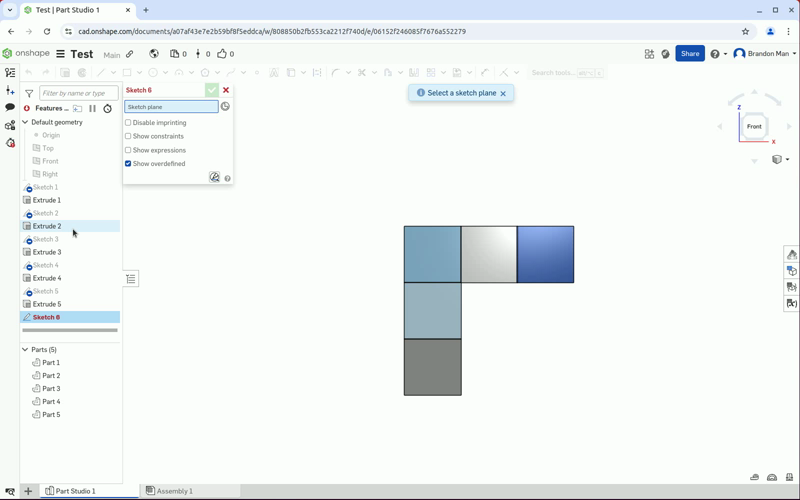
mouse_move(73, 163)
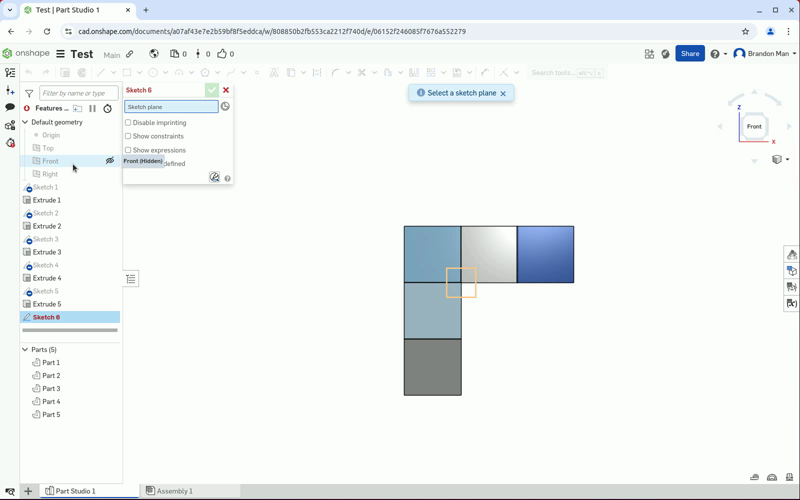
click(73, 163)
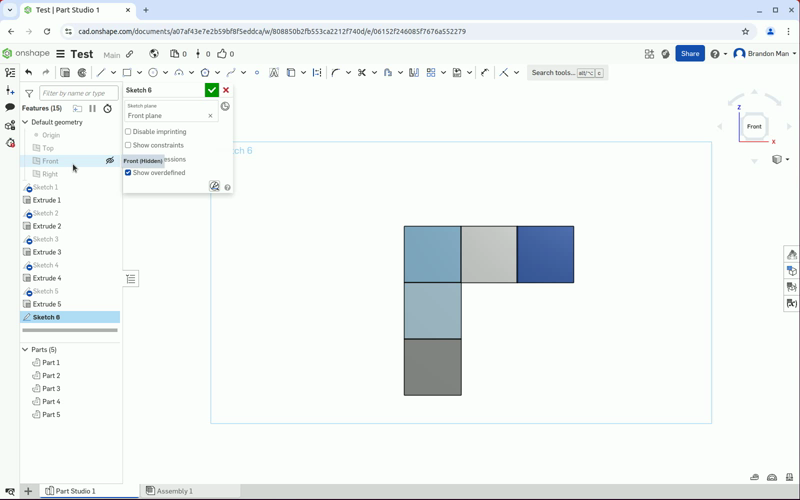
mouse_move(73, 352)
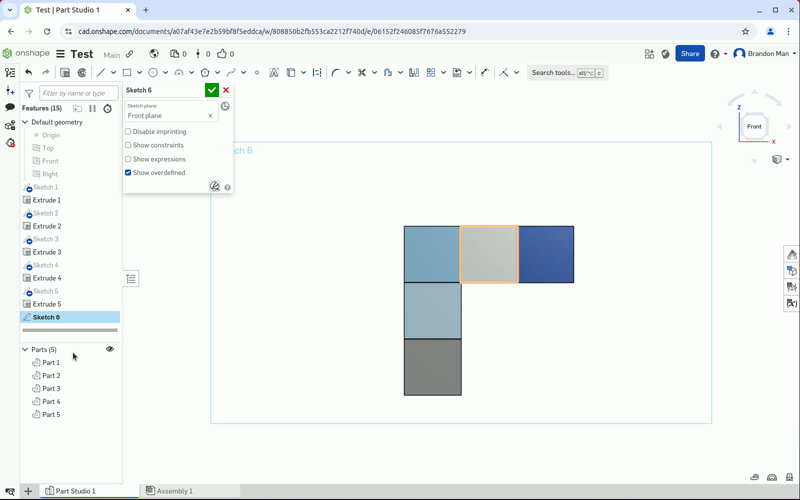
key(y)
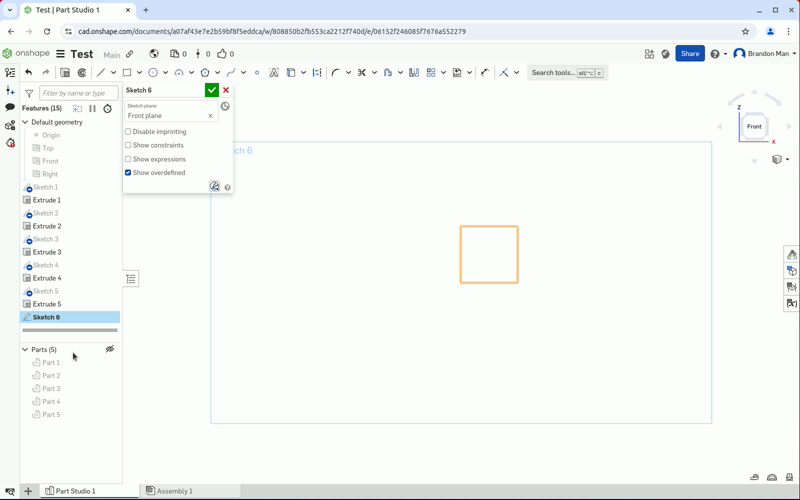
key(l)
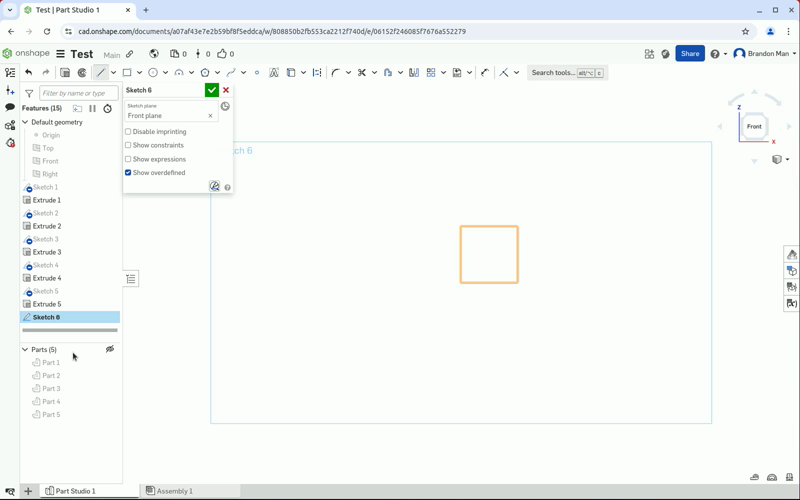
key_down(shift)
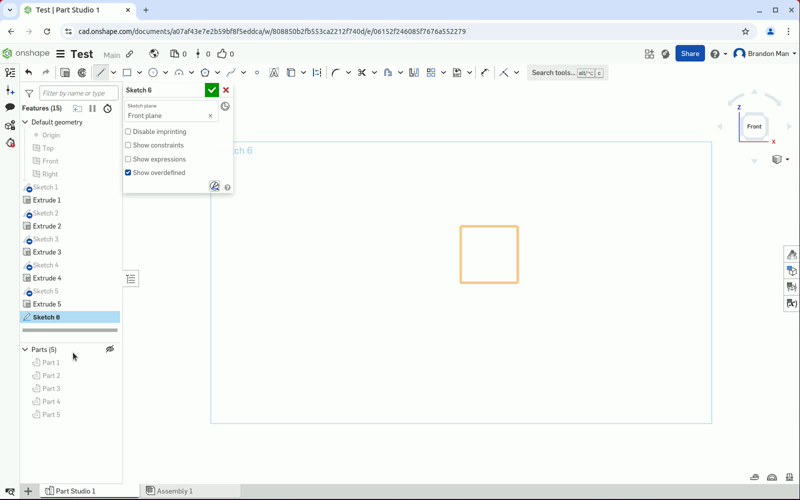
mouse_move(404, 282)
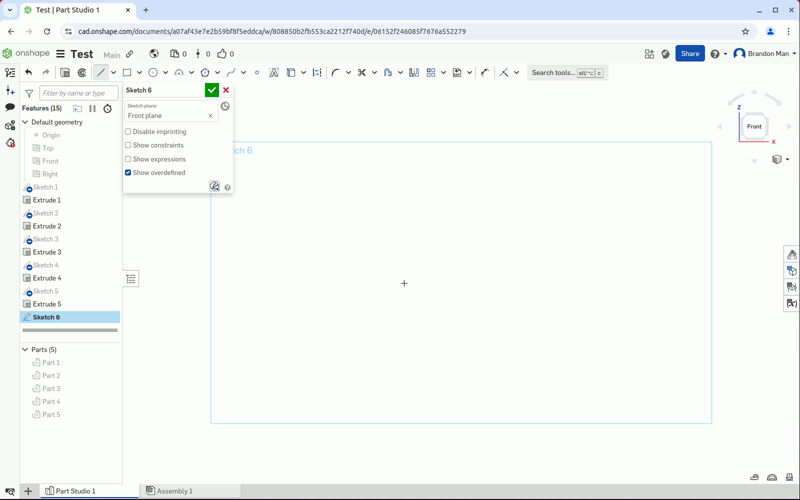
click(404, 282)
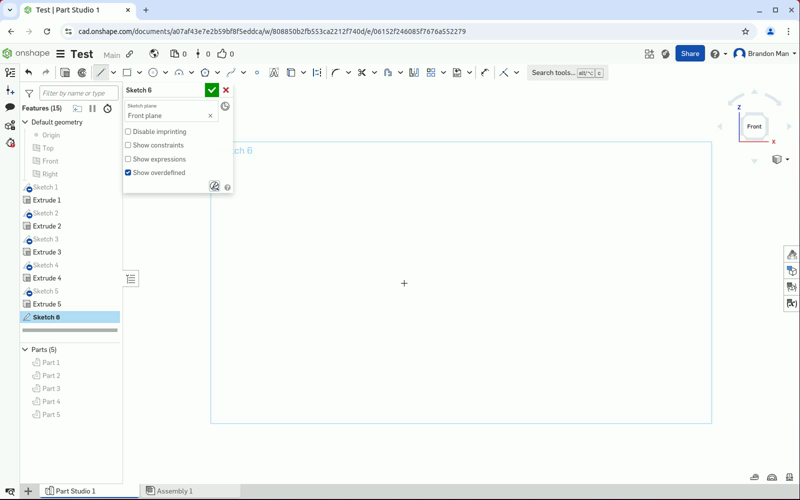
key_up(shift)
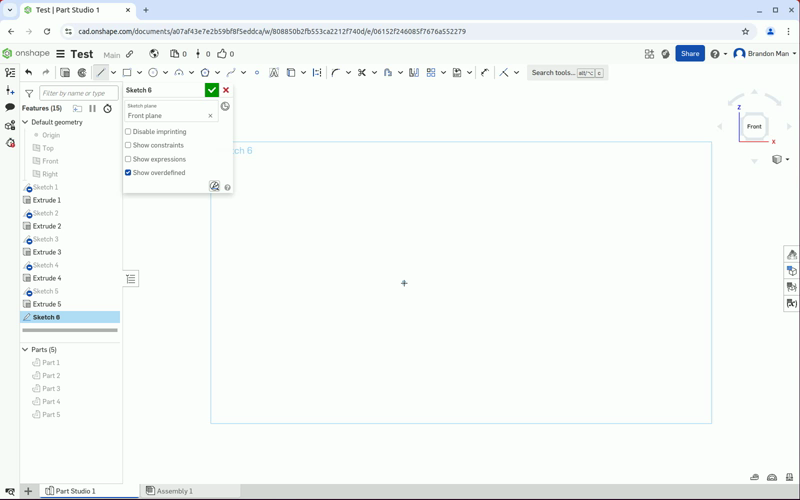
key_down(shift)
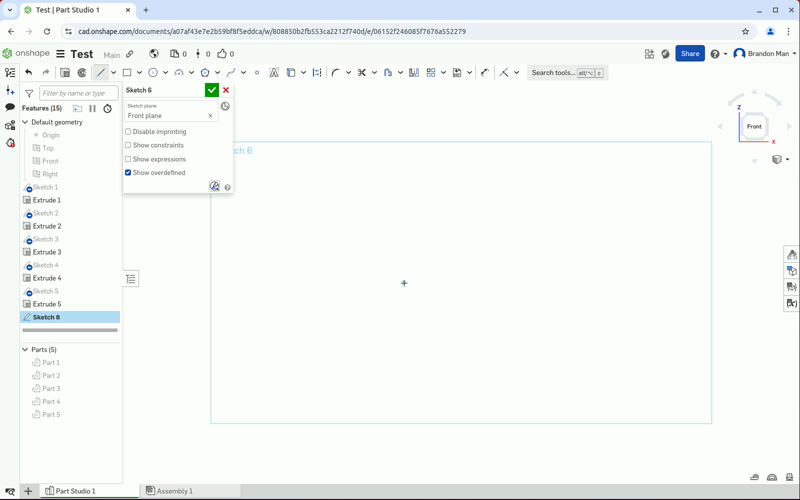
mouse_move(434, 282)
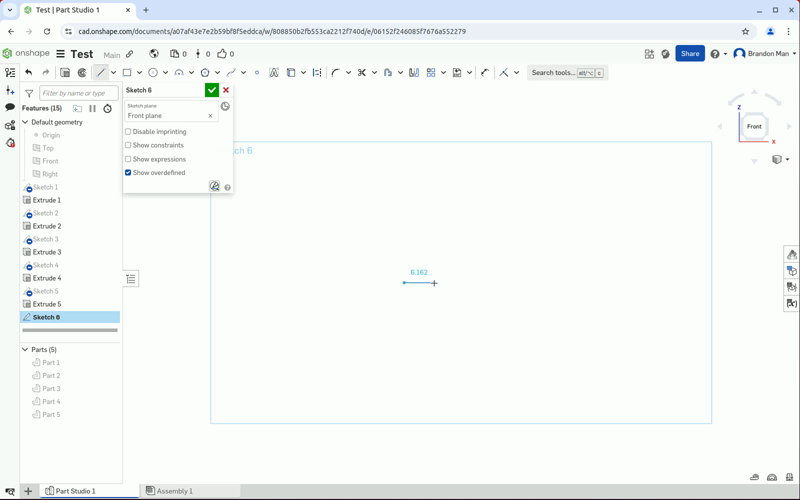
mouse_move(461, 282)
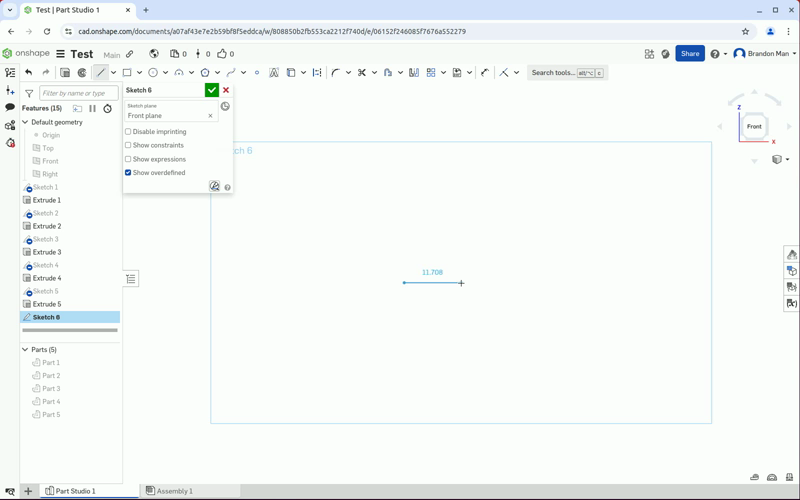
click(461, 282)
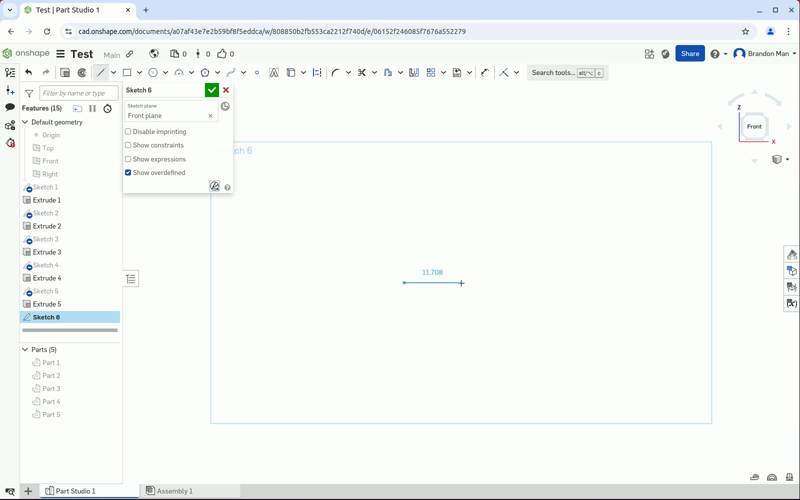
key_up(shift)
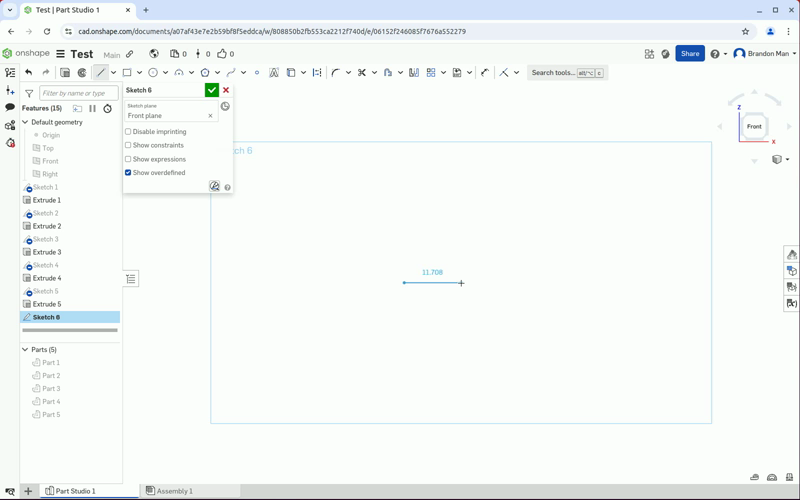
key_down(shift)
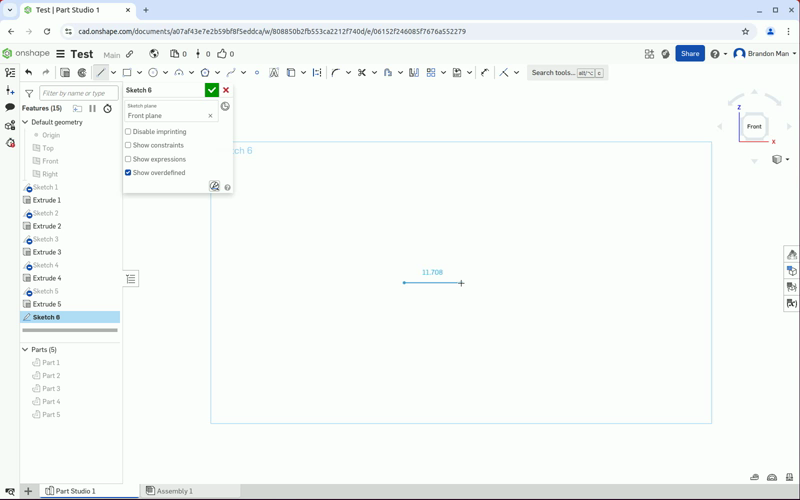
mouse_move(491, 282)
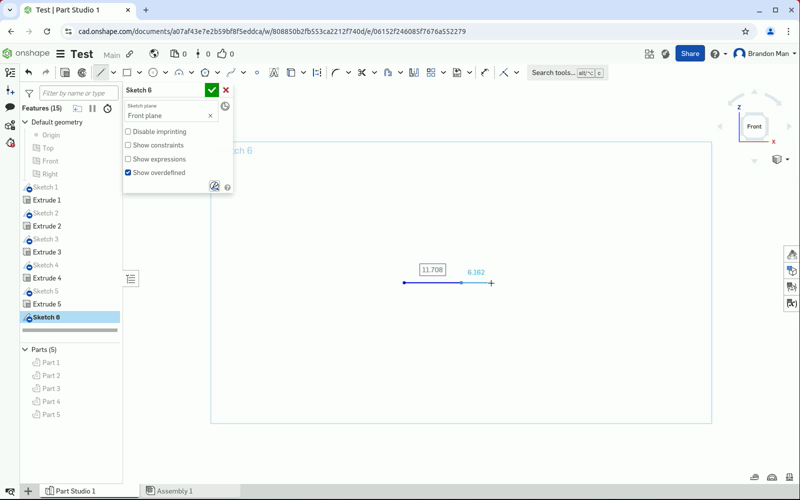
mouse_move(461, 226)
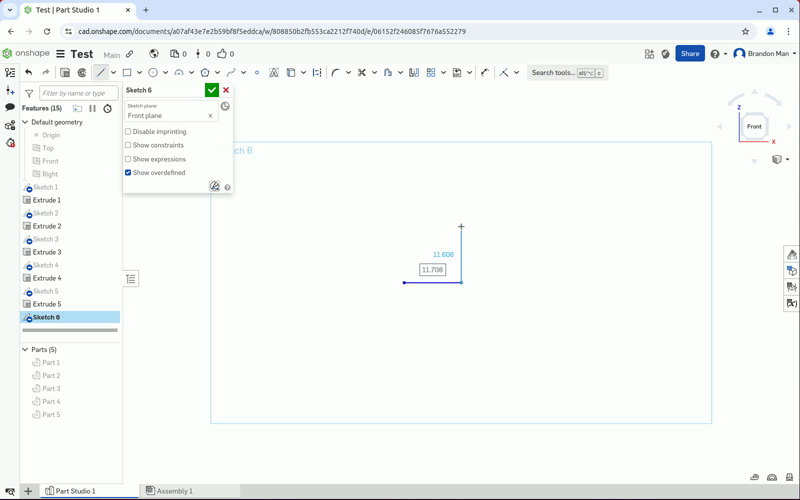
click(461, 226)
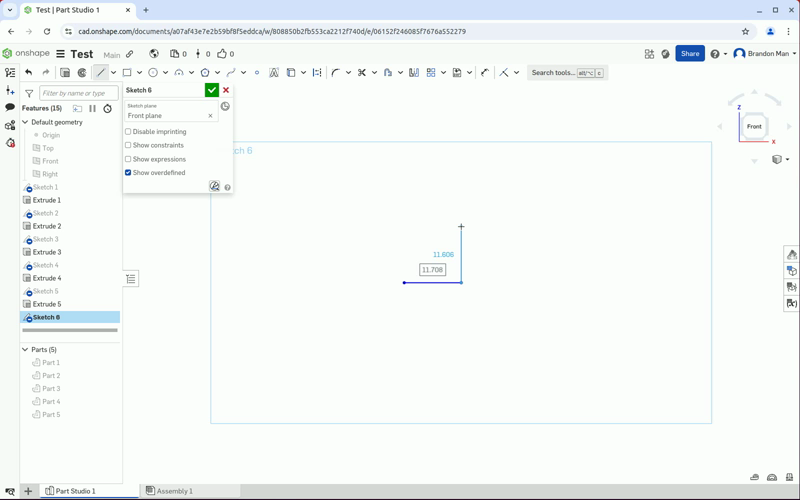
key_up(shift)
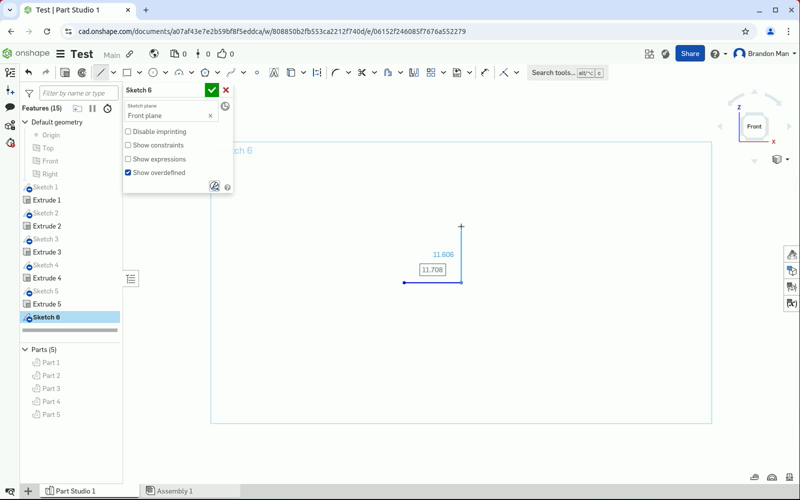
key_down(shift)
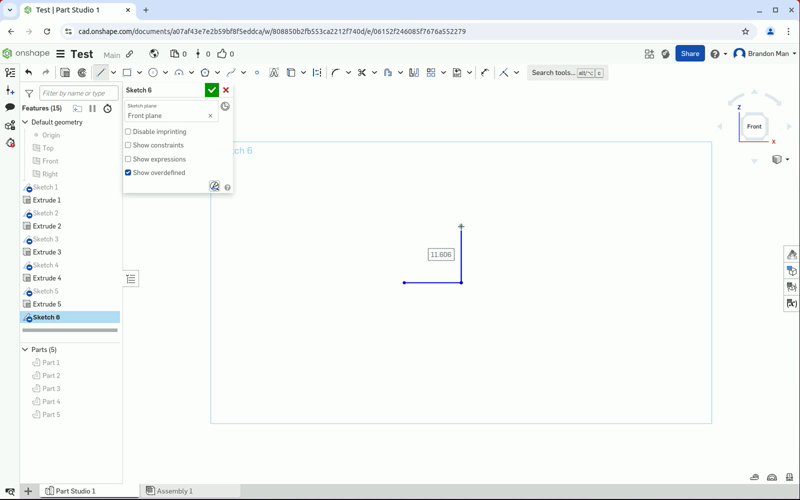
mouse_move(491, 226)
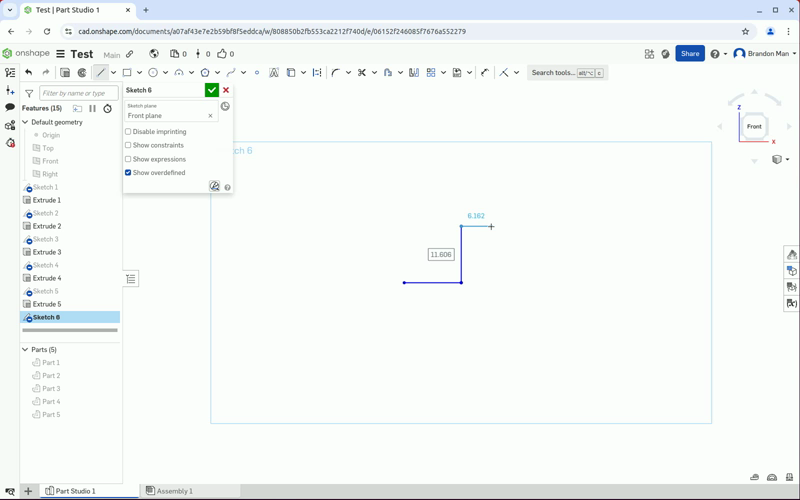
mouse_move(404, 226)
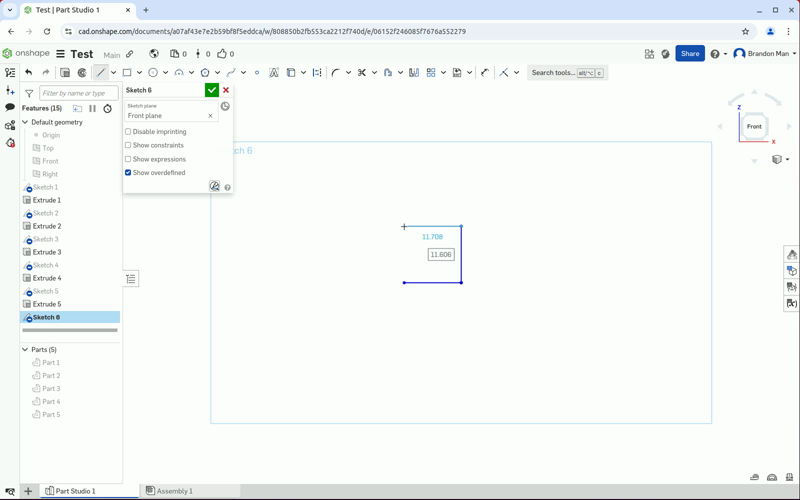
click(404, 226)
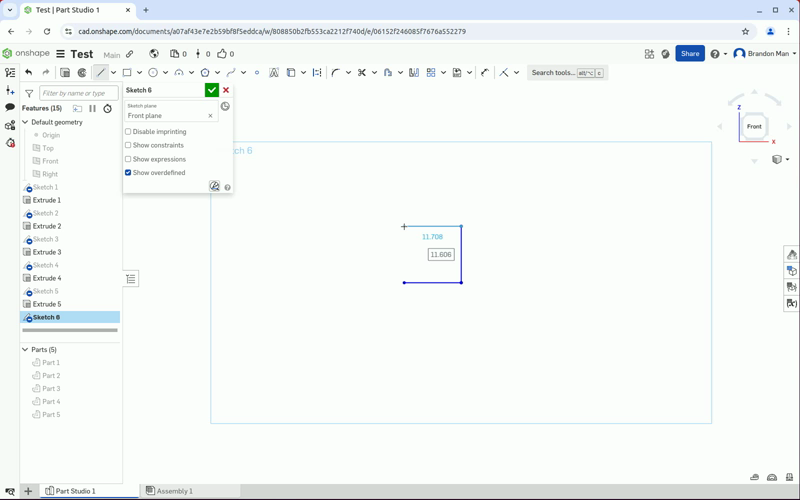
key_up(shift)
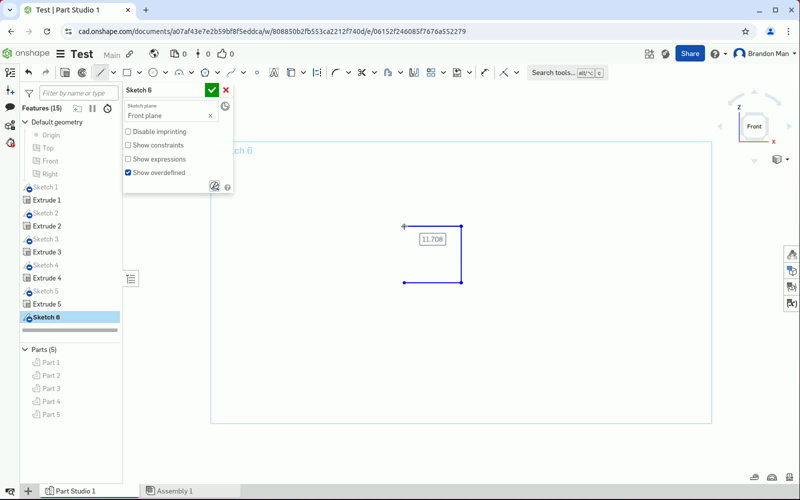
mouse_move(434, 226)
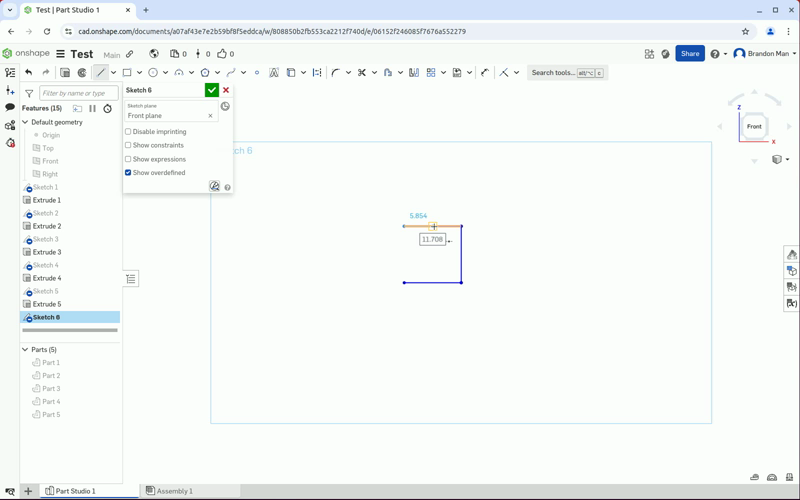
key_down(shift)
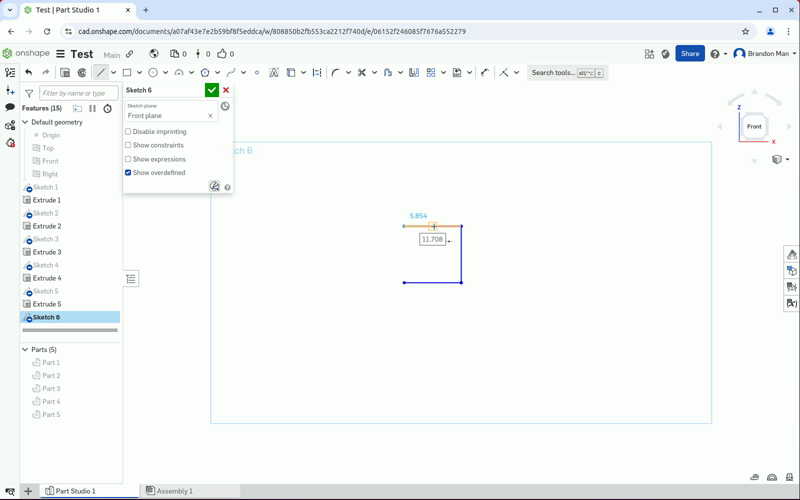
mouse_move(404, 282)
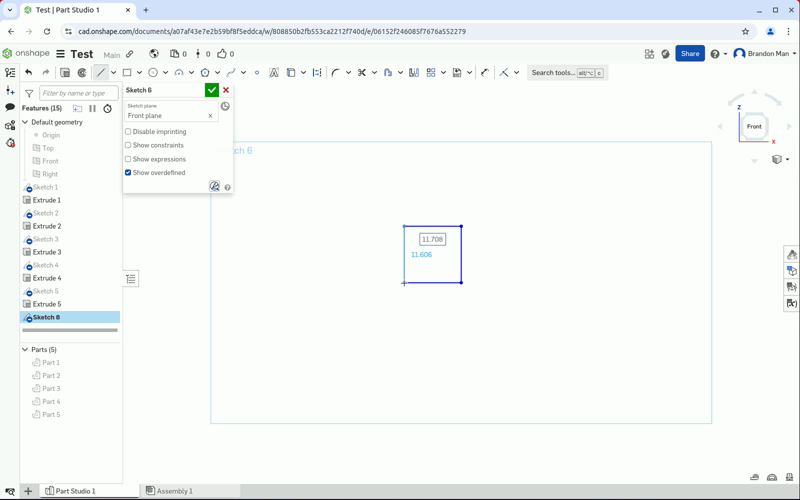
key_up(shift)
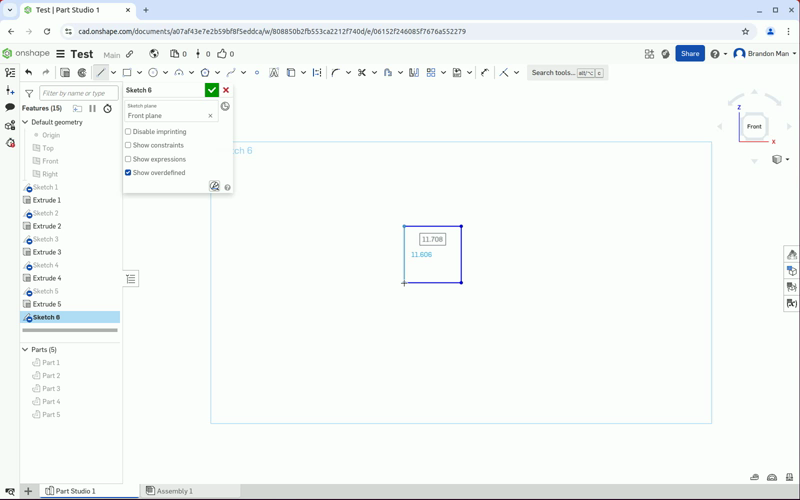
click(404, 282)
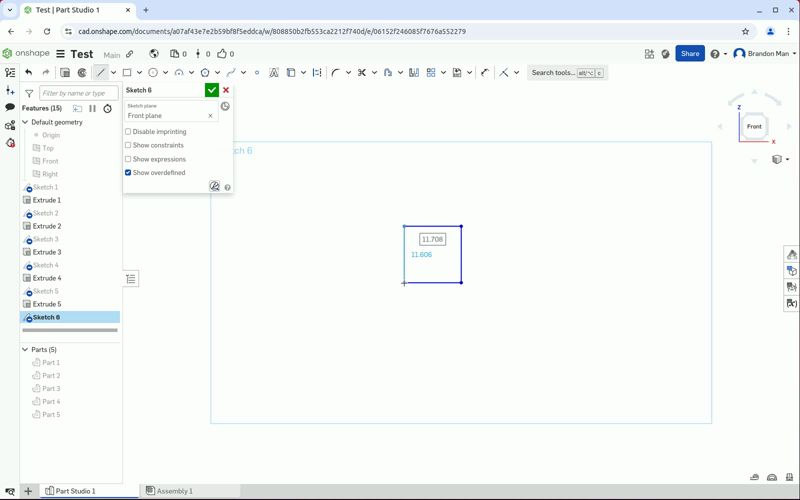
key(esc)
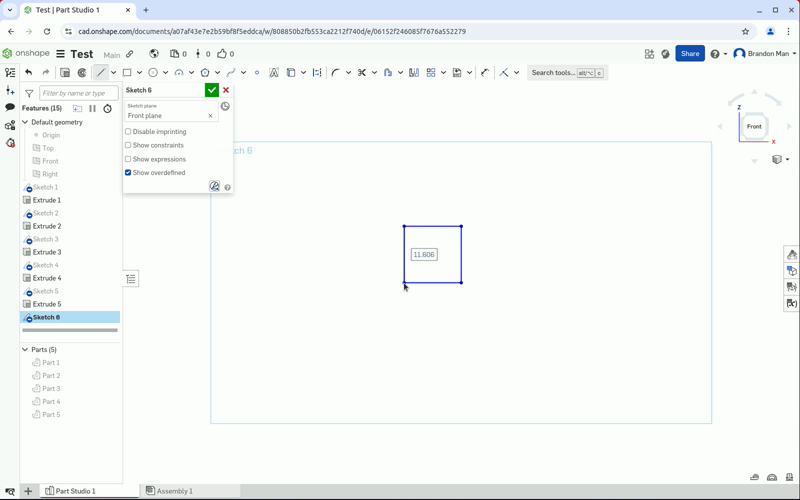
mouse_move(436, 249)
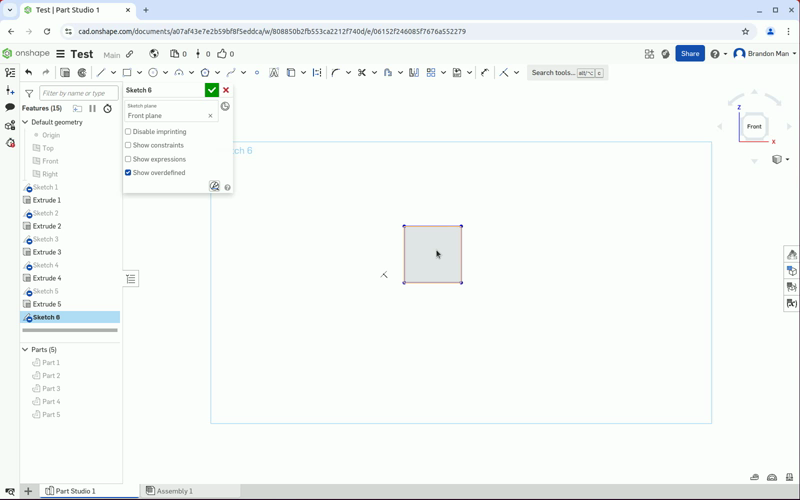
click(436, 249)
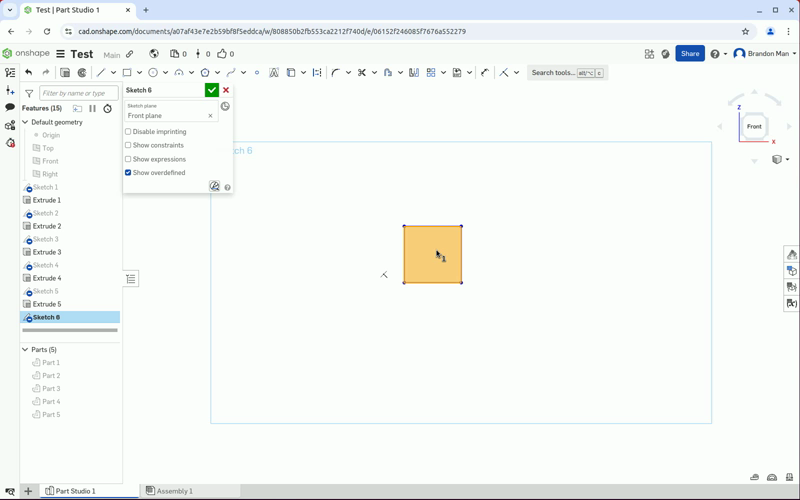
mouse_move(73, 352)
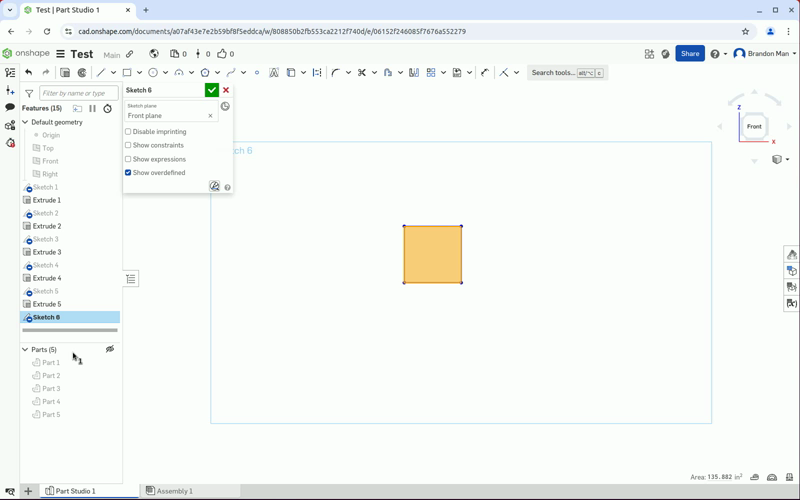
key(shift+y)
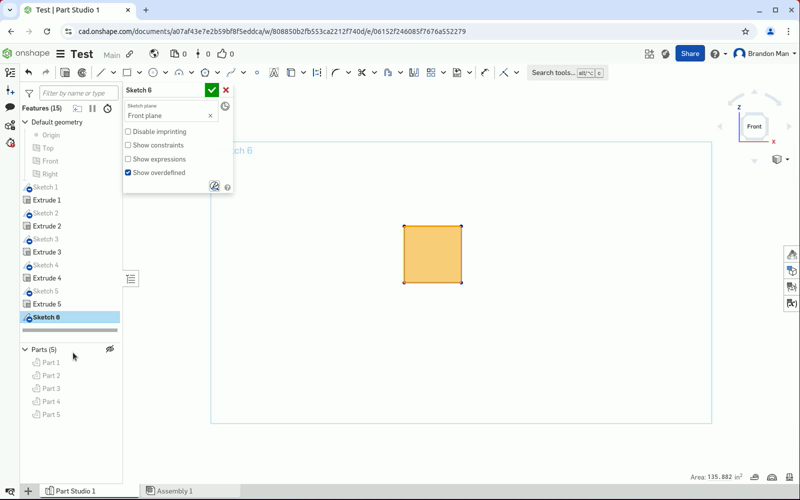
key(shift+e)
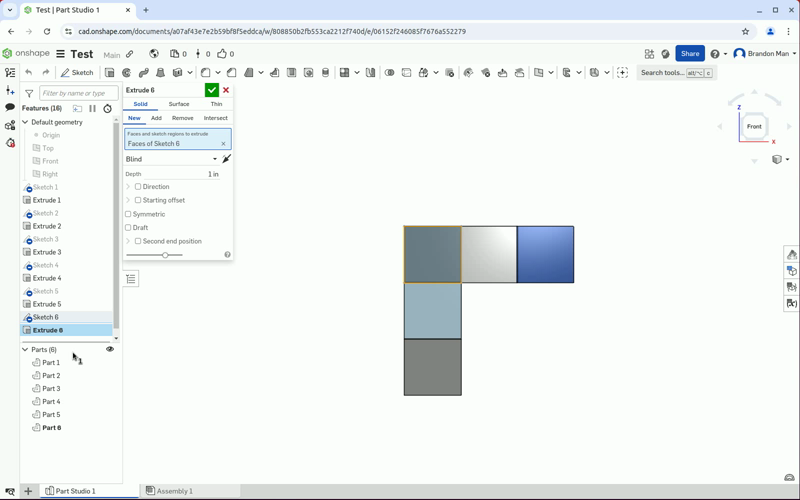
mouse_move(143, 106)
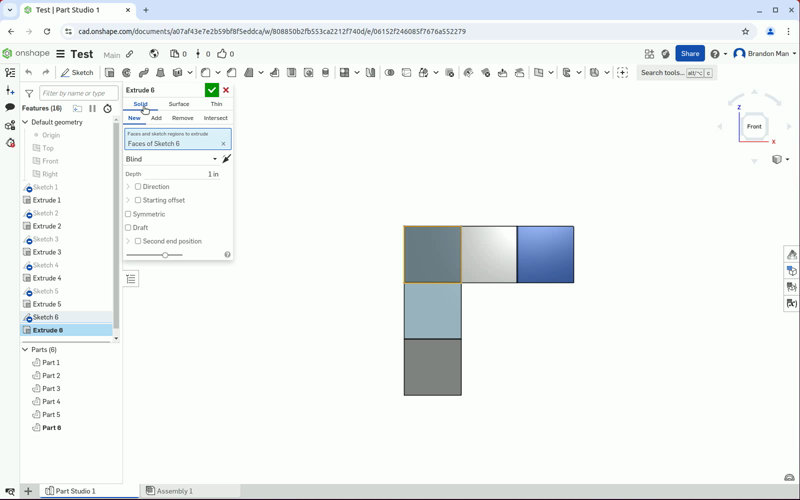
click(143, 106)
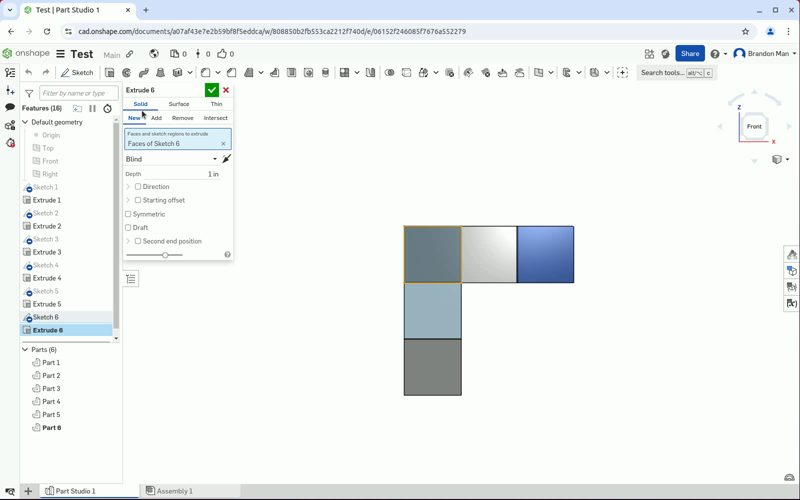
mouse_move(137, 120)
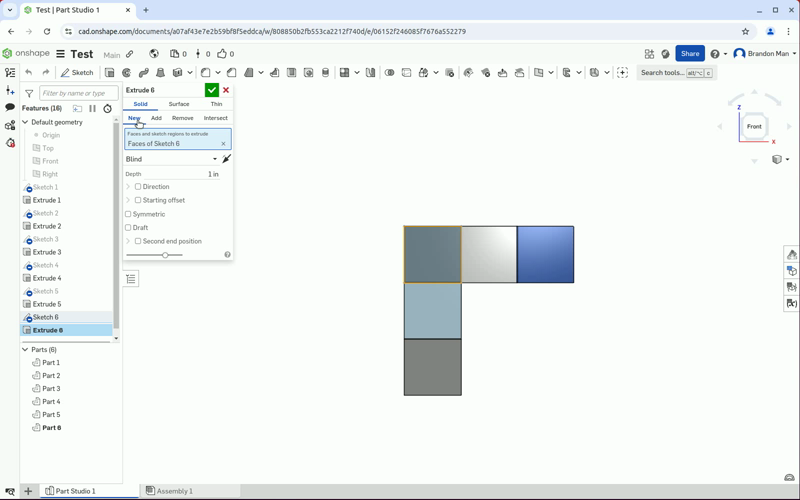
click(137, 120)
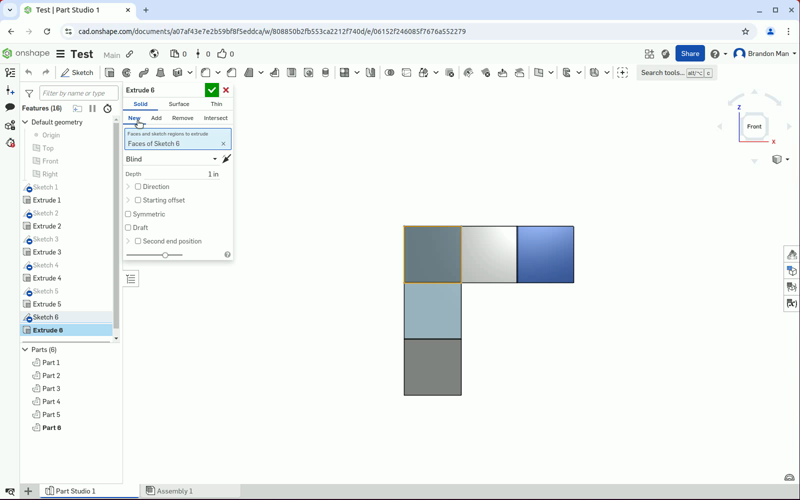
key(tab, 4)
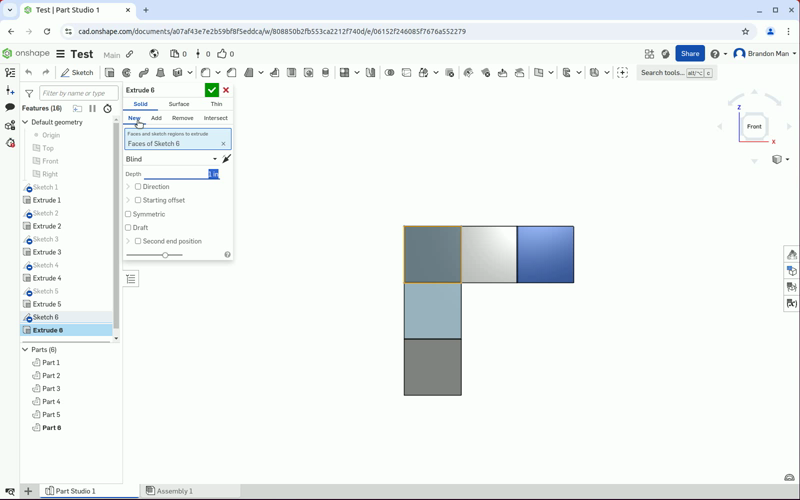
text(-11.554)
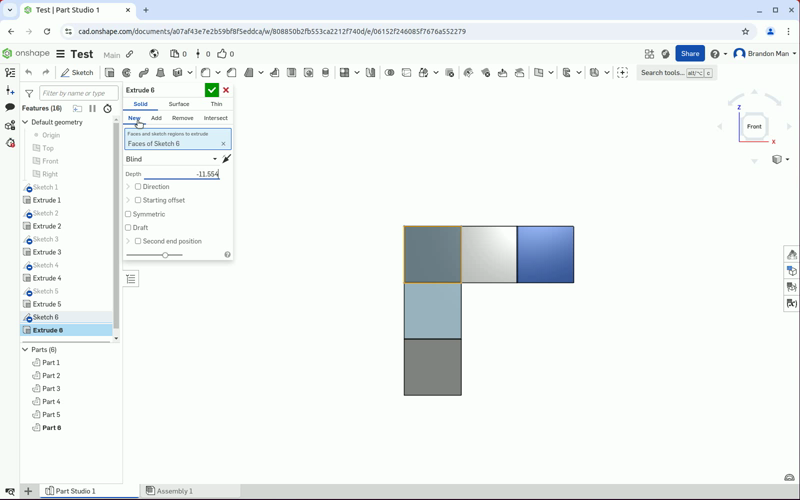
key(enter)
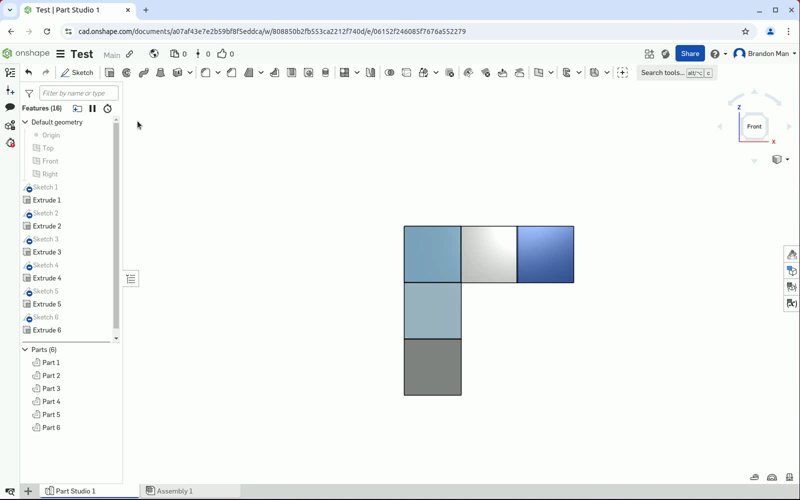
key(shift+h)
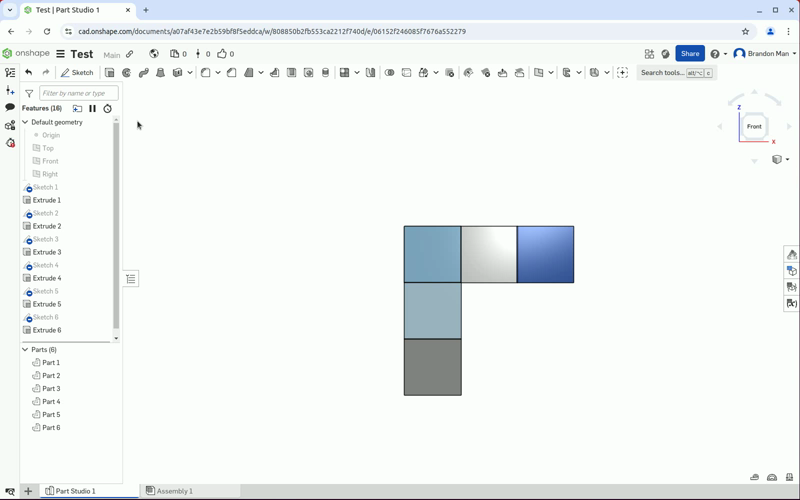
key(shift+h)
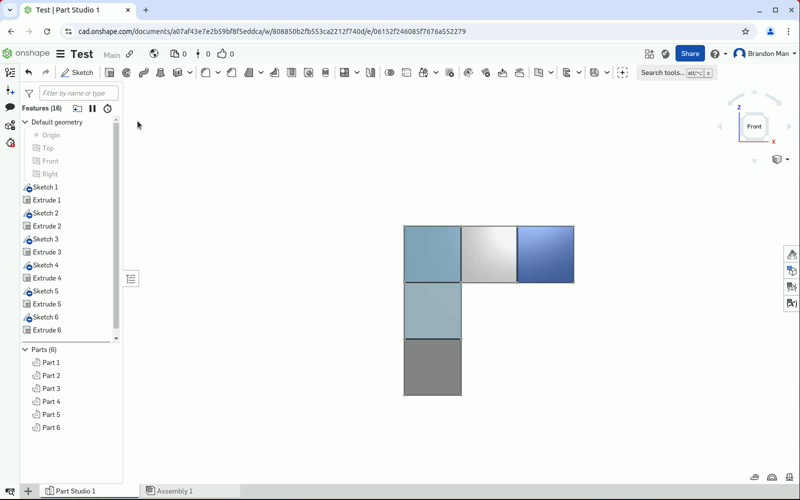
key(shift+7)
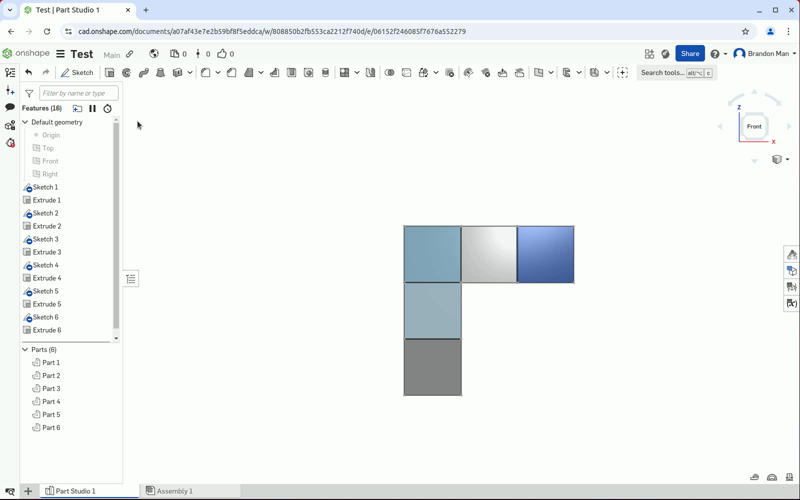
key(left, 2)
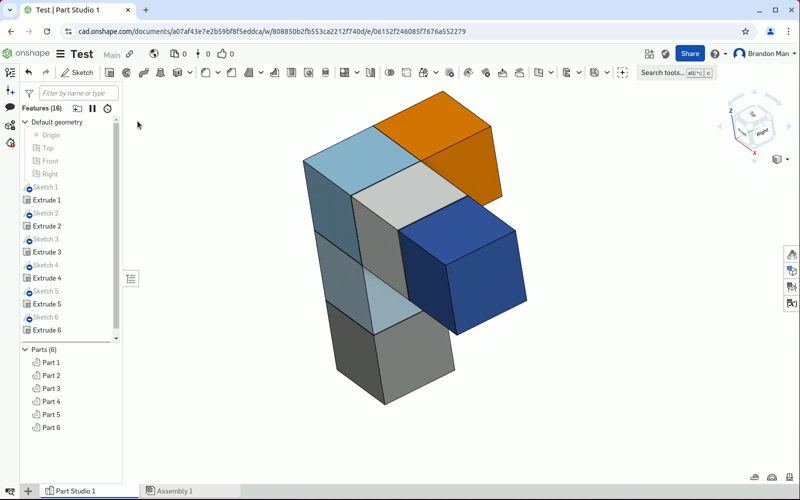
key(down, 2)
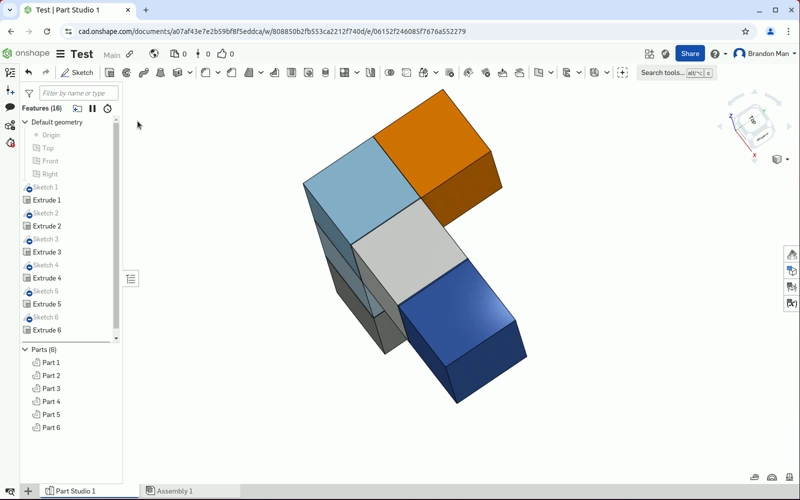
key(up, 2)
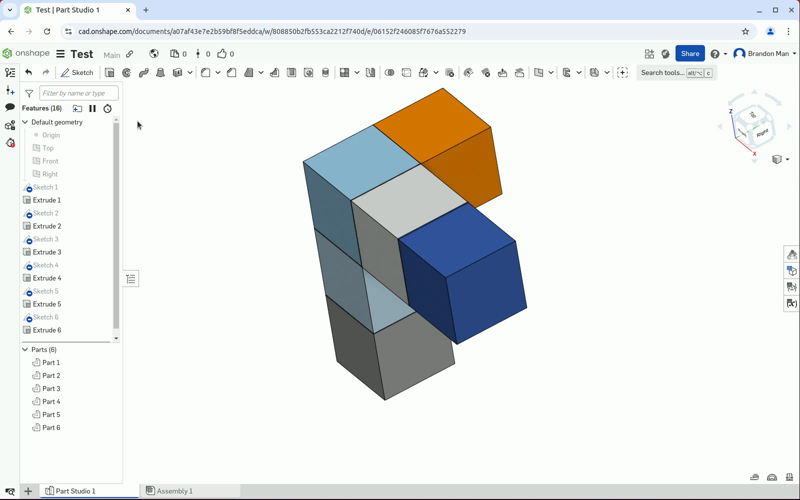
key(right, 2)
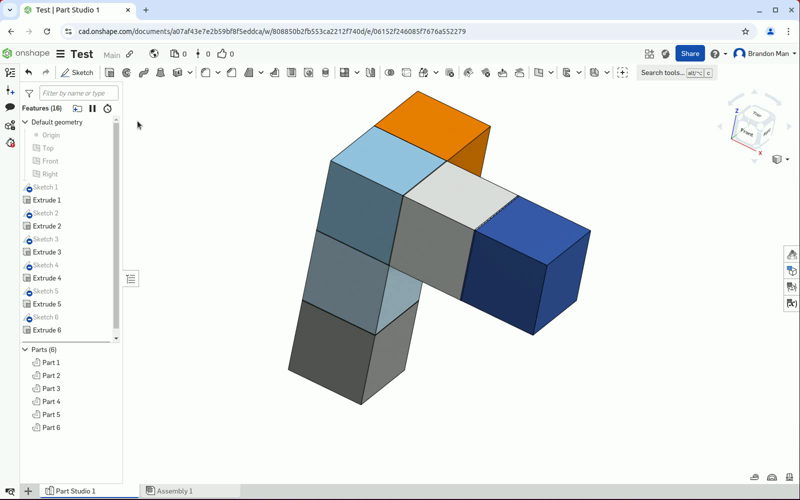
mouse_move(69, 189)
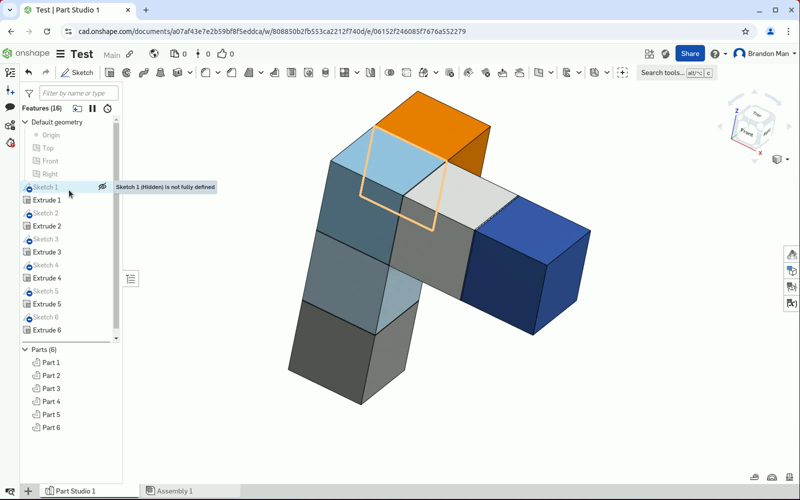
click(69, 189)